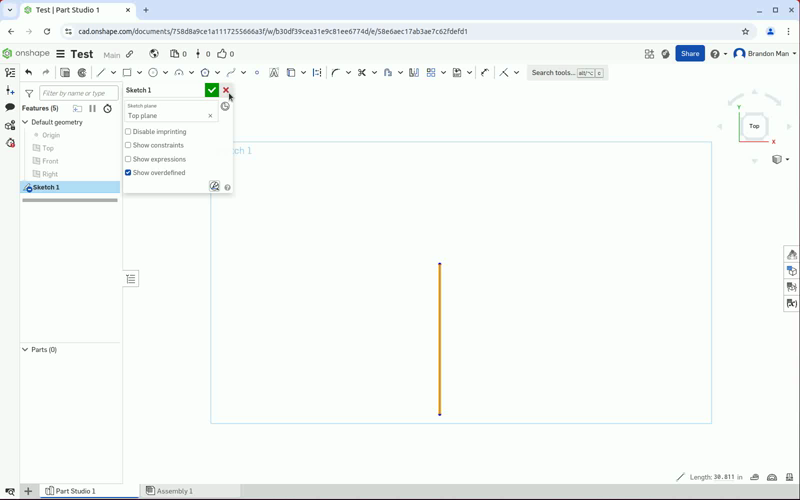
key(shift+h)
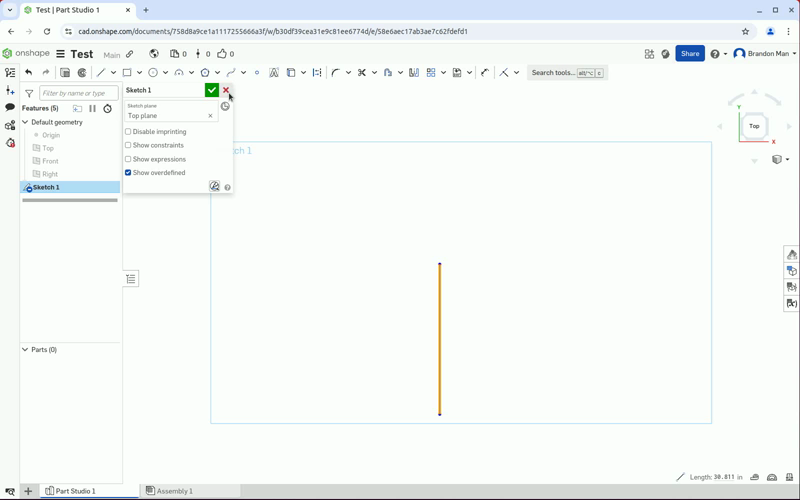
key(shift+s)
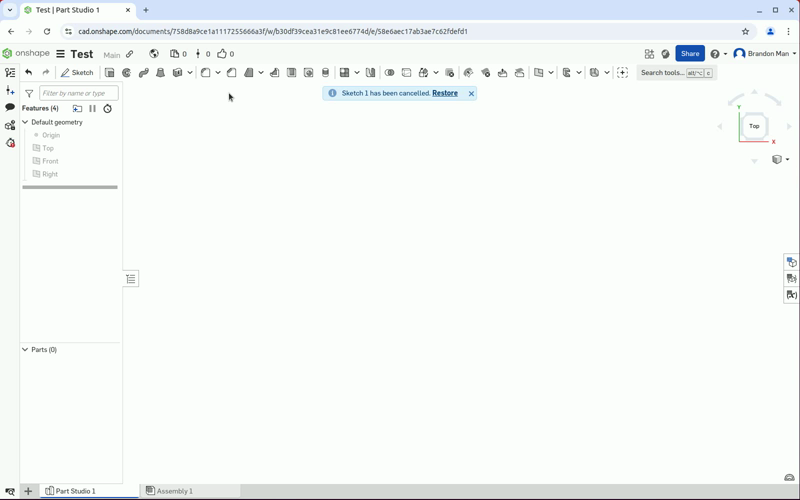
mouse_move(73, 150)
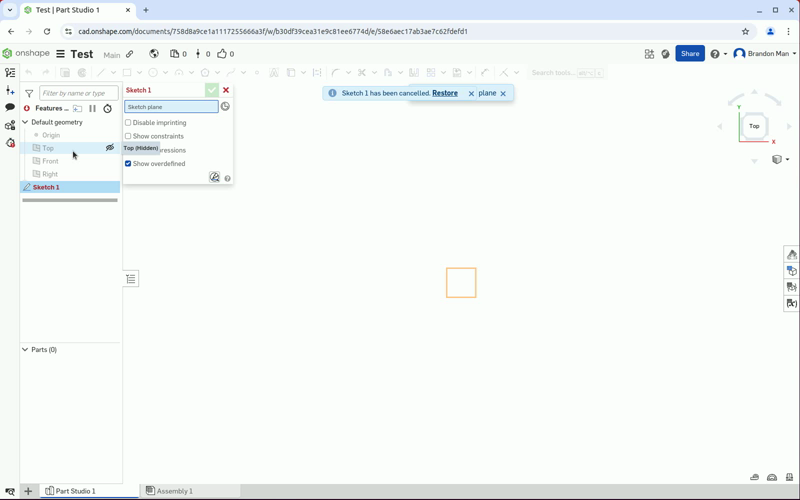
click(73, 150)
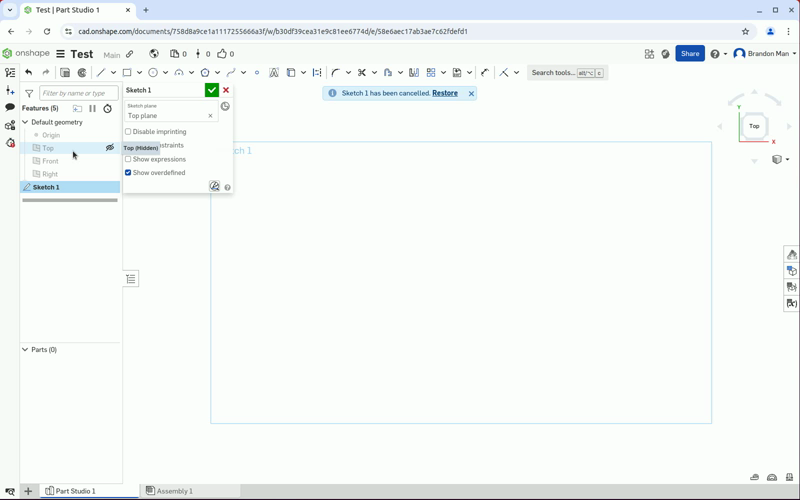
mouse_move(73, 352)
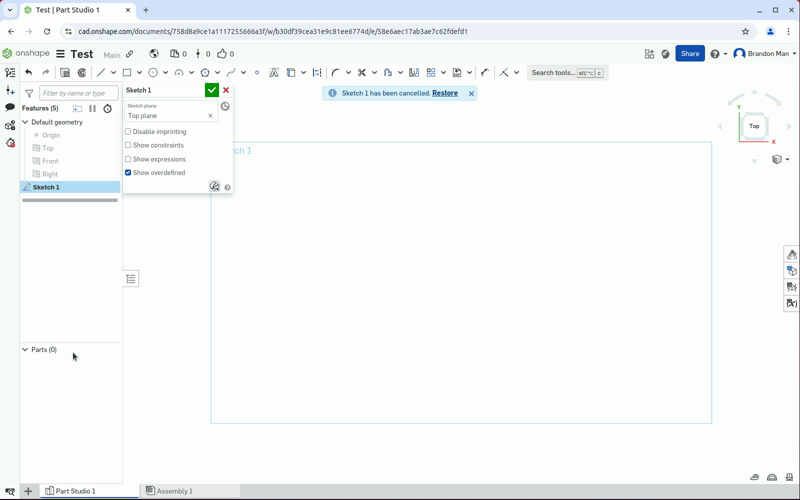
key(y)
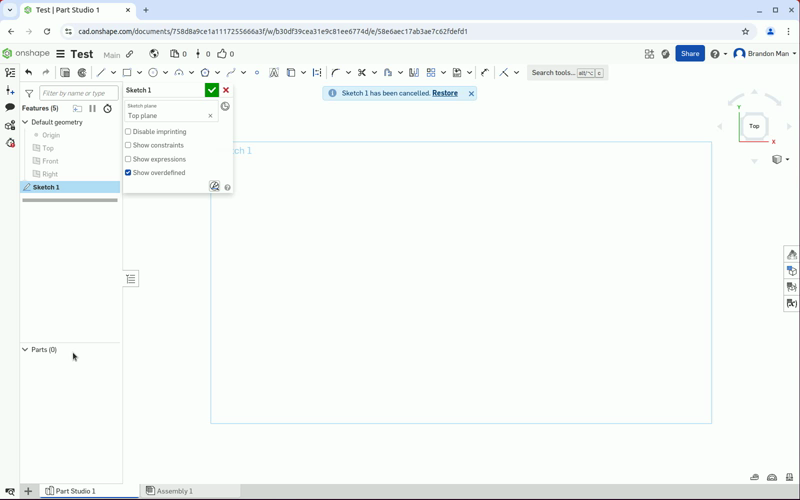
key(c)
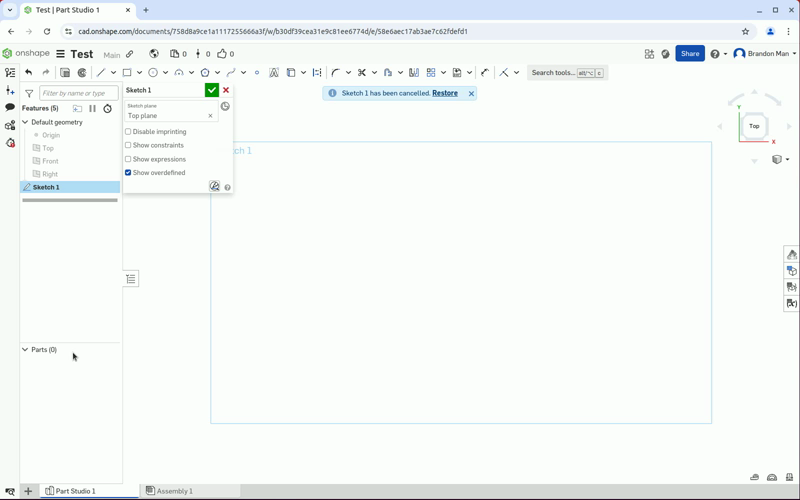
key_down(shift)
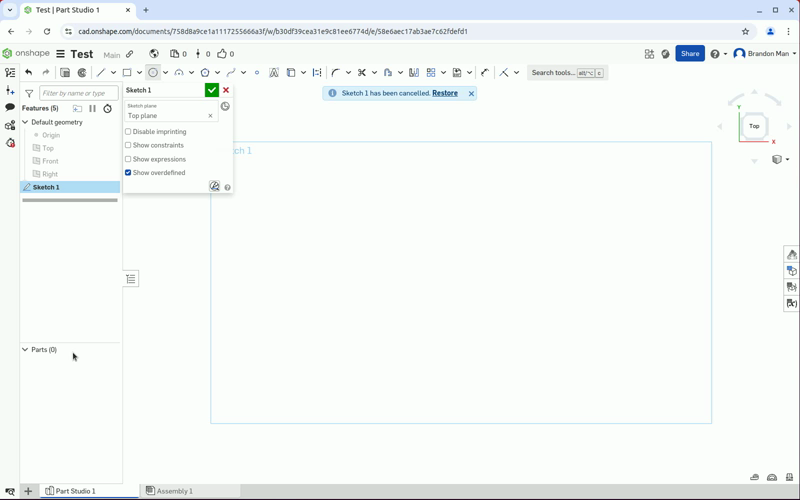
mouse_move(460, 282)
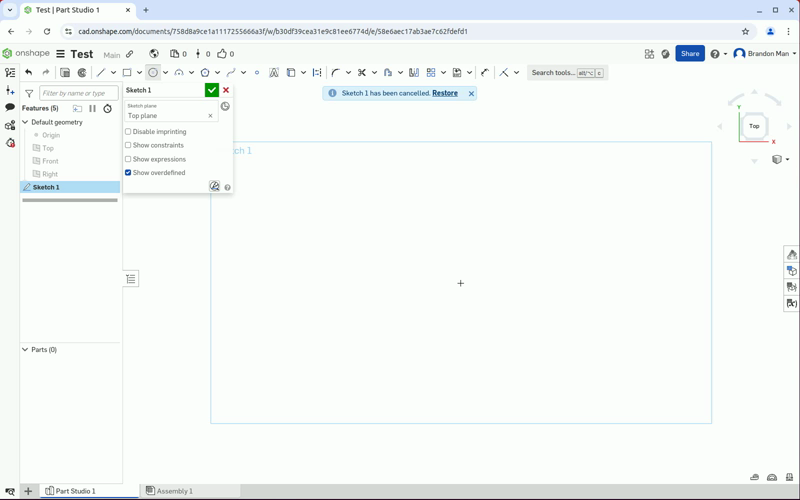
click(460, 282)
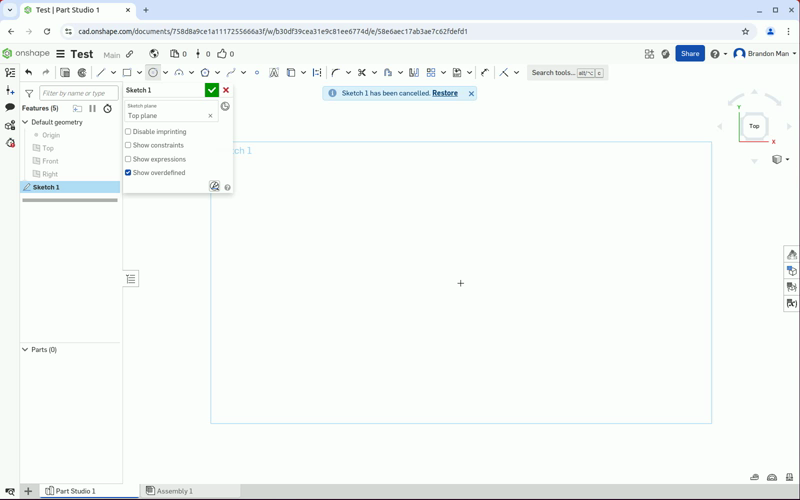
key_up(shift)
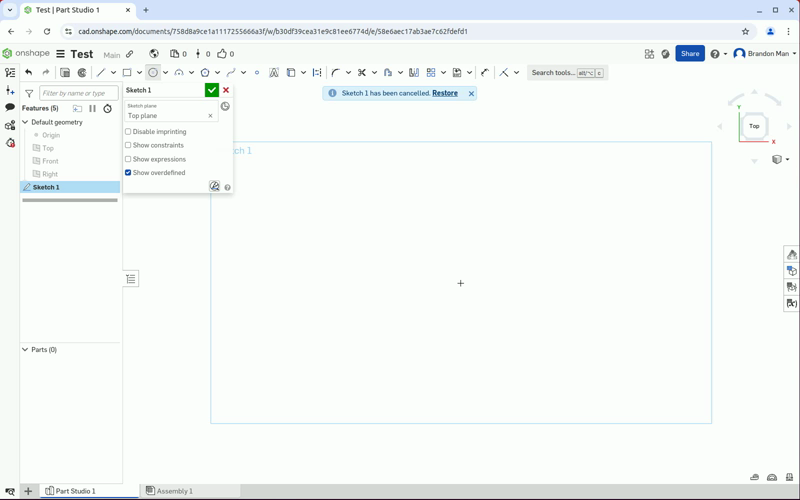
mouse_move(472, 282)
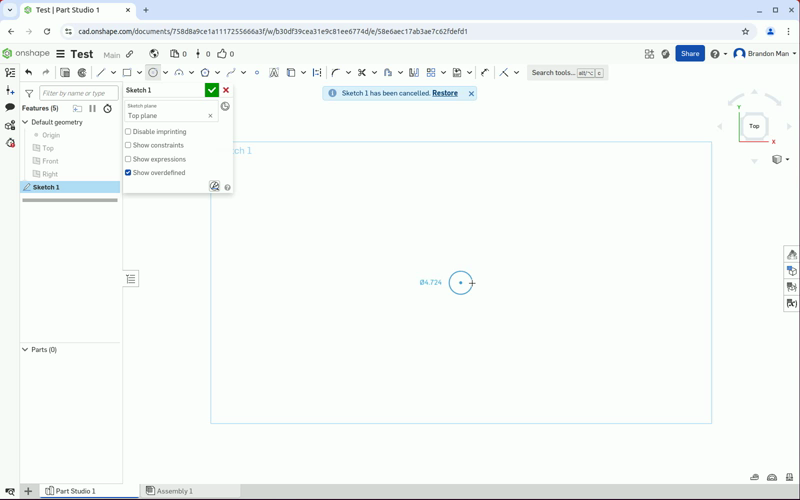
click(472, 282)
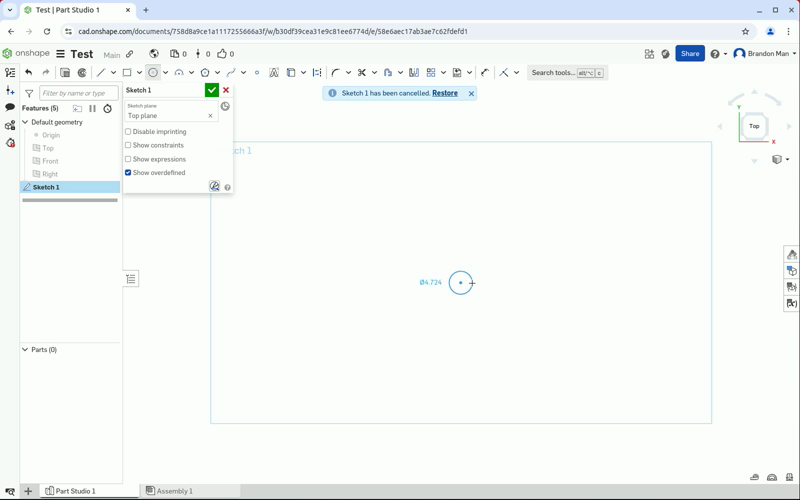
key(esc)
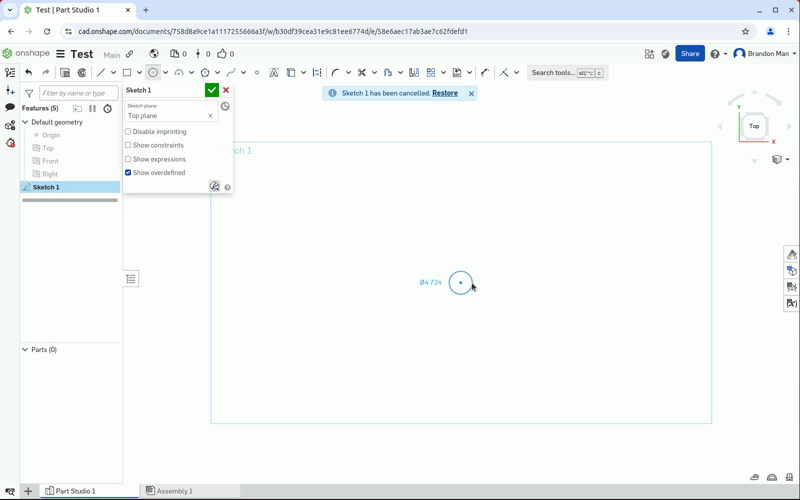
mouse_move(464, 284)
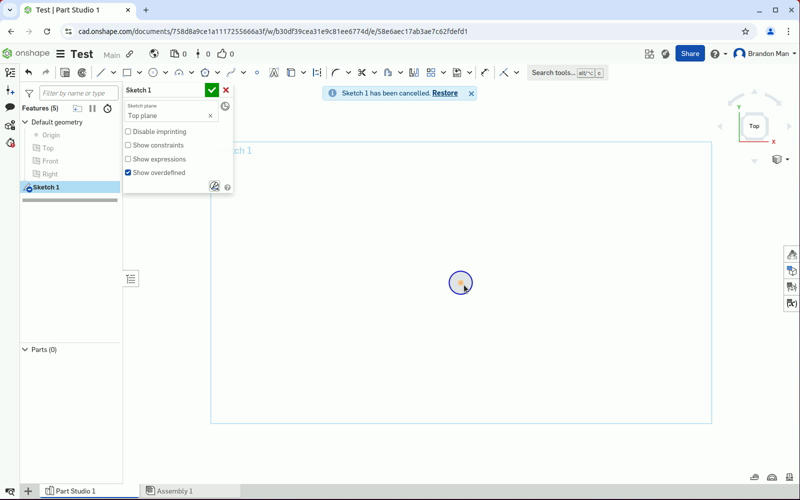
scroll(6)
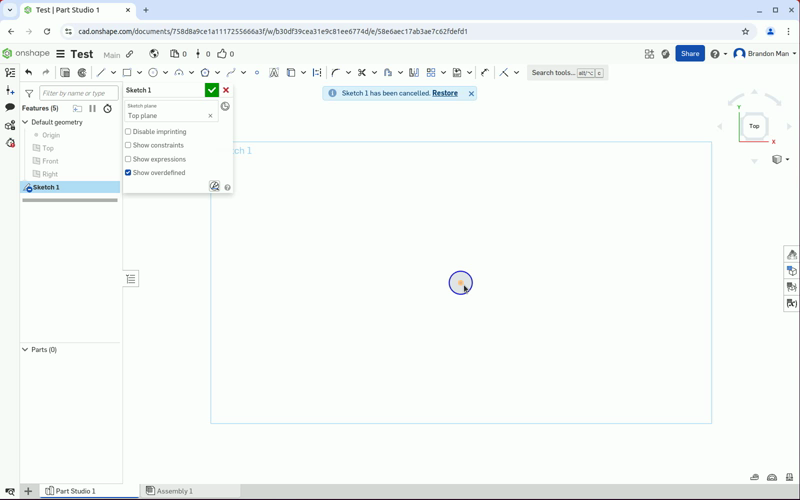
scroll(6)
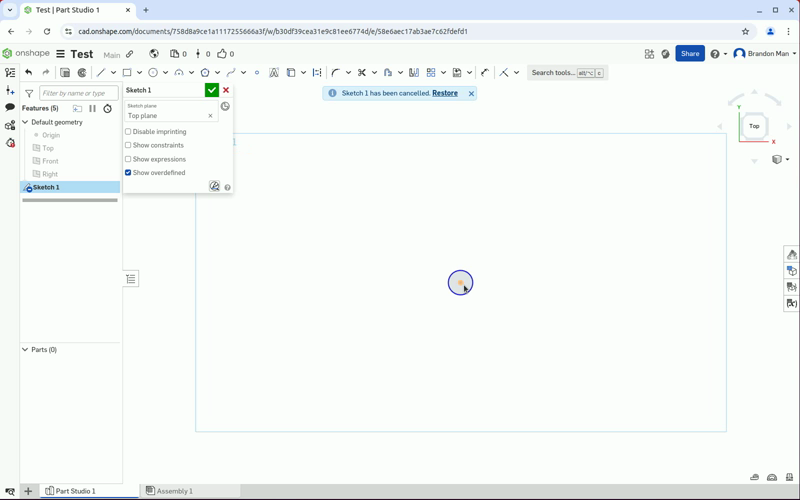
scroll(6)
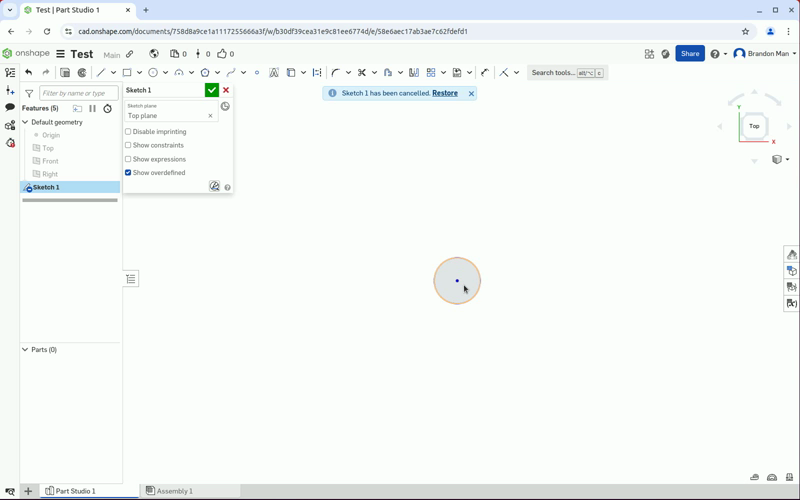
scroll(6)
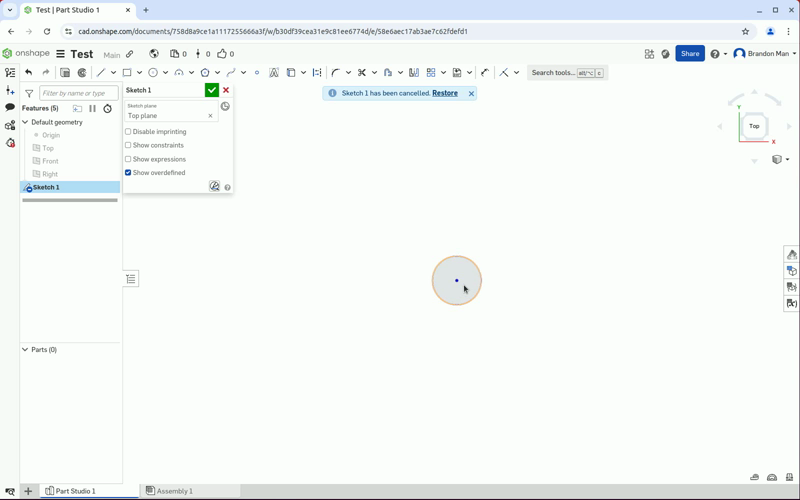
scroll(6)
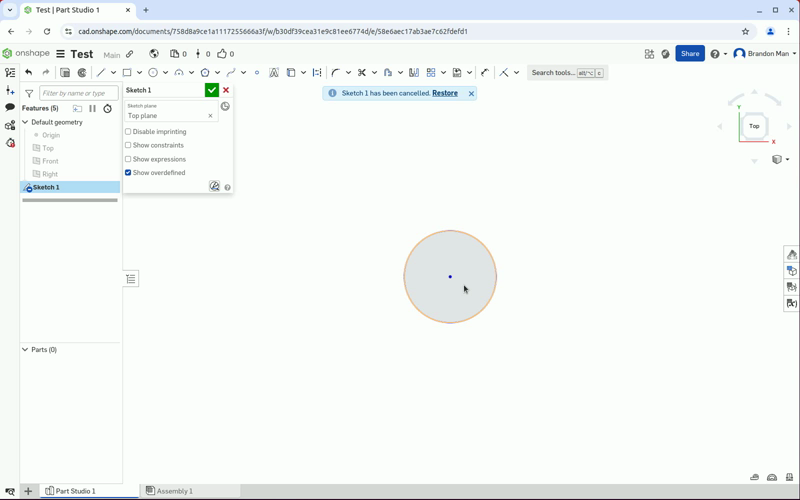
scroll(6)
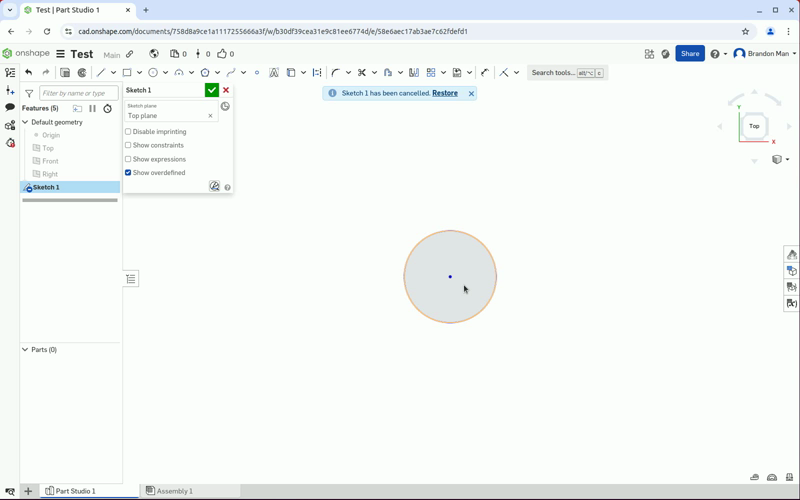
scroll(6)
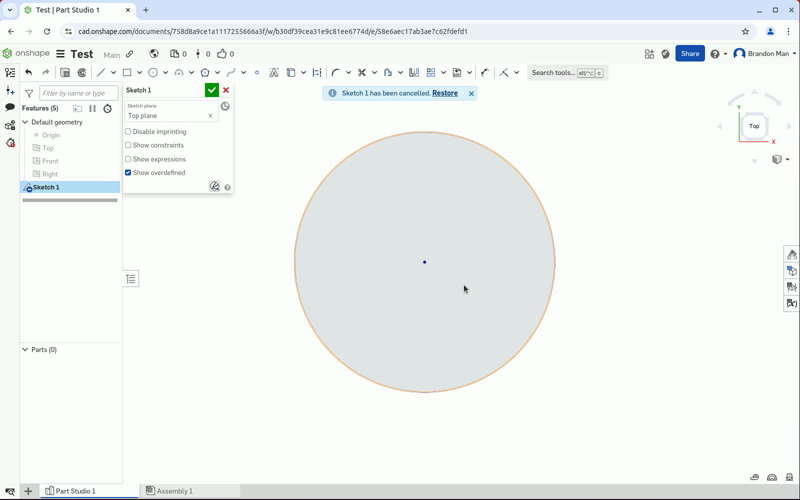
click(464, 284)
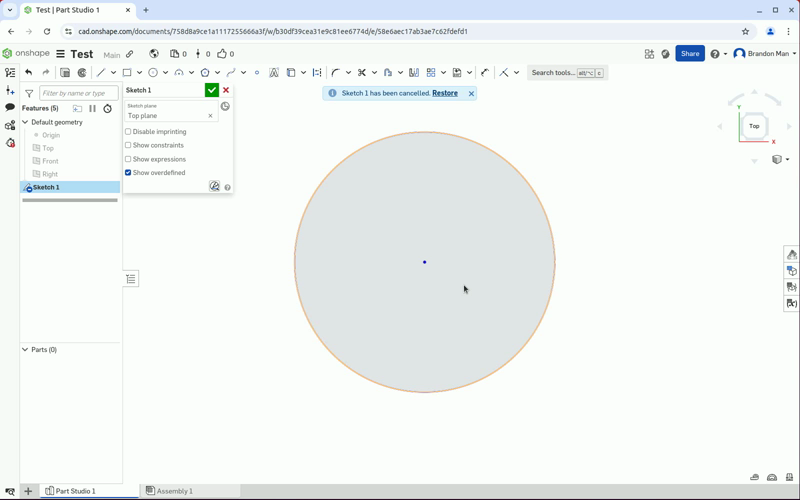
scroll(-6)
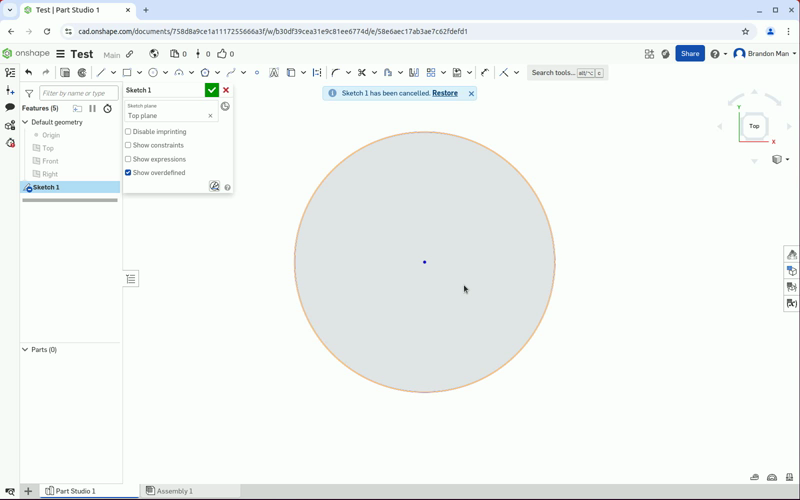
scroll(-6)
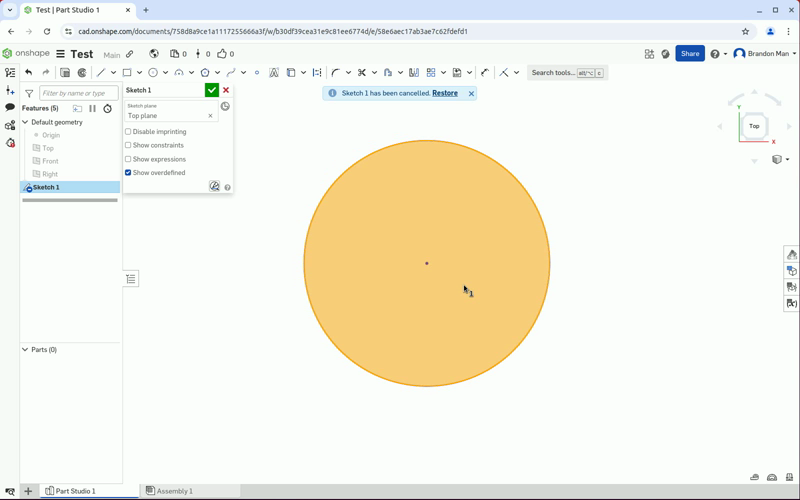
scroll(-6)
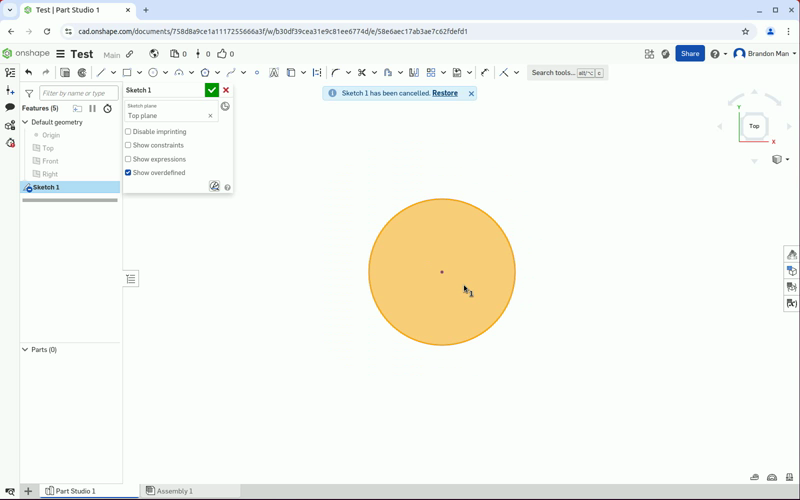
scroll(-6)
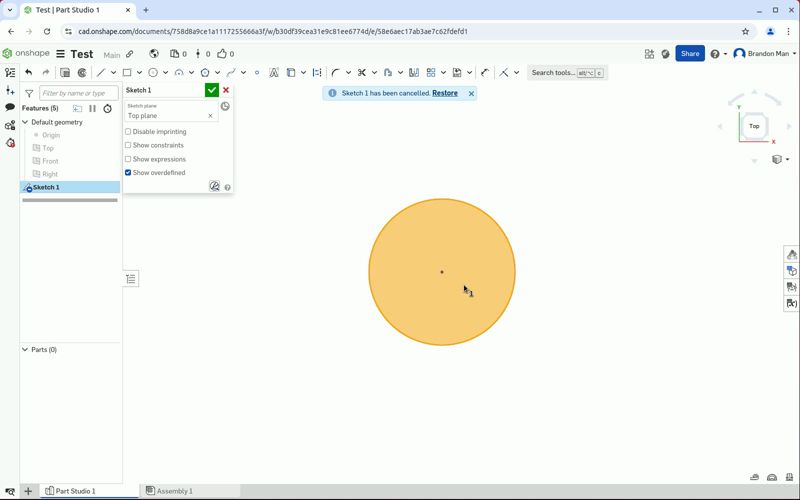
scroll(-6)
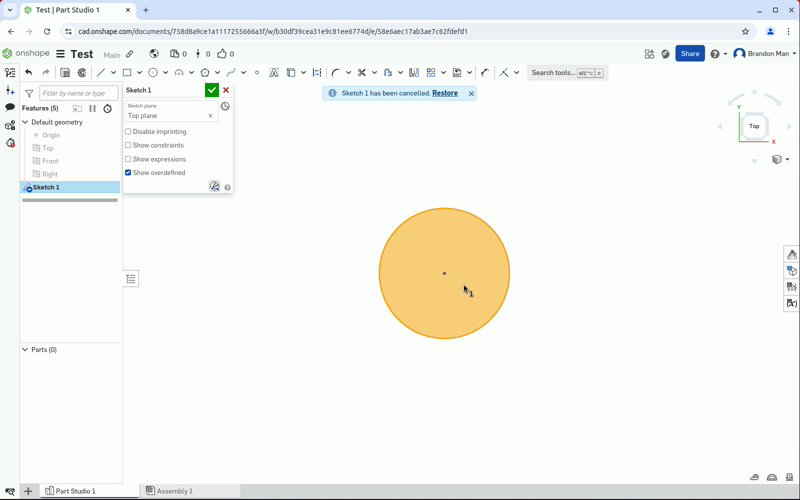
scroll(-6)
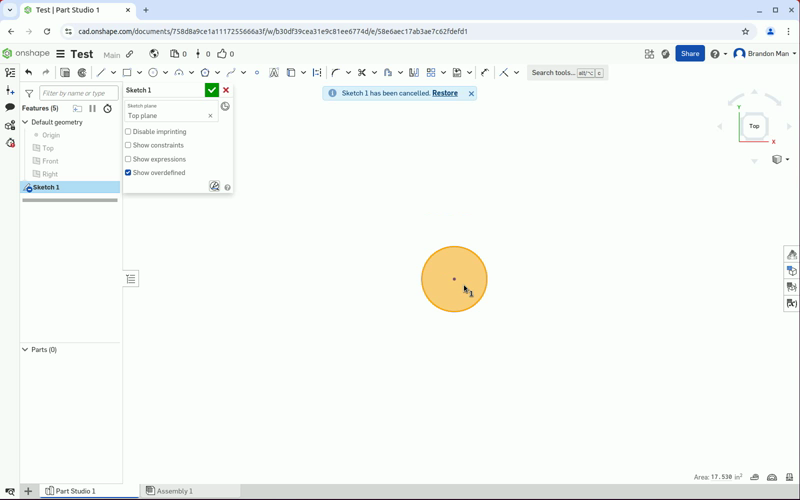
scroll(-6)
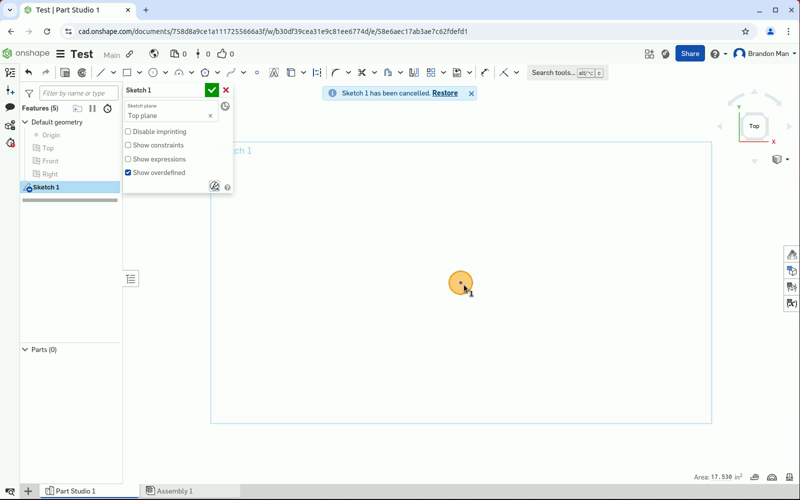
mouse_move(73, 352)
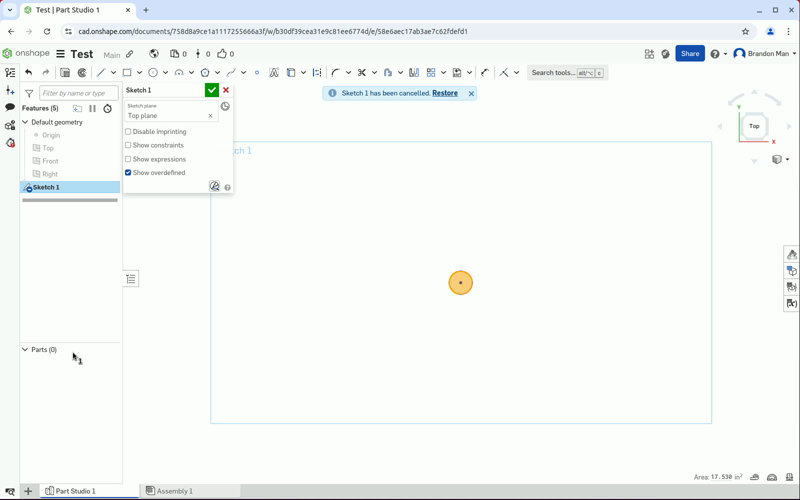
key(shift+y)
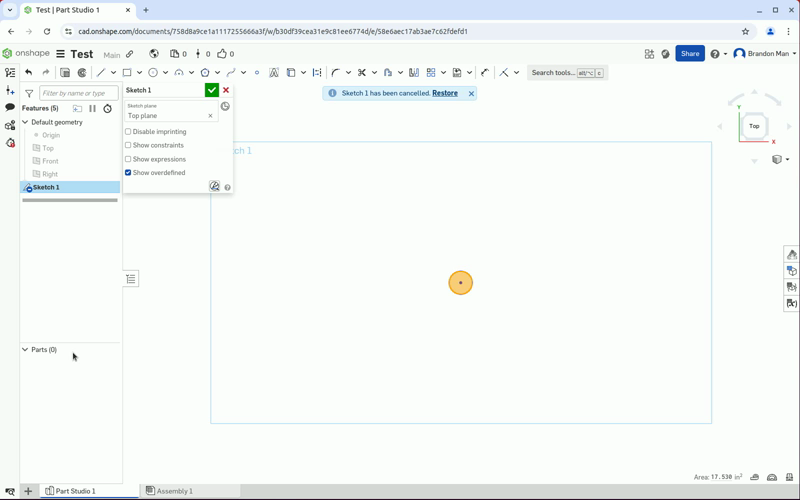
key(shift+e)
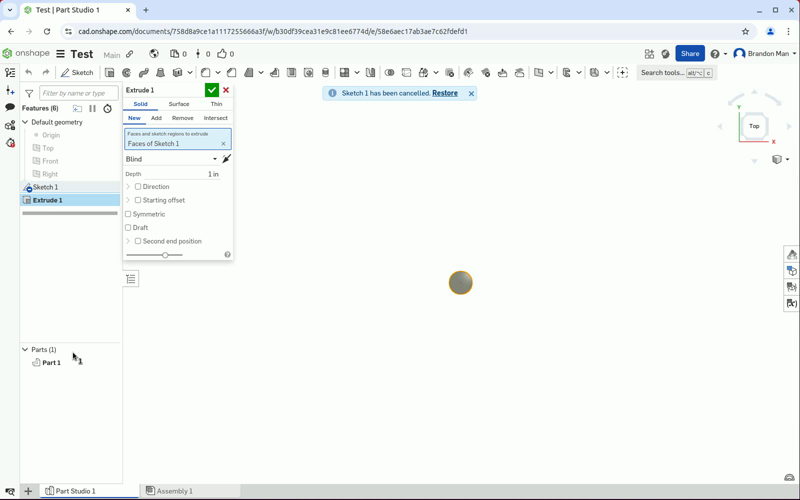
mouse_move(143, 106)
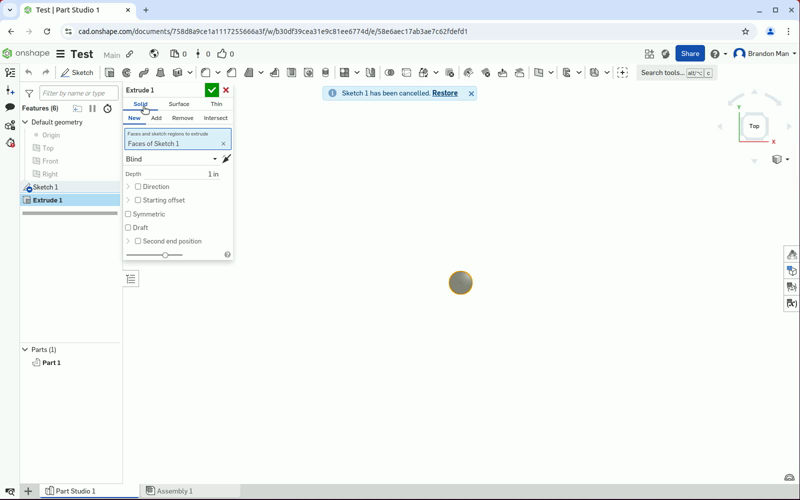
click(143, 106)
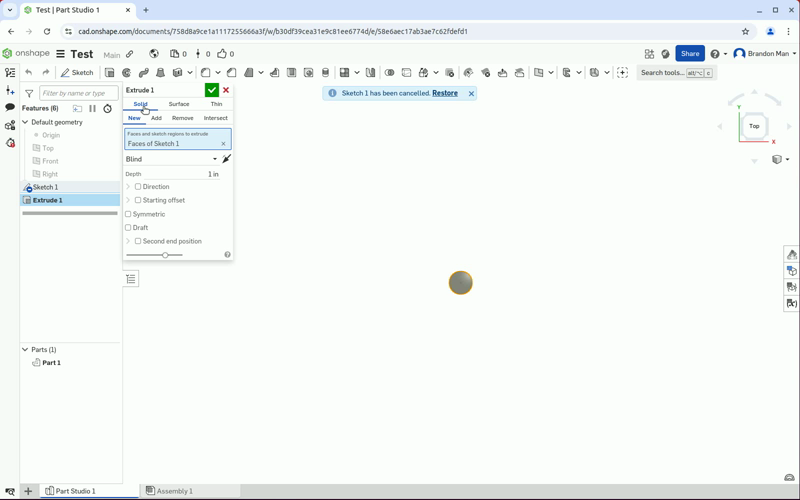
mouse_move(137, 120)
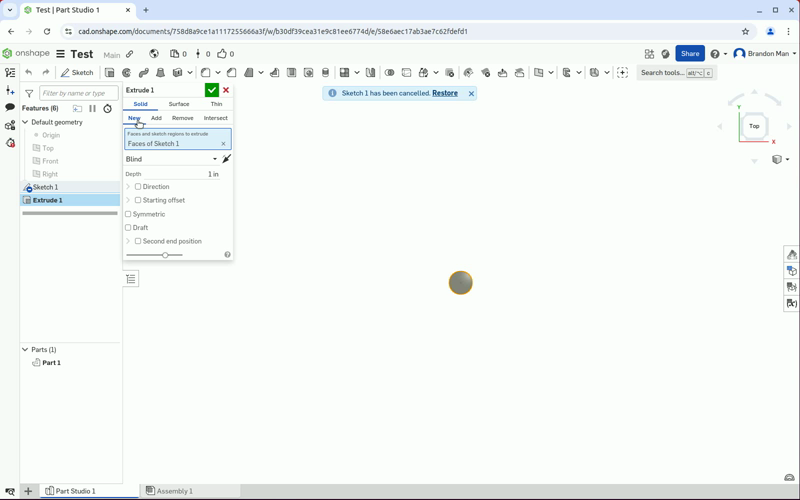
click(137, 120)
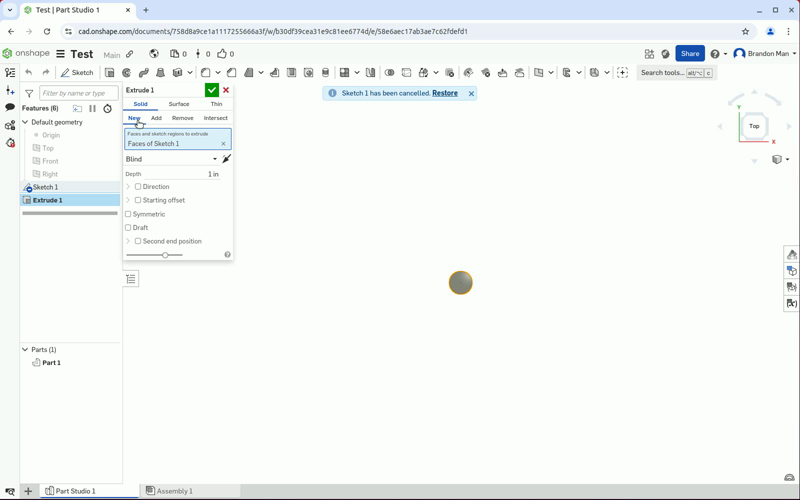
key(tab, 4)
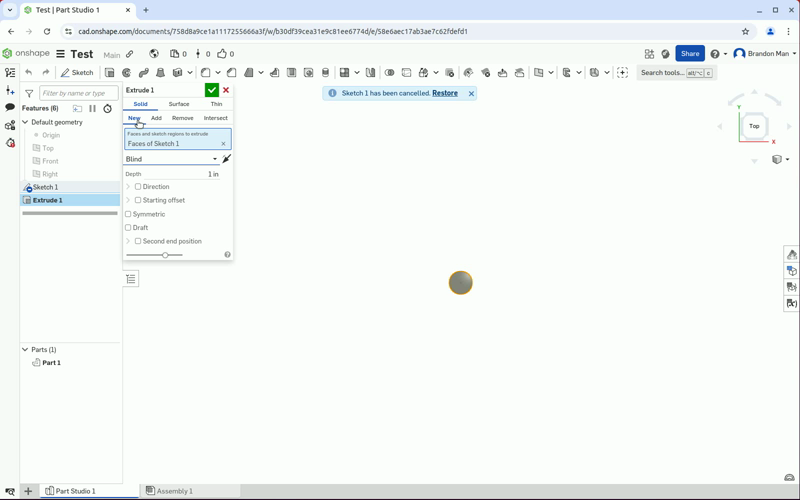
text(23.108)
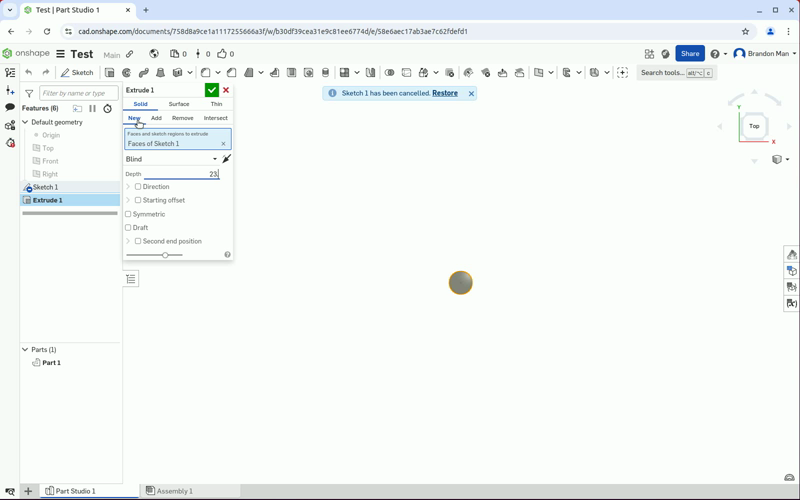
key(enter)
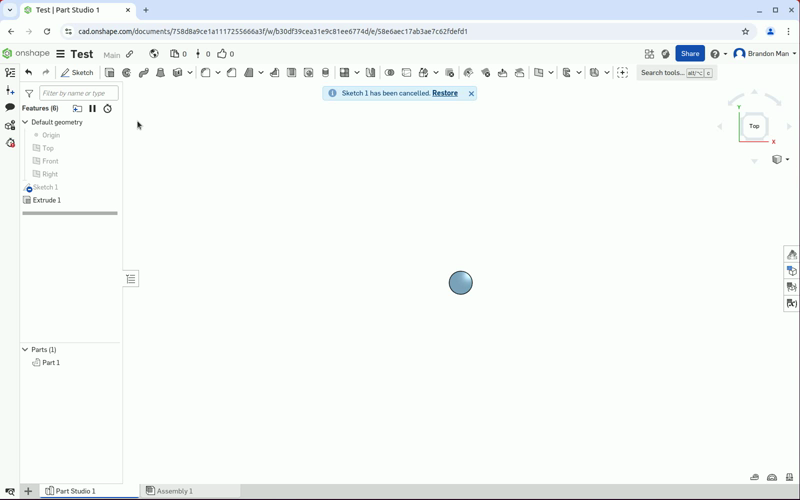
key(shift+h)
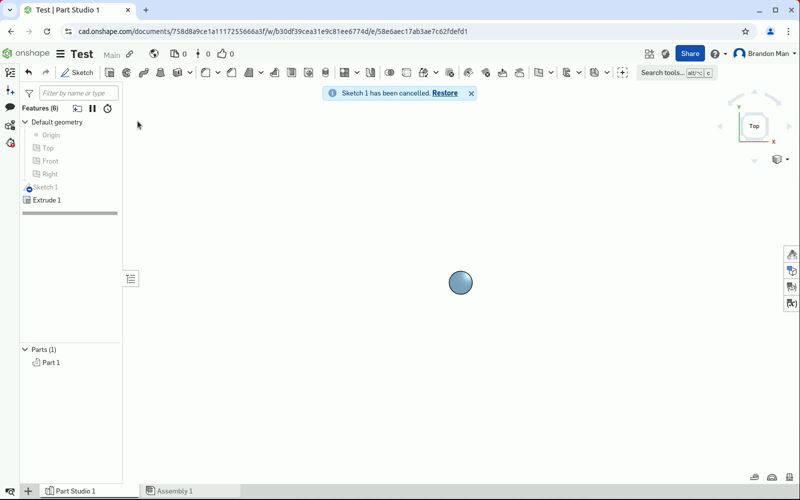
key(shift+h)
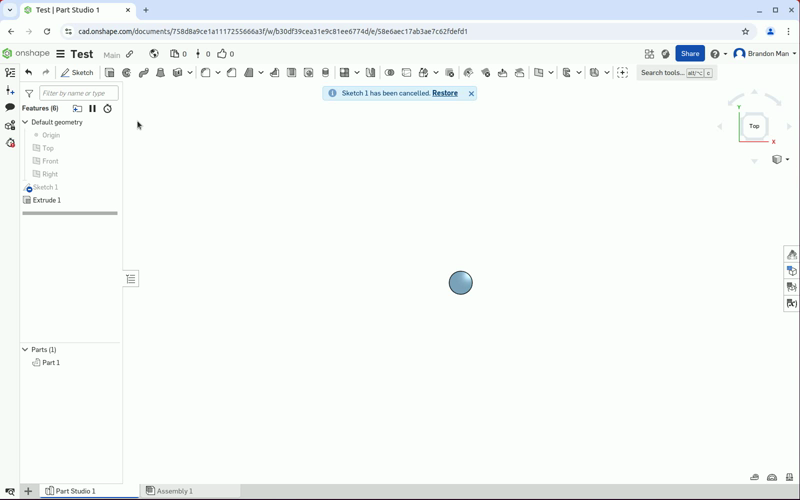
mouse_move(73, 189)
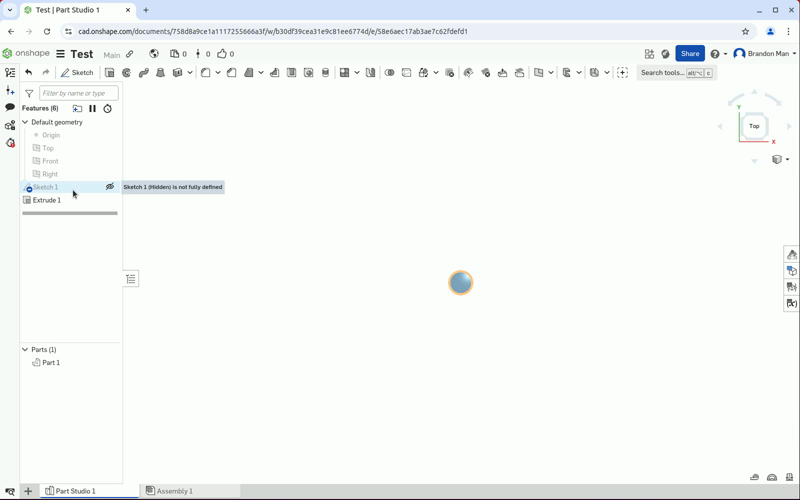
click(73, 189)
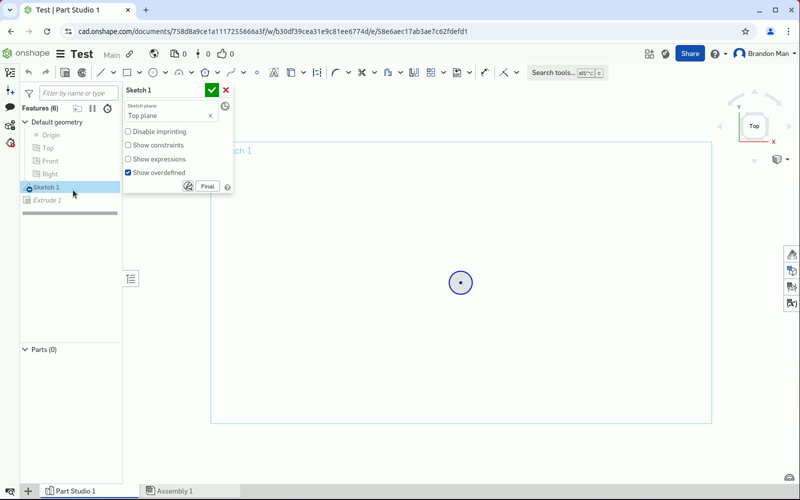
mouse_move(229, 92)
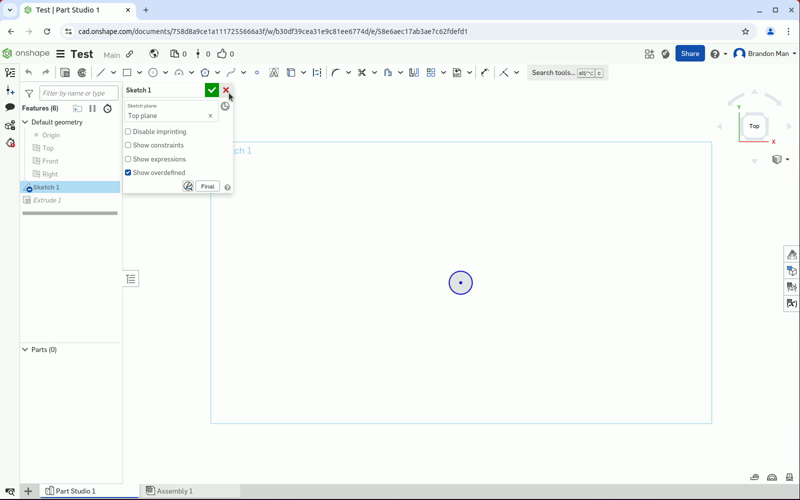
click(229, 92)
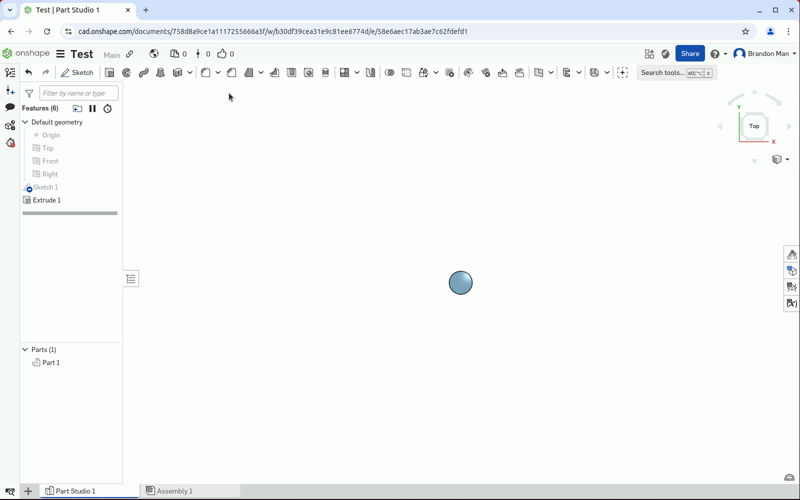
mouse_move(73, 352)
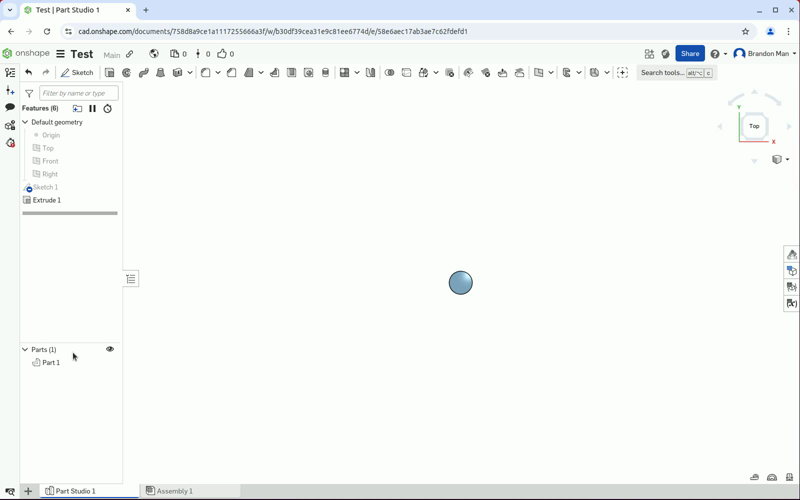
key(y)
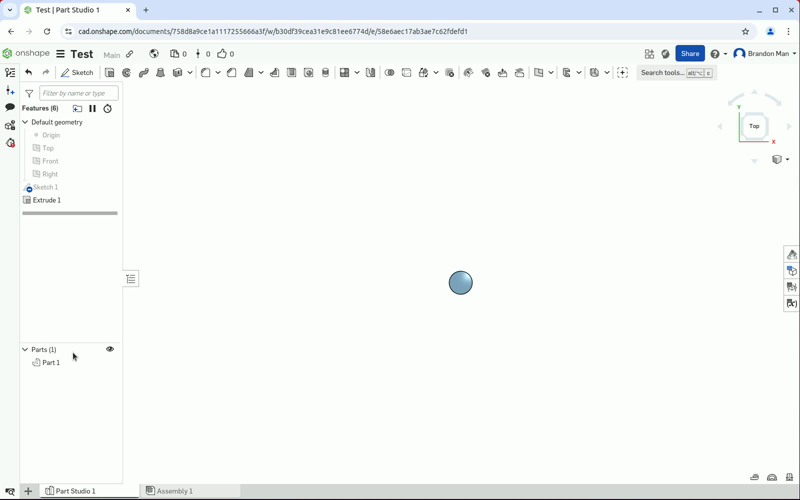
key(shift+p)
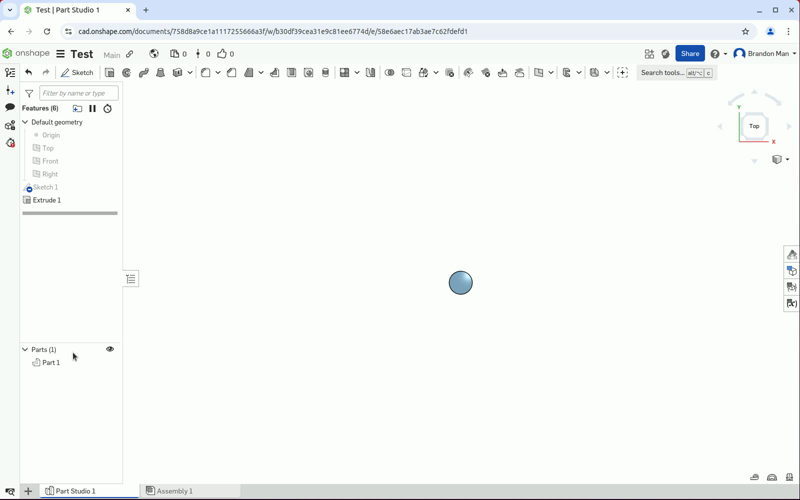
key(space)
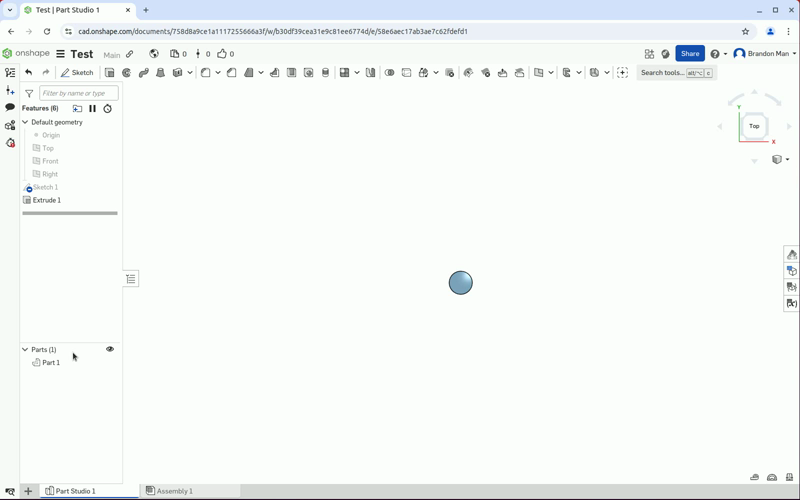
key_down(shift)
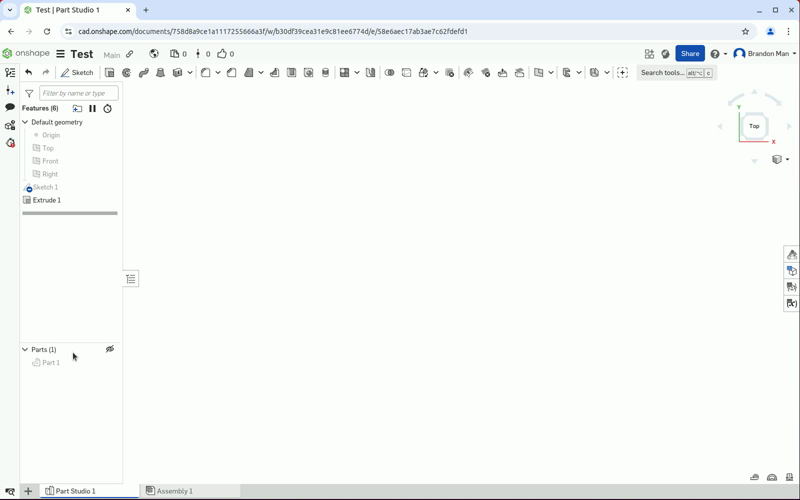
key(up)
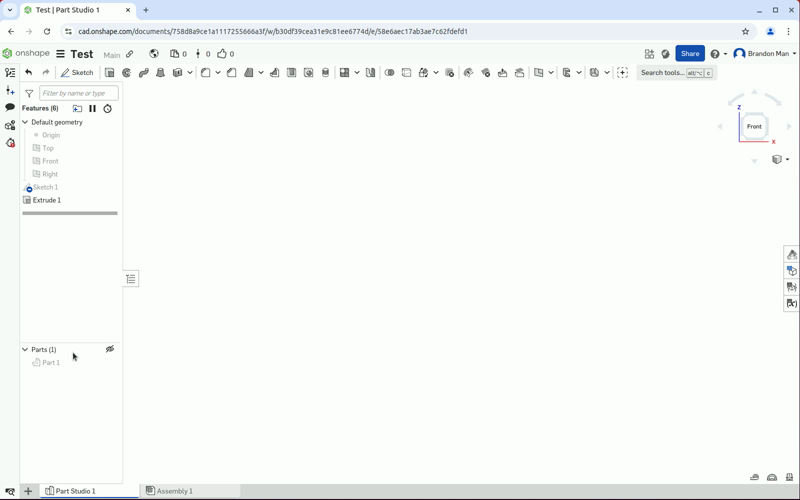
key_up(shift)
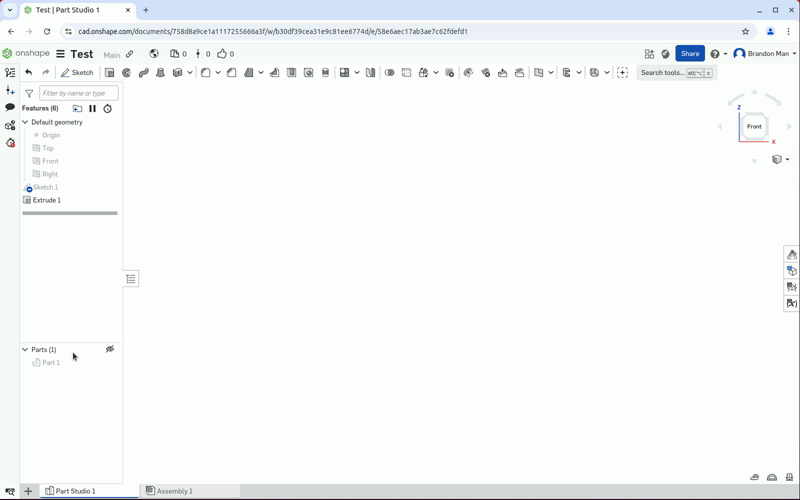
mouse_move(73, 352)
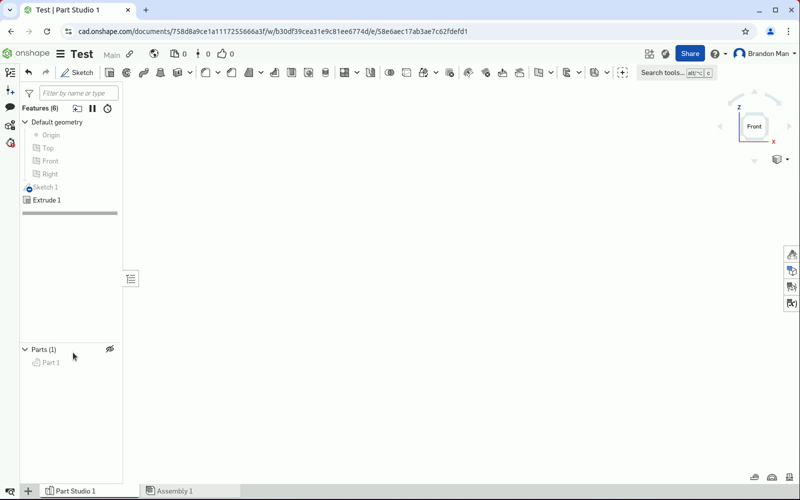
key(shift+y)
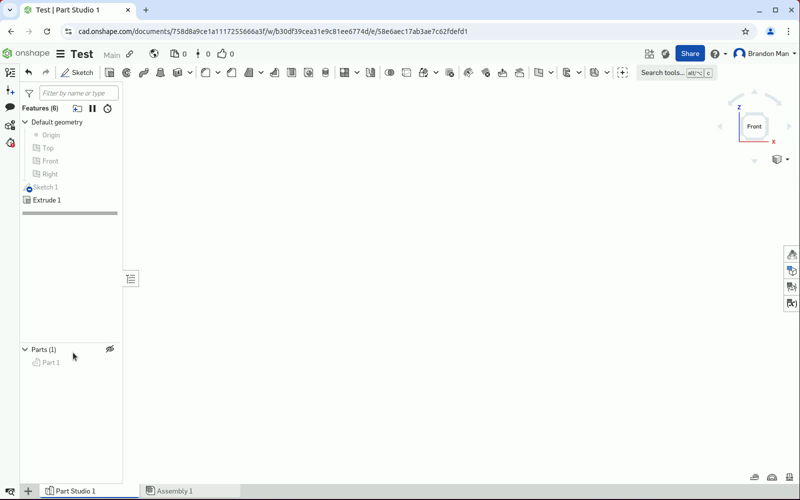
key(shift+s)
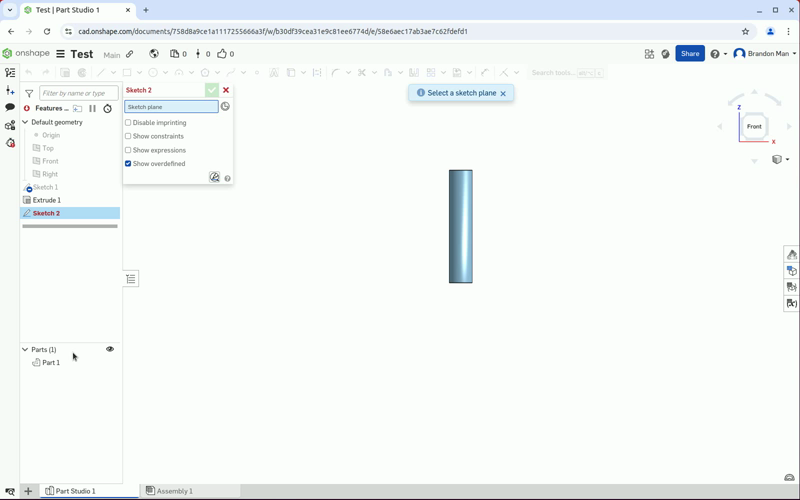
mouse_move(73, 163)
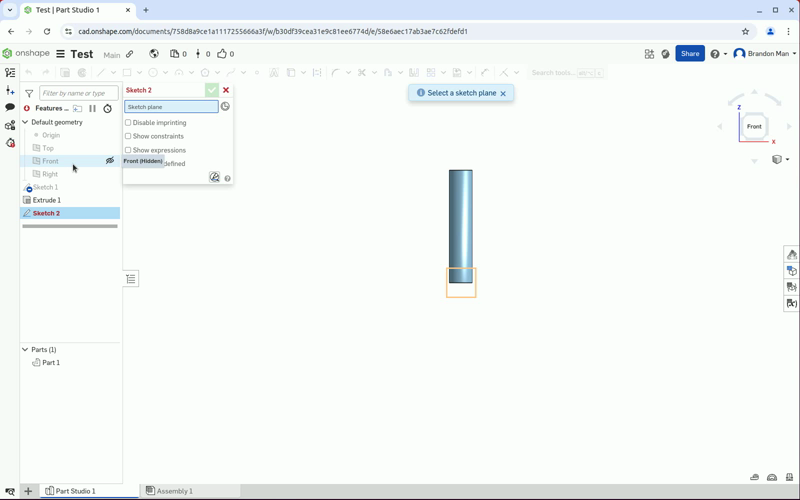
click(73, 163)
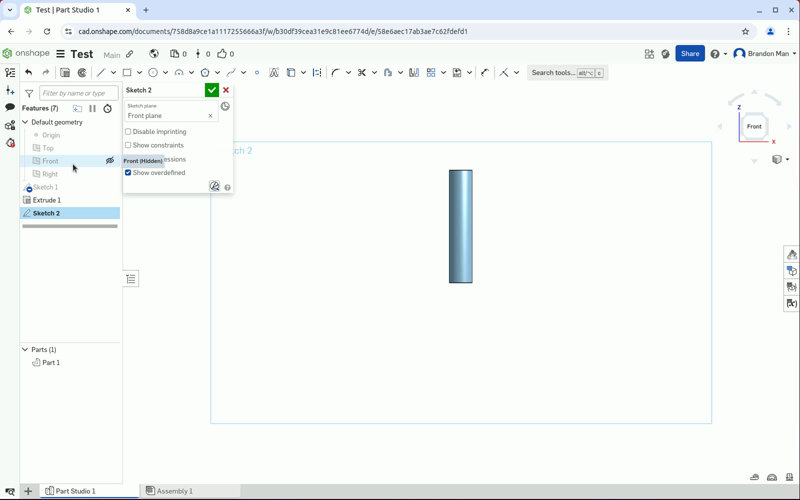
mouse_move(73, 352)
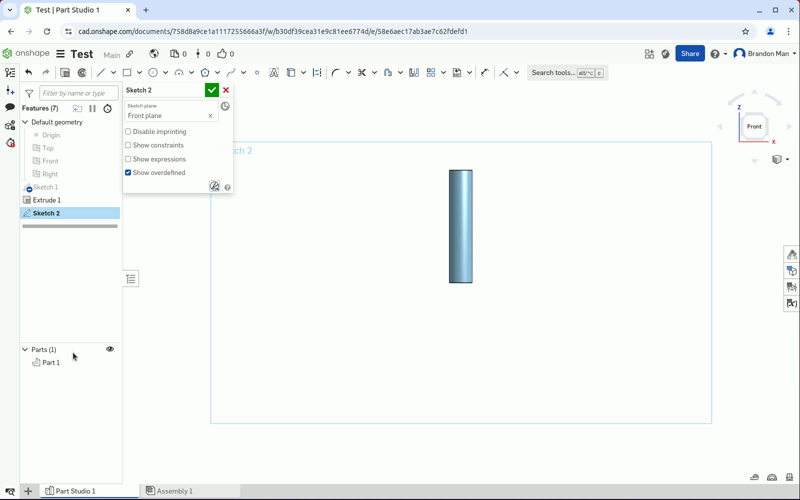
key(y)
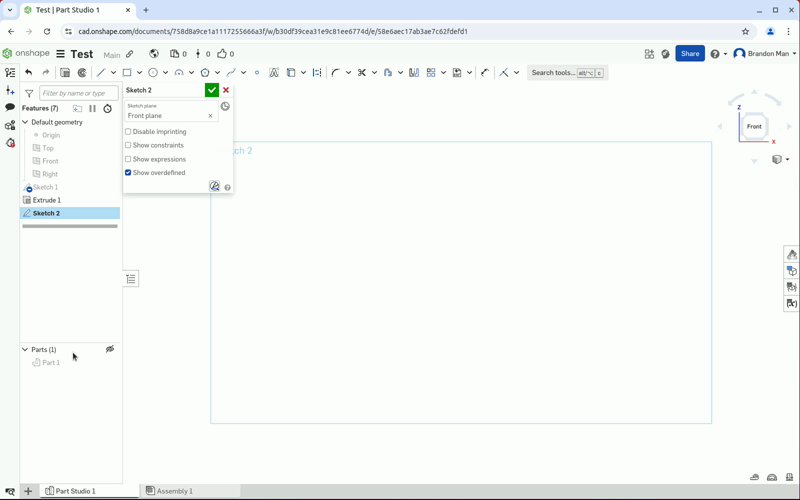
key(l)
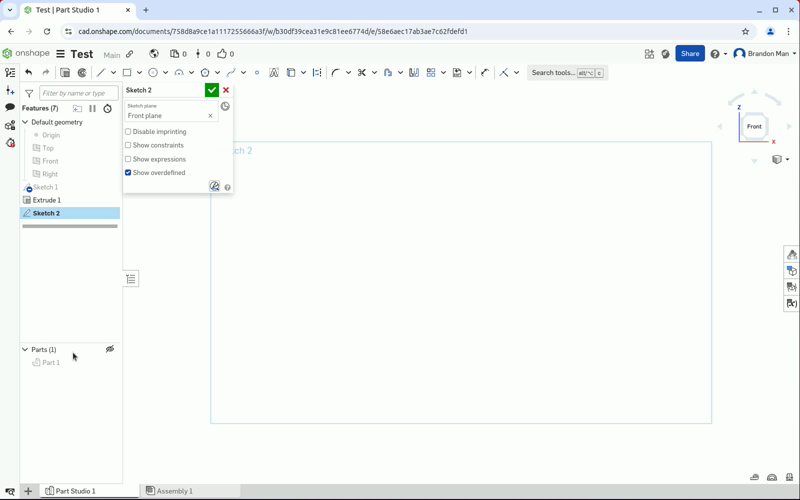
key_down(shift)
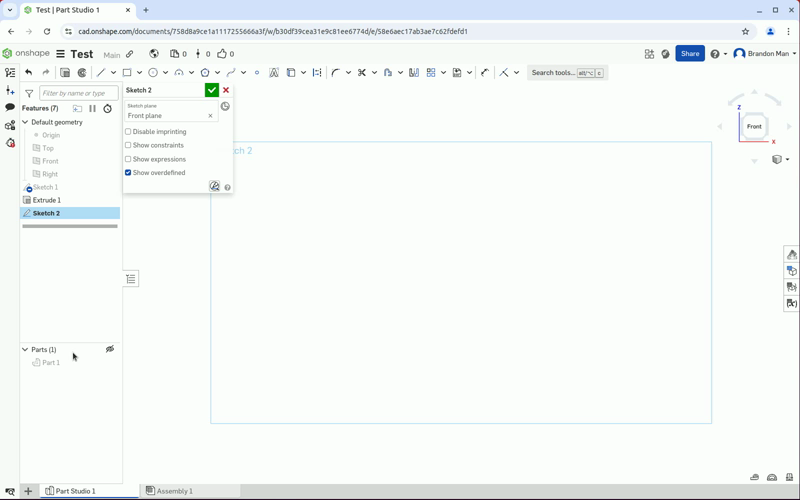
mouse_move(443, 292)
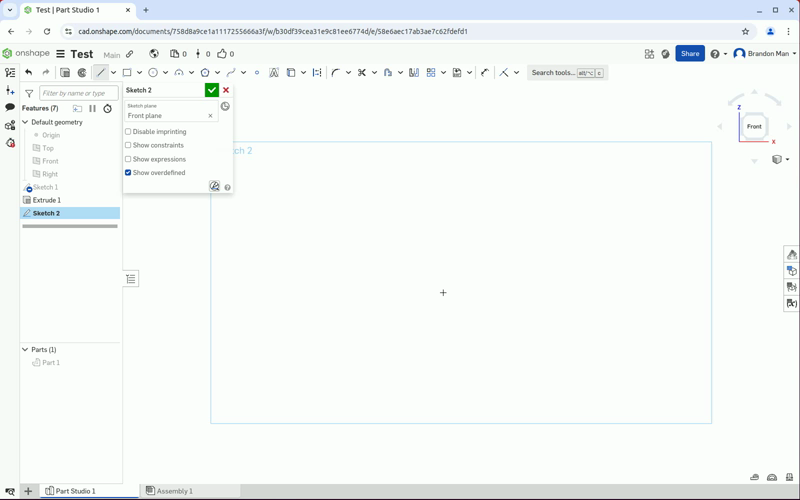
click(443, 292)
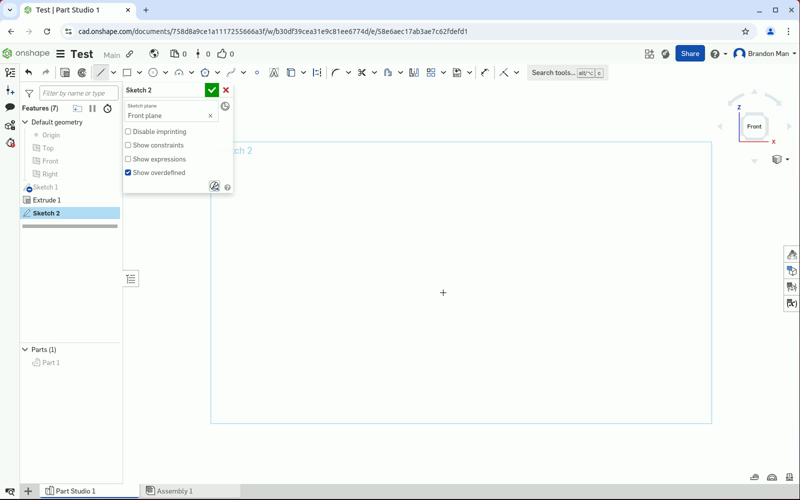
key_up(shift)
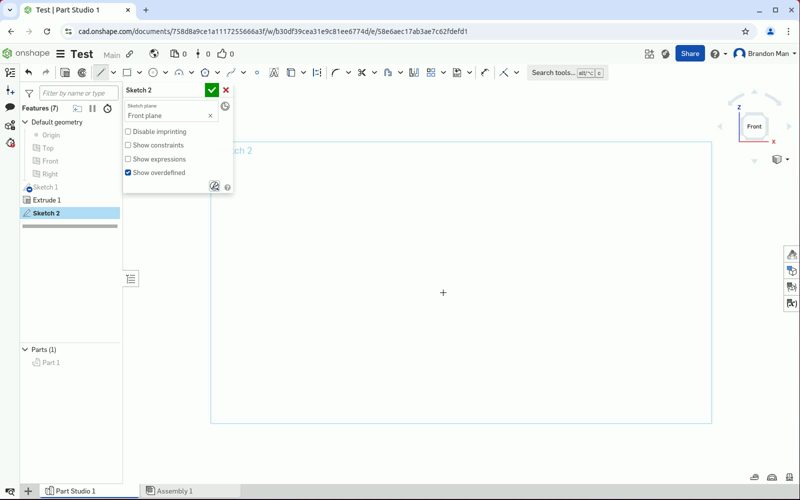
key_down(shift)
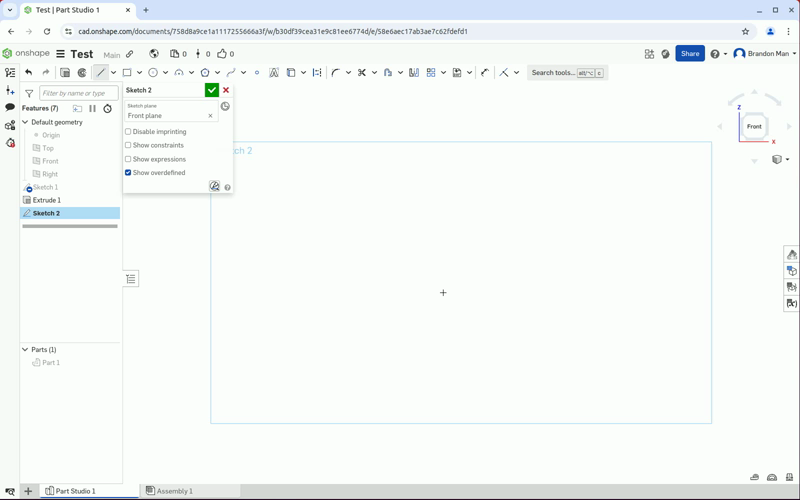
mouse_move(473, 292)
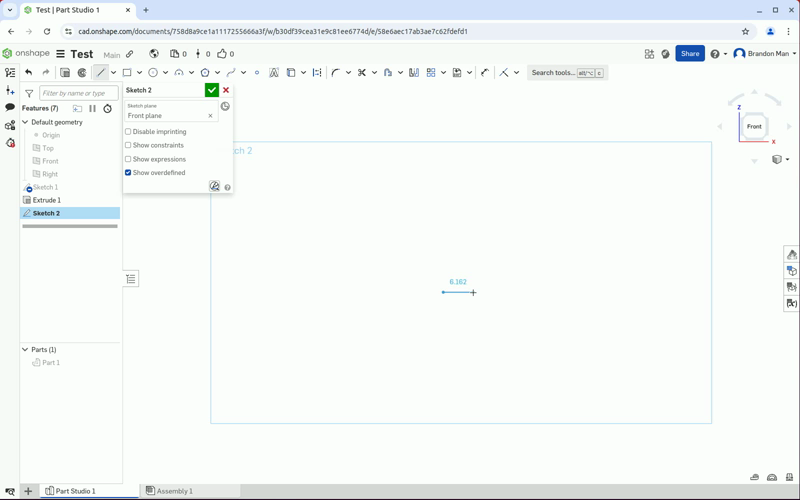
mouse_move(455, 292)
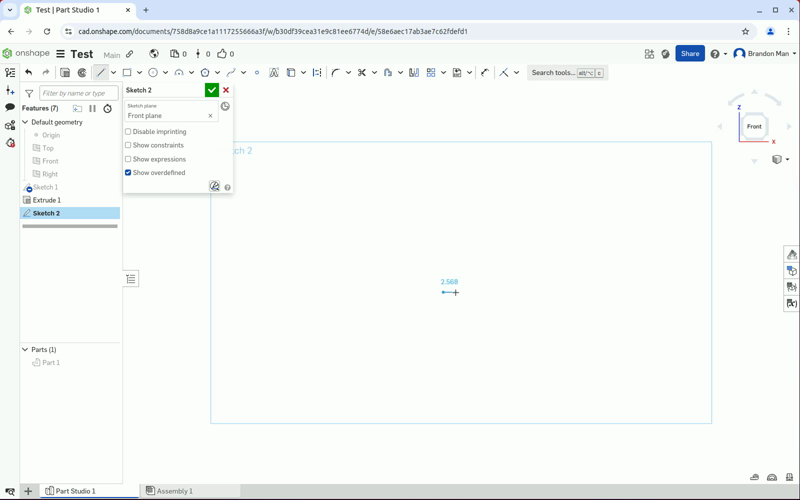
click(455, 292)
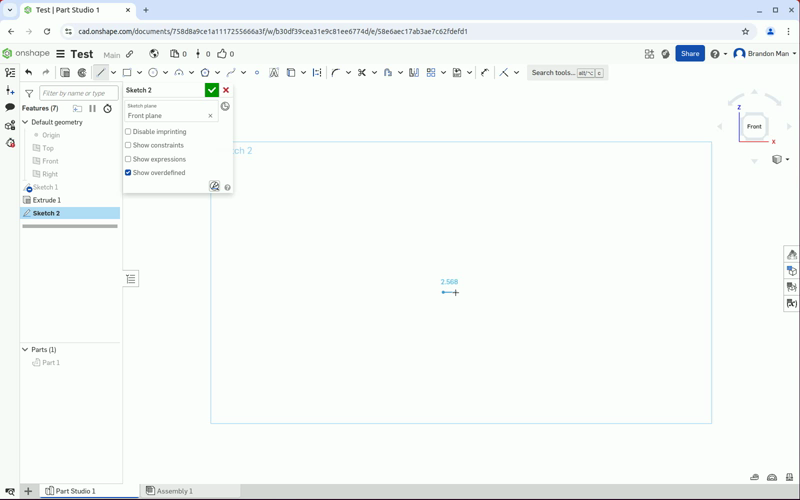
key_up(shift)
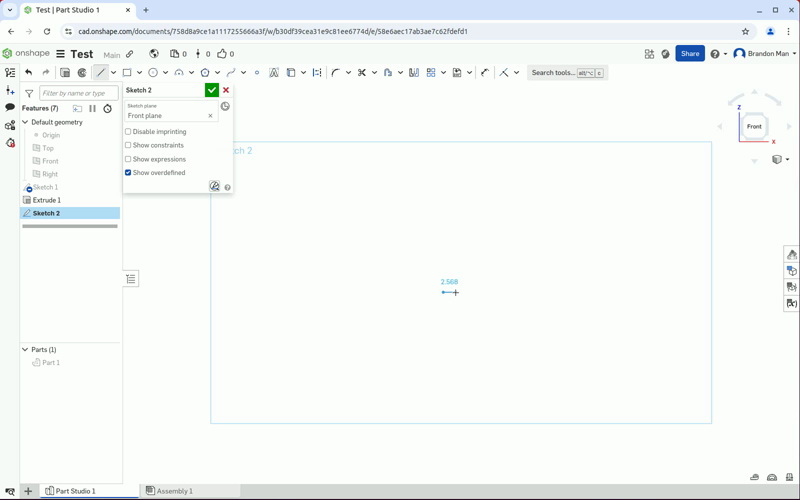
key_down(shift)
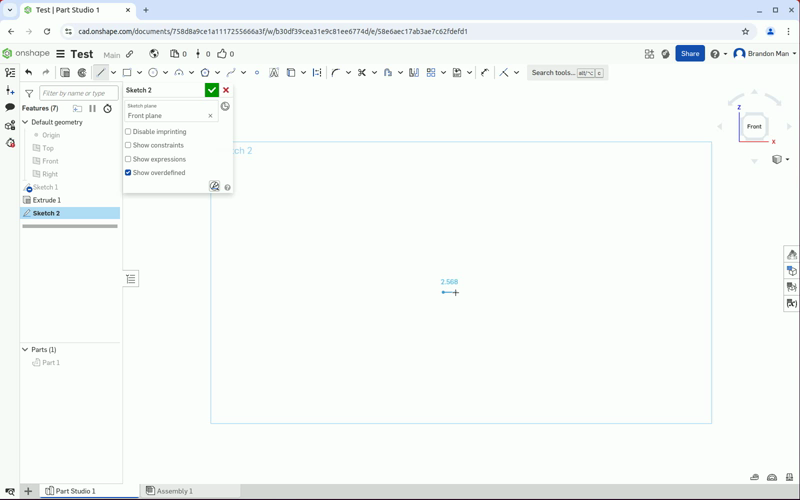
mouse_move(485, 292)
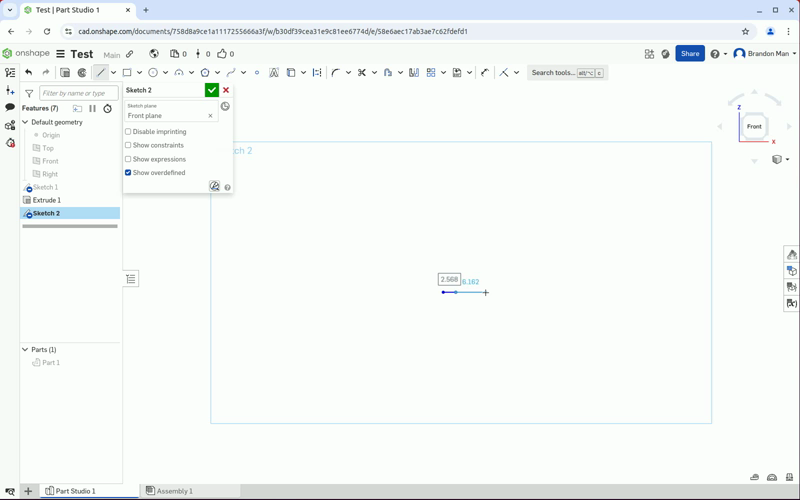
mouse_move(455, 259)
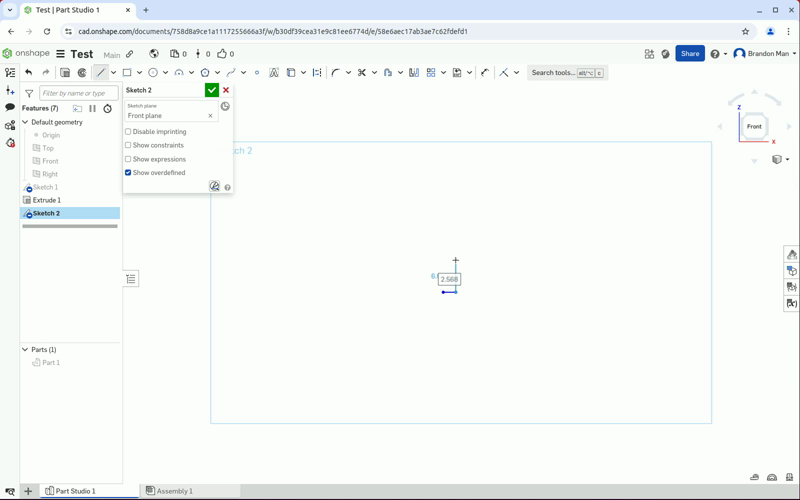
click(455, 259)
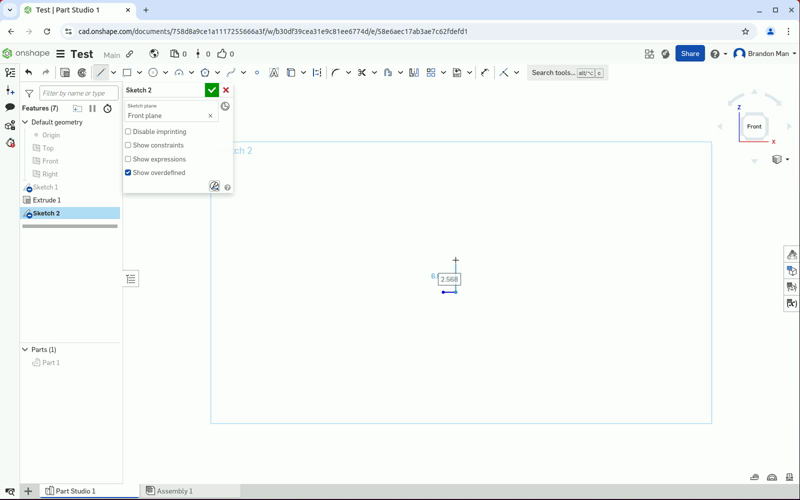
key_up(shift)
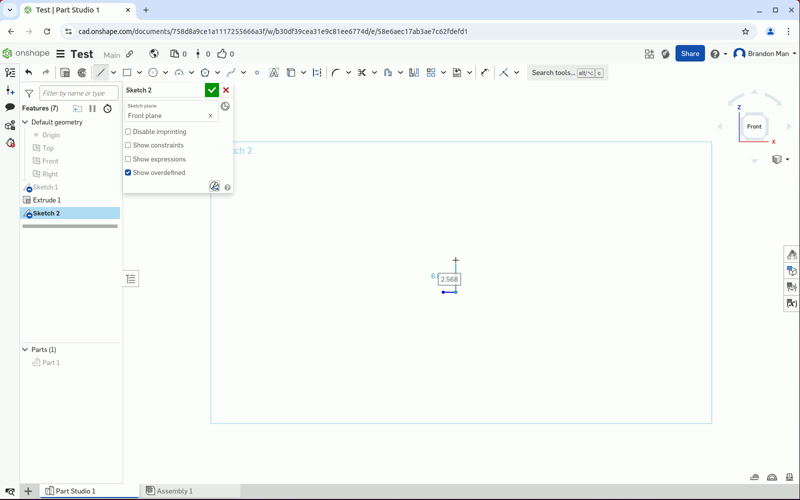
key_down(shift)
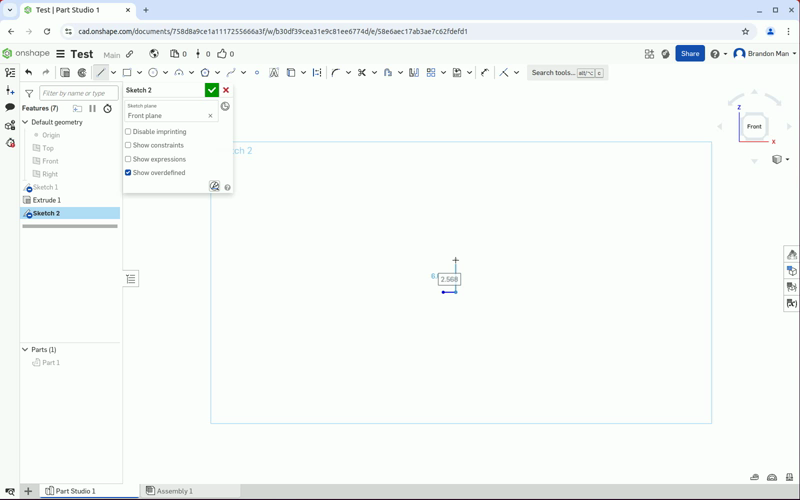
mouse_move(485, 259)
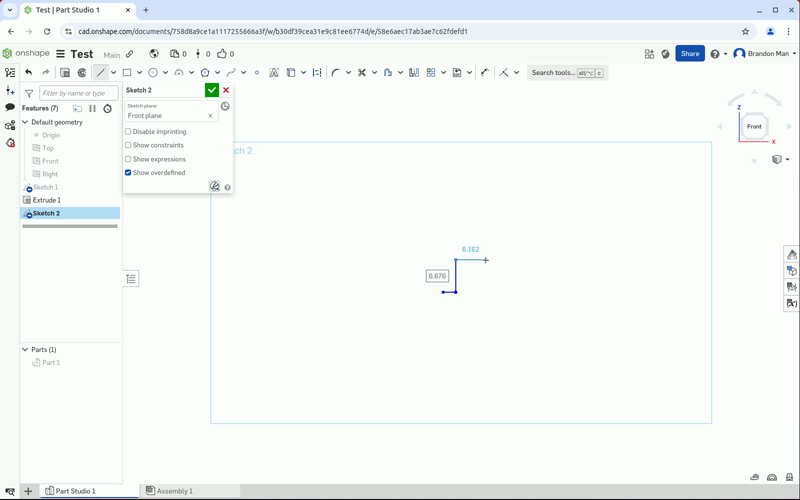
mouse_move(443, 259)
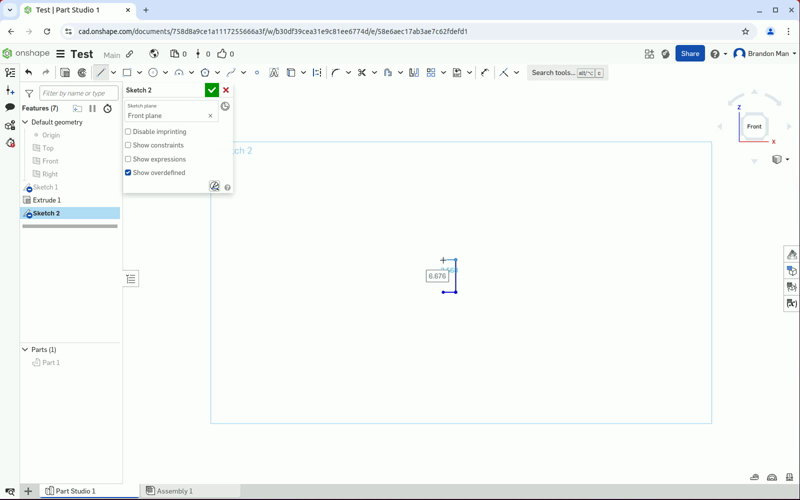
click(443, 259)
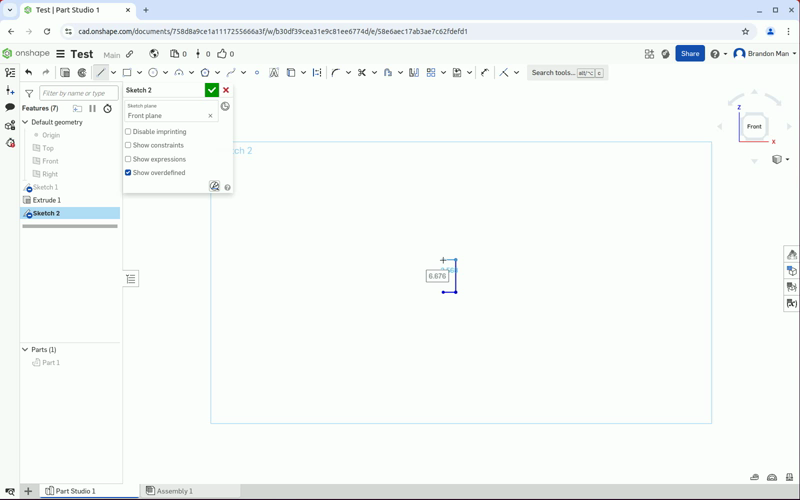
key_up(shift)
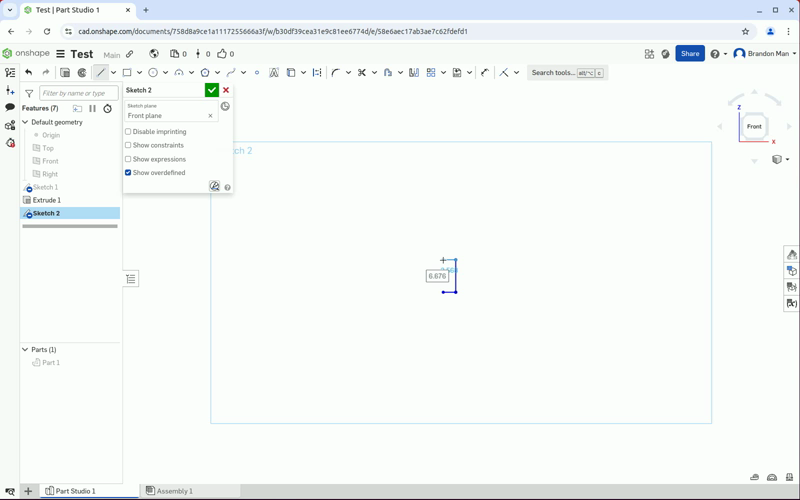
mouse_move(473, 259)
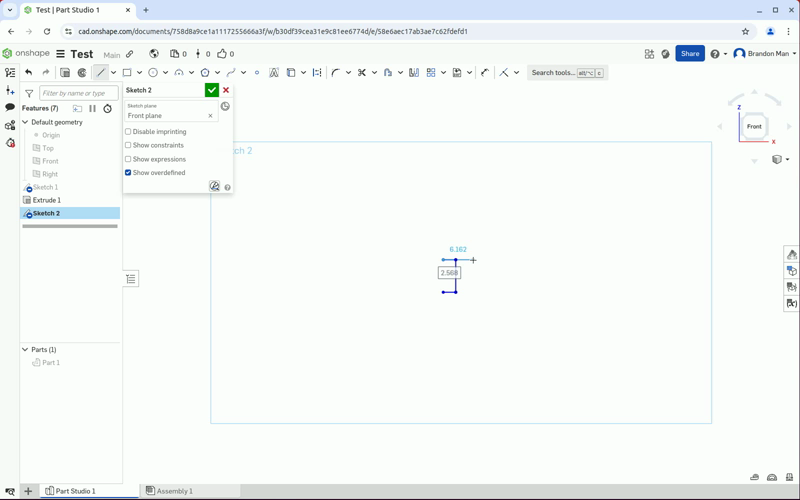
key_down(shift)
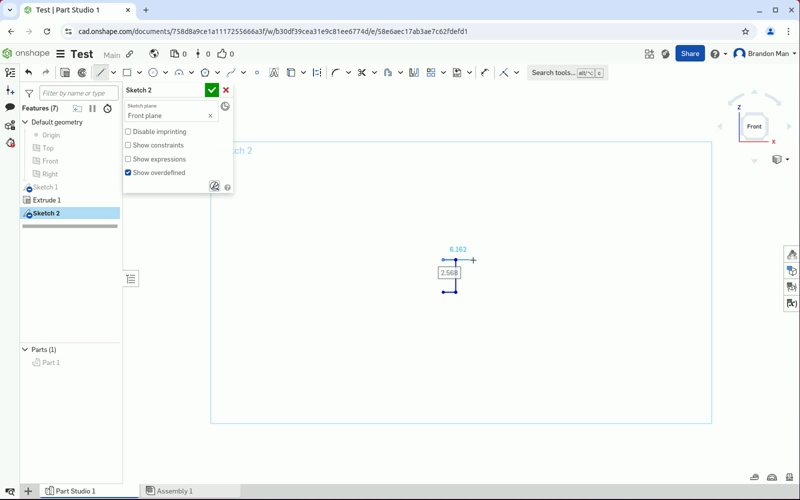
mouse_move(443, 292)
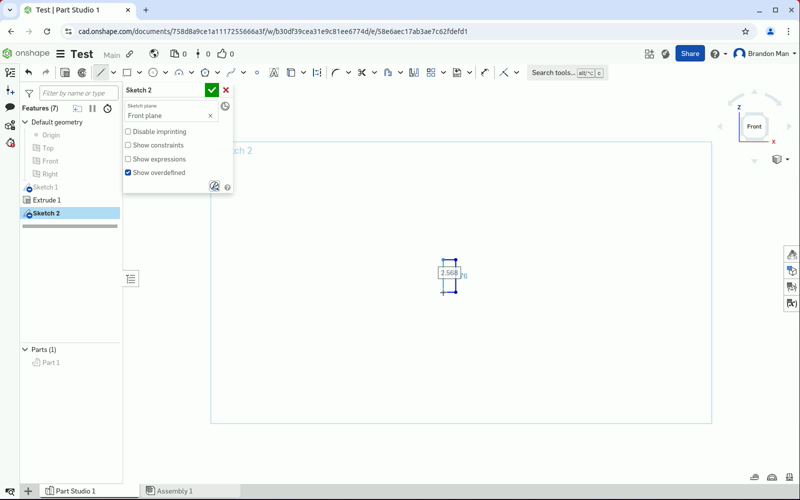
key_up(shift)
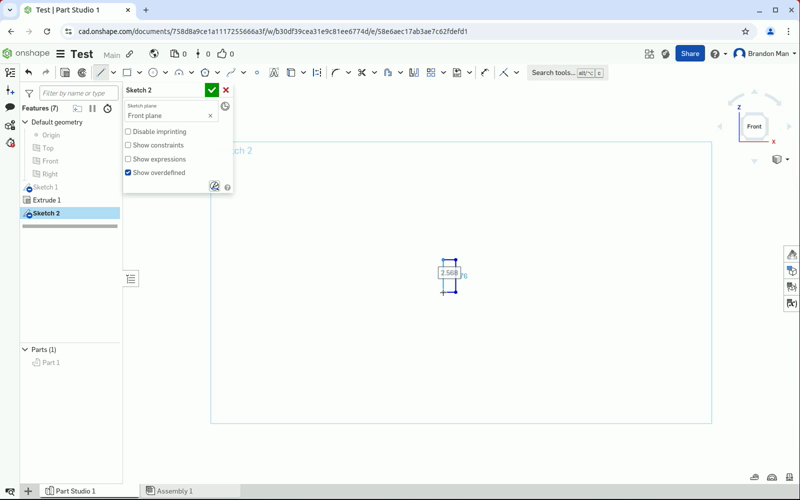
click(443, 292)
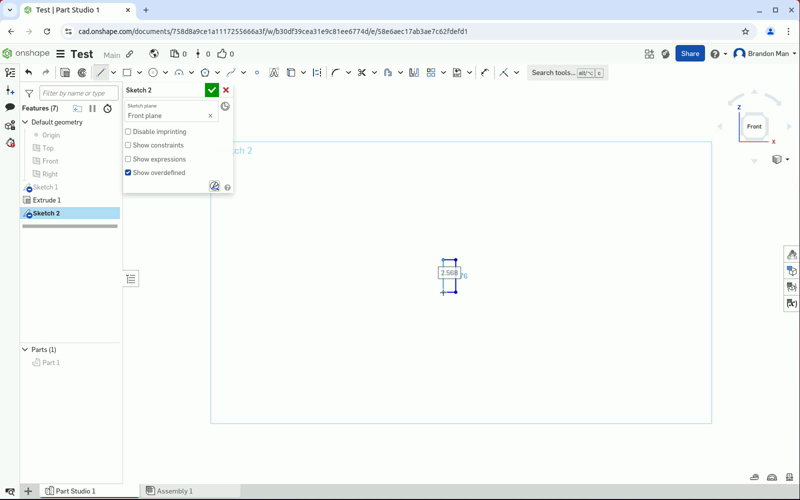
key(esc)
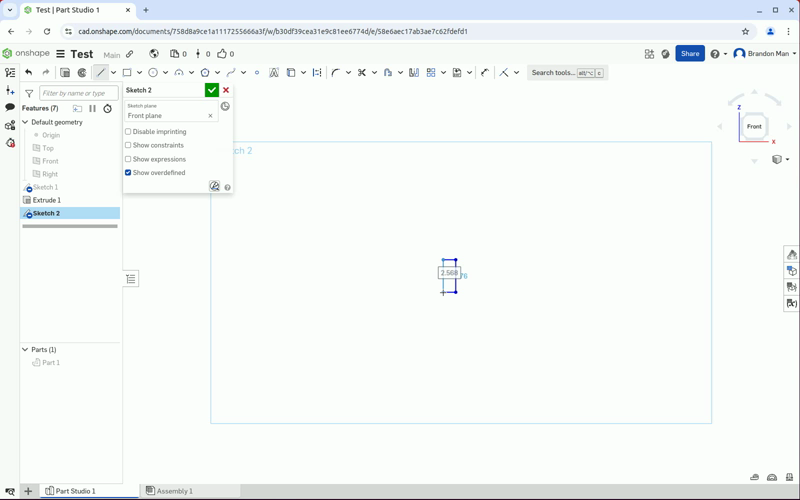
mouse_move(449, 285)
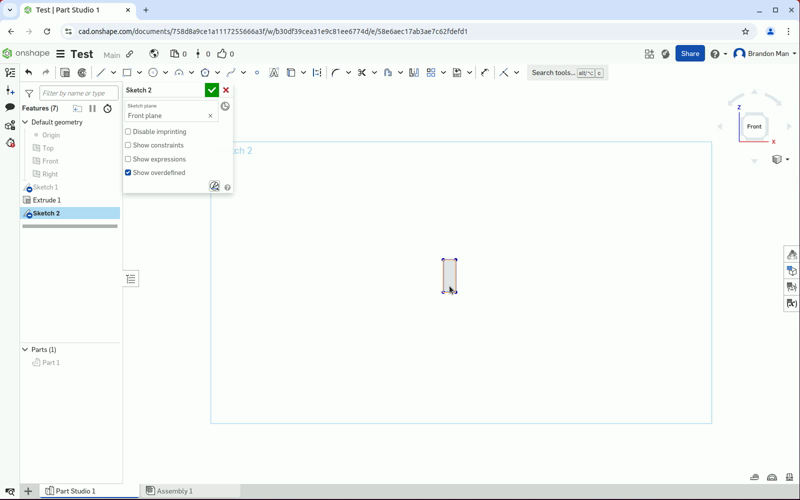
scroll(6)
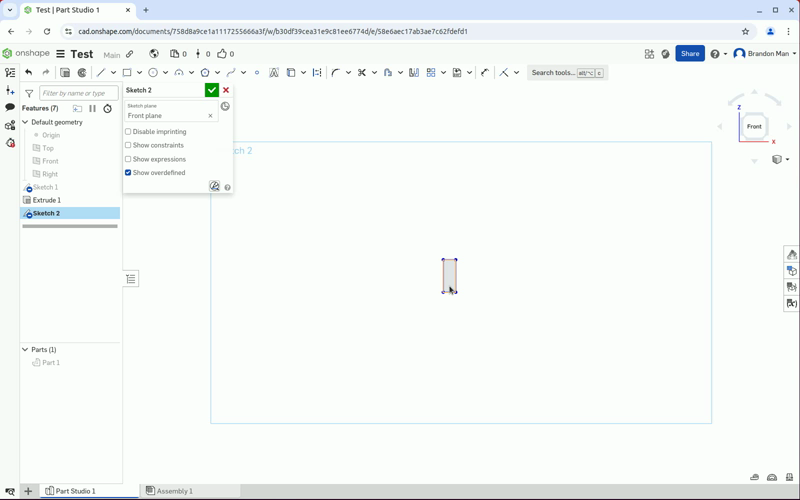
scroll(6)
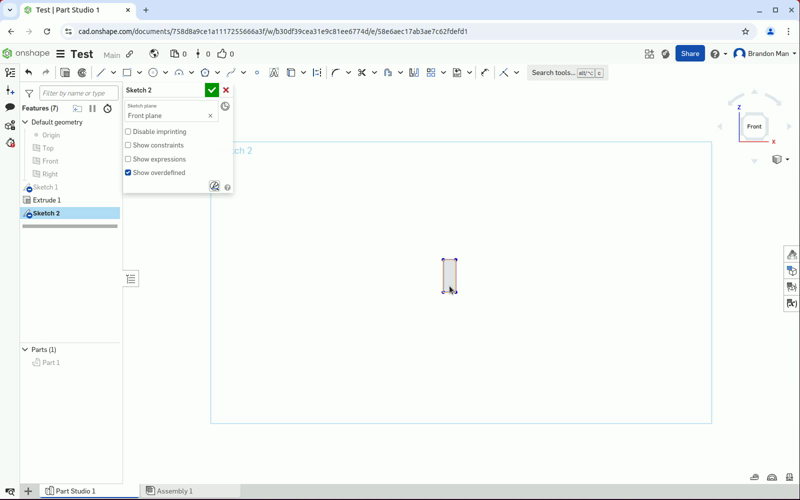
scroll(6)
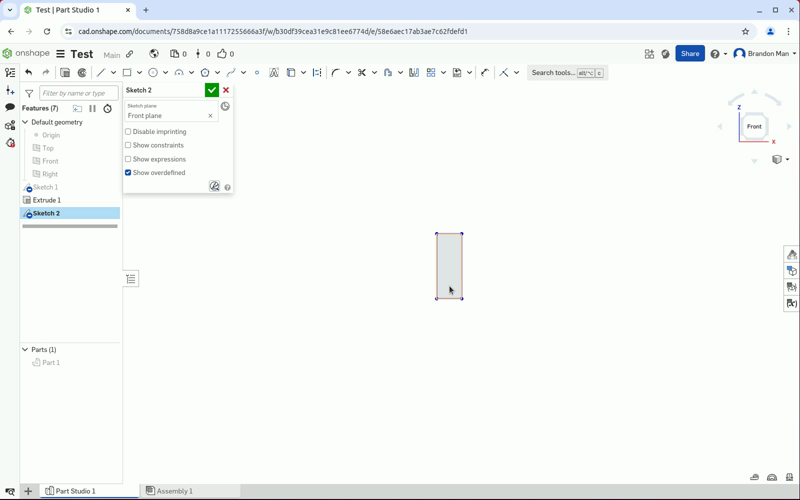
scroll(6)
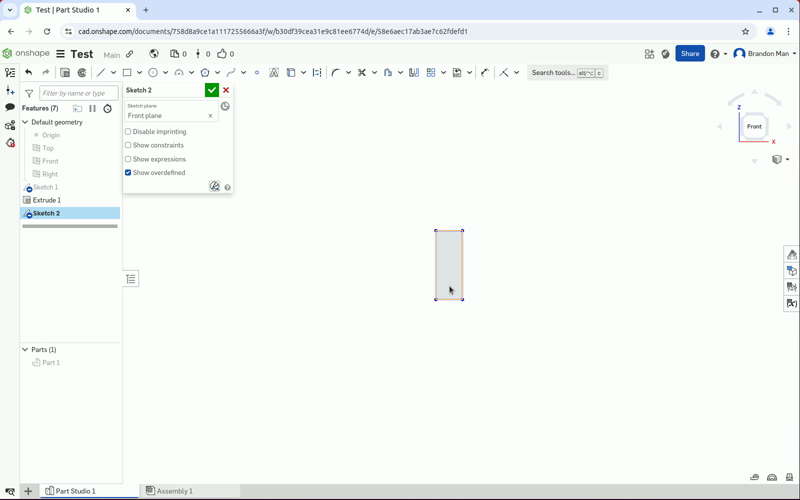
scroll(6)
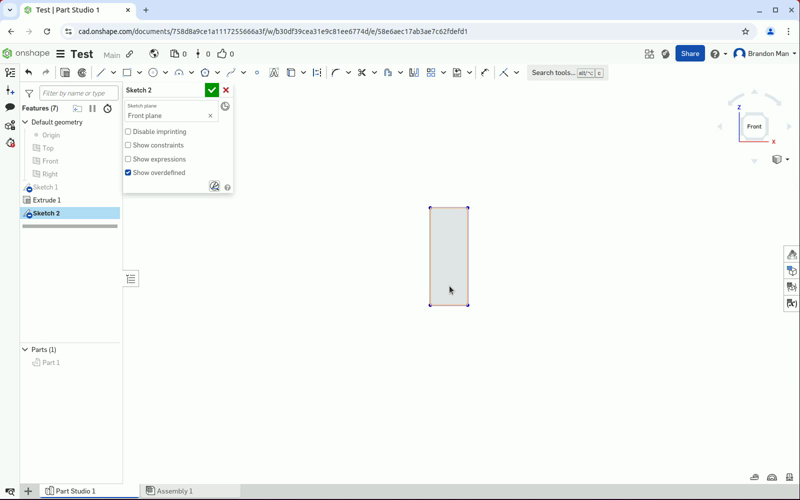
scroll(6)
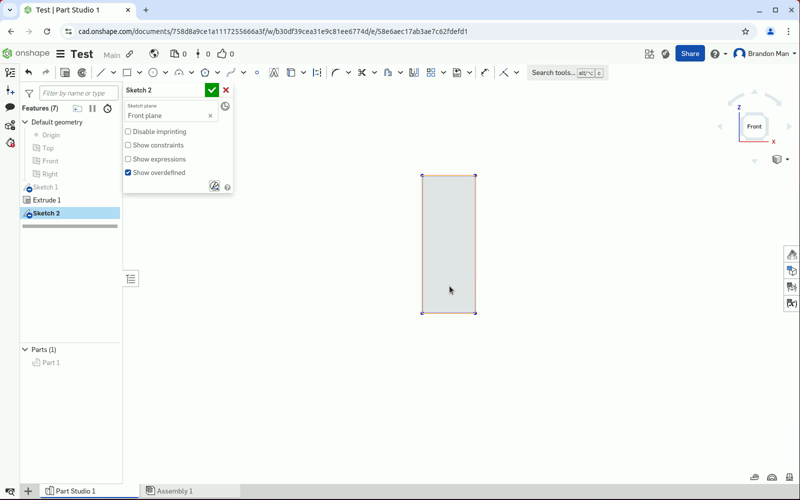
scroll(6)
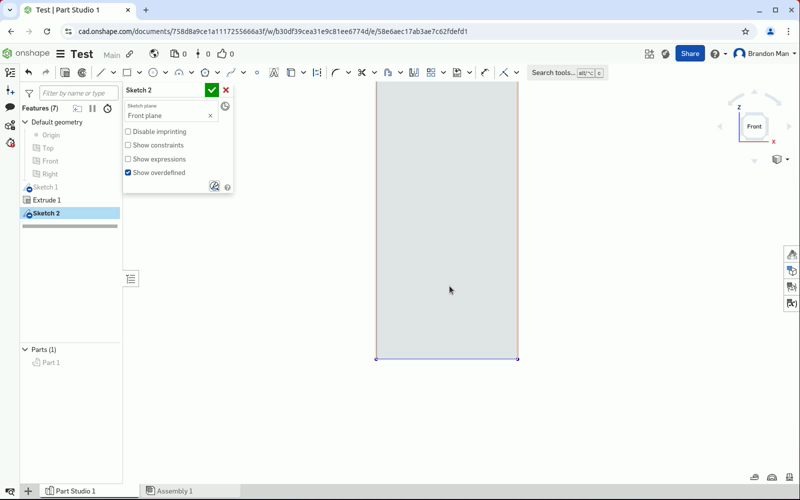
click(449, 285)
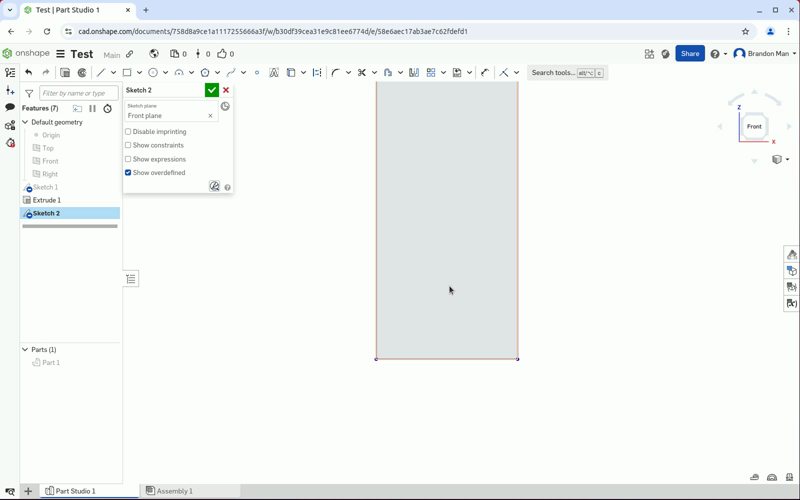
scroll(-6)
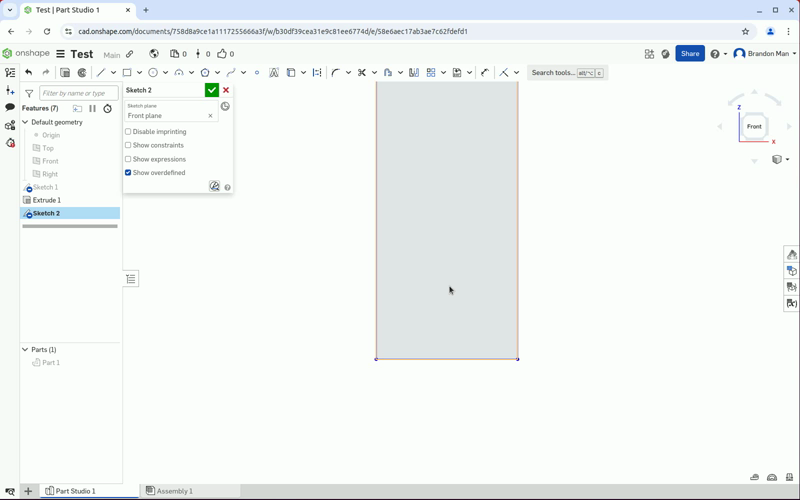
scroll(-6)
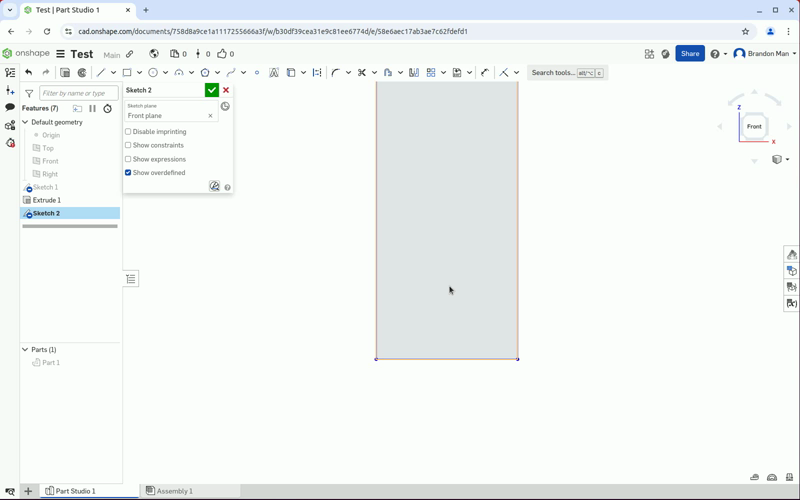
scroll(-6)
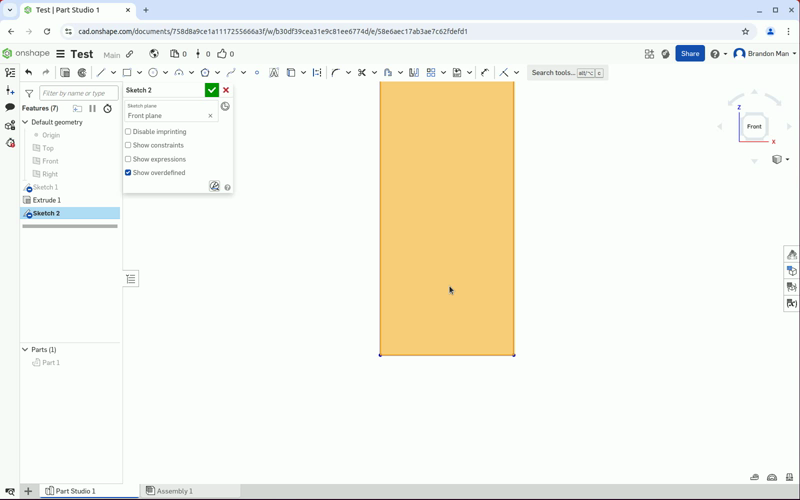
scroll(-6)
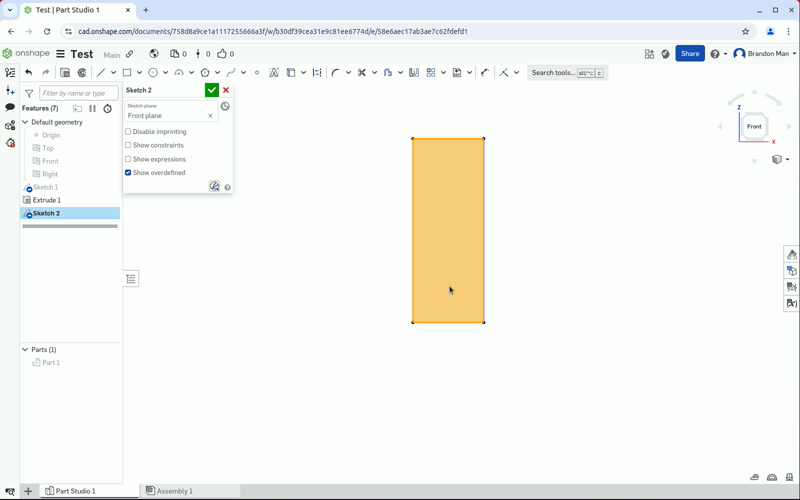
scroll(-6)
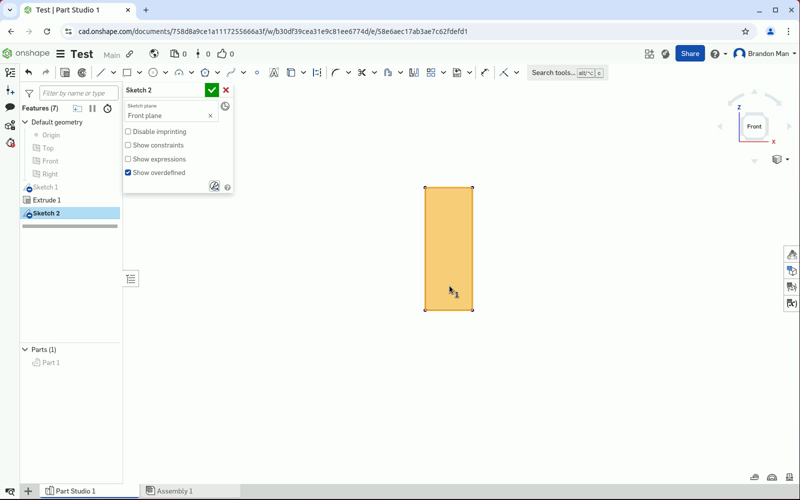
scroll(-6)
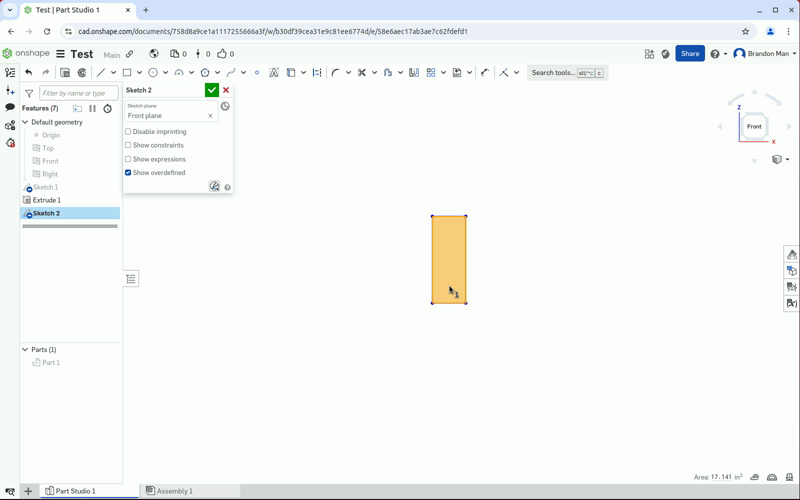
scroll(-6)
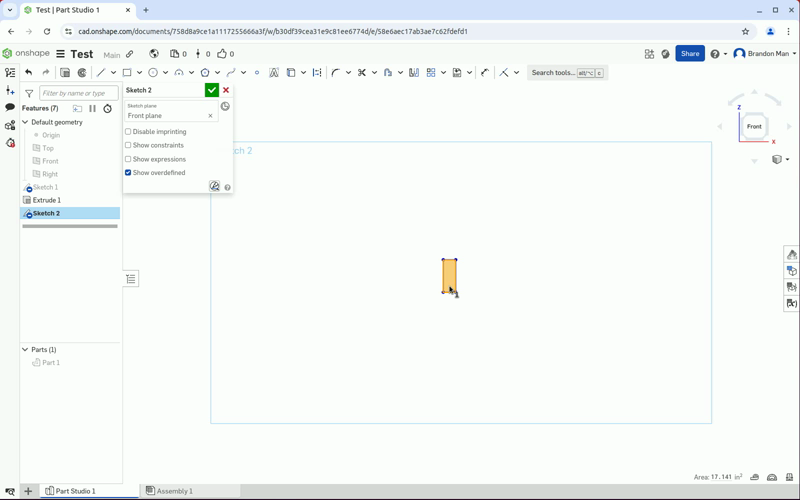
mouse_move(73, 352)
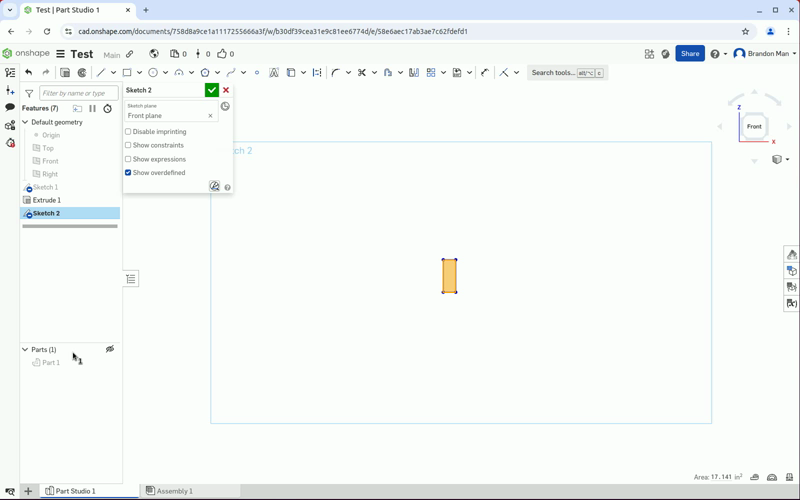
key(shift+y)
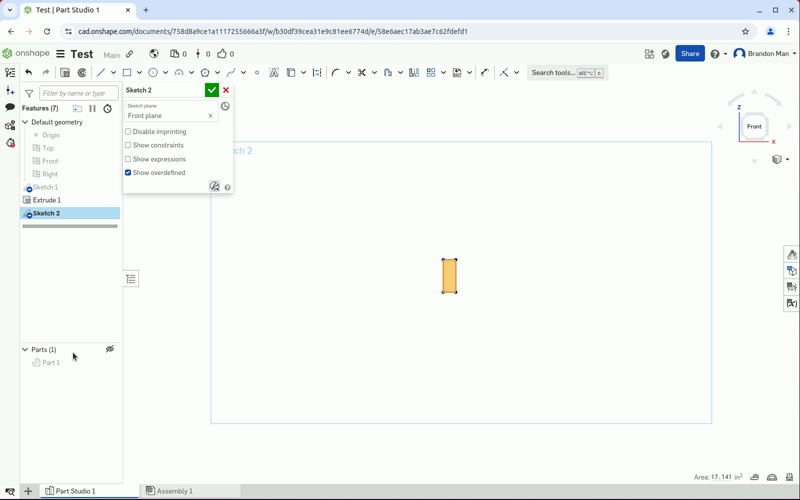
key(shift+e)
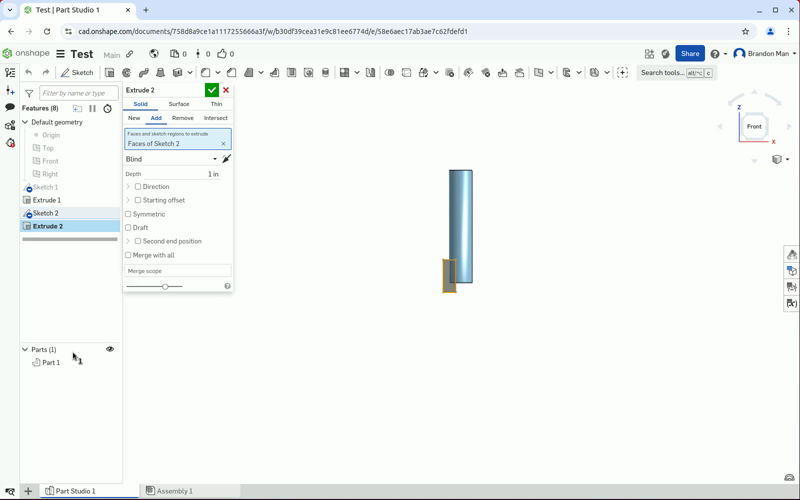
mouse_move(143, 106)
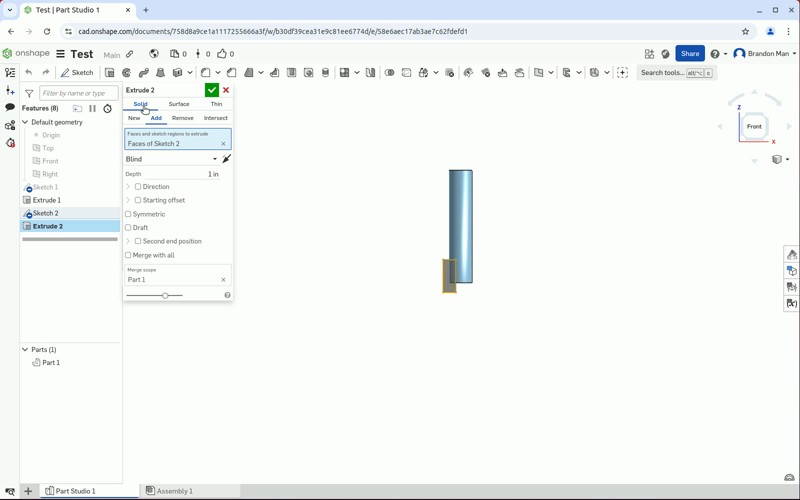
click(143, 106)
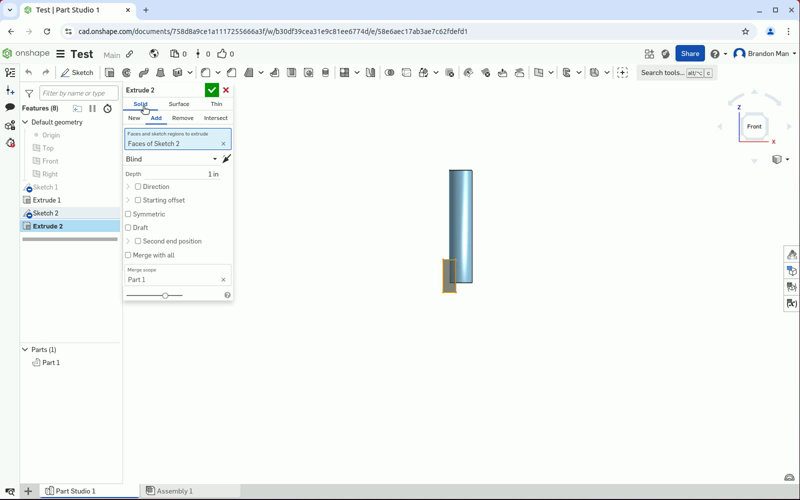
mouse_move(186, 120)
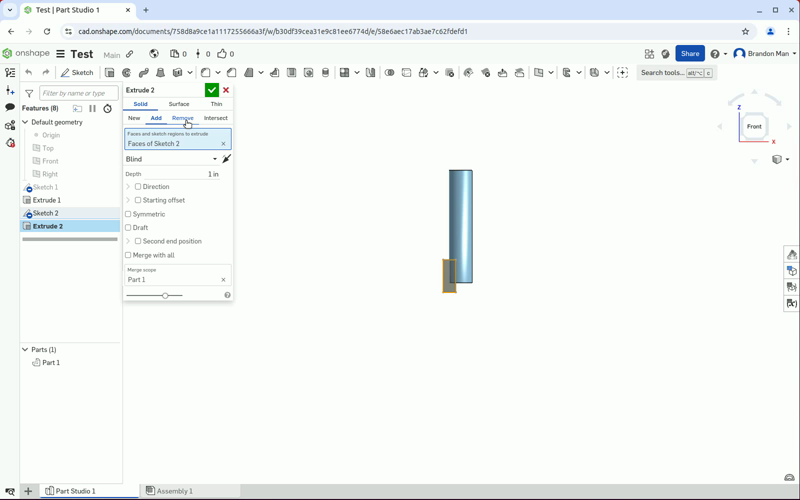
click(186, 120)
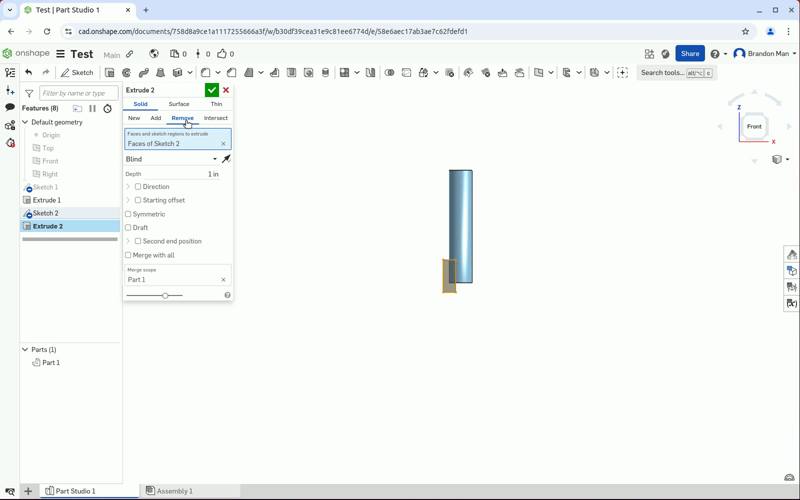
key(tab, 4)
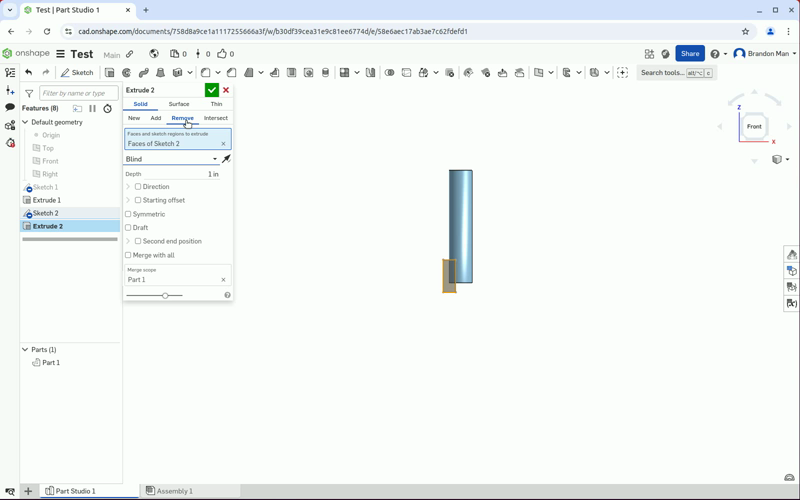
text(4.814)
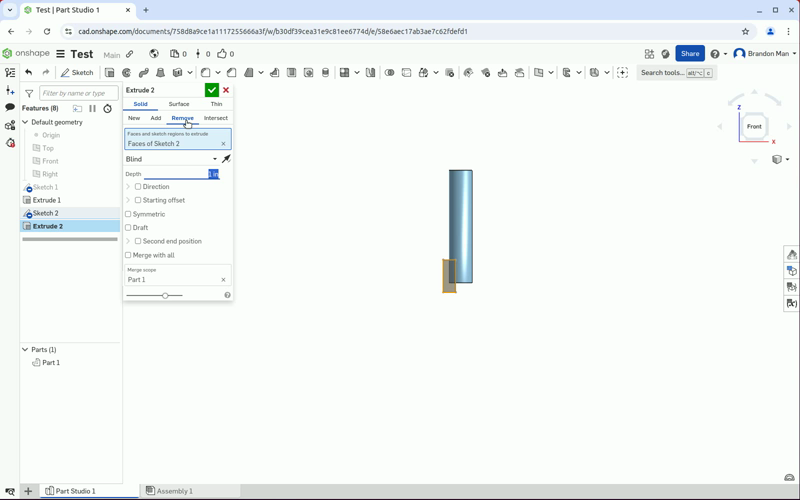
key(tab, 3)
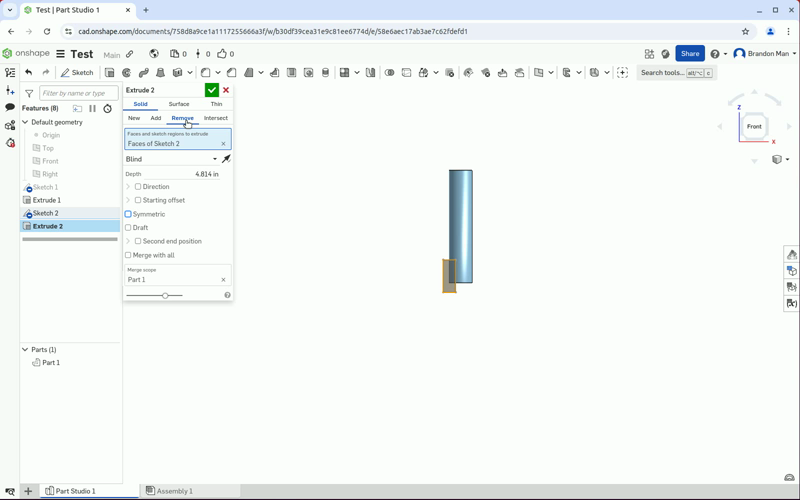
key(space)
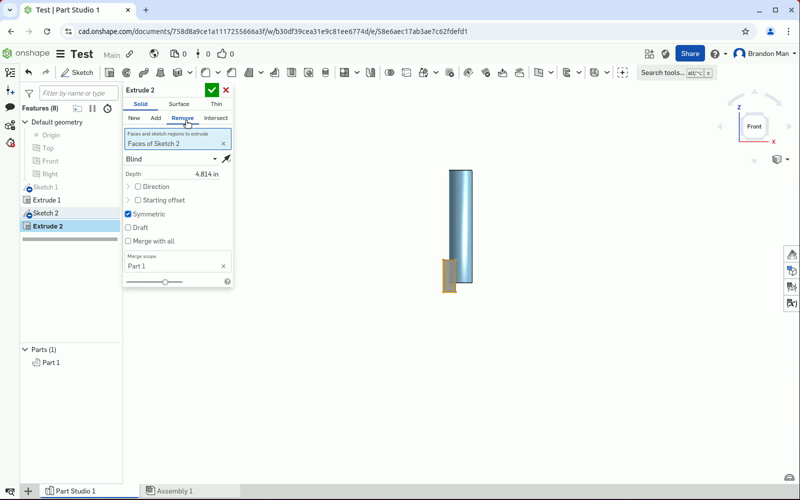
key(tab, 2)
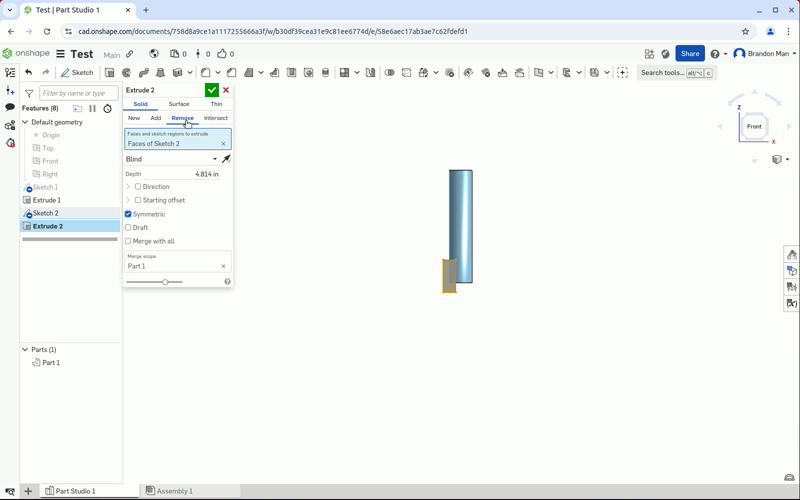
key(space)
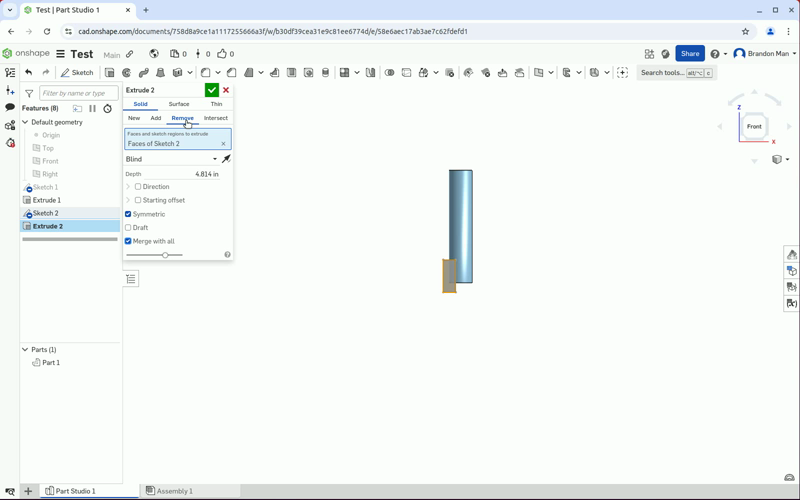
key(enter)
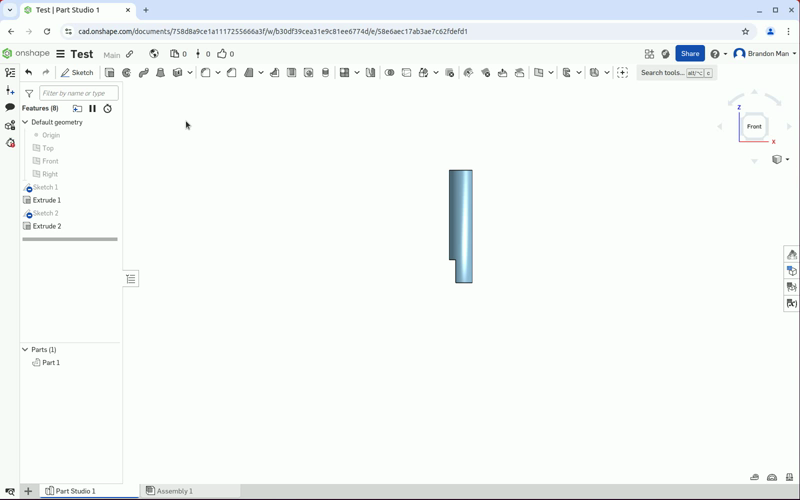
key(shift+h)
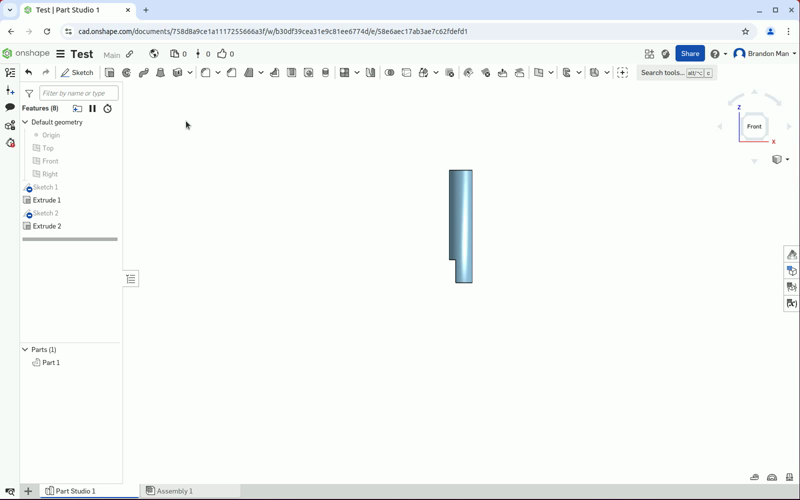
key(shift+h)
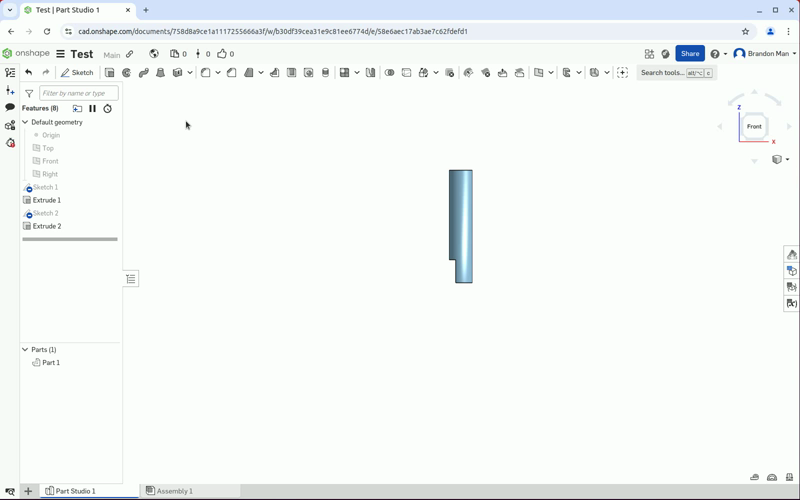
mouse_move(73, 189)
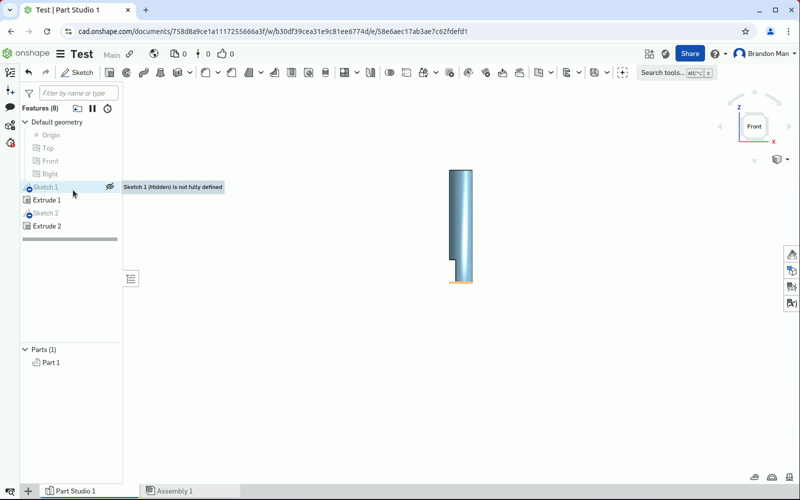
click(73, 189)
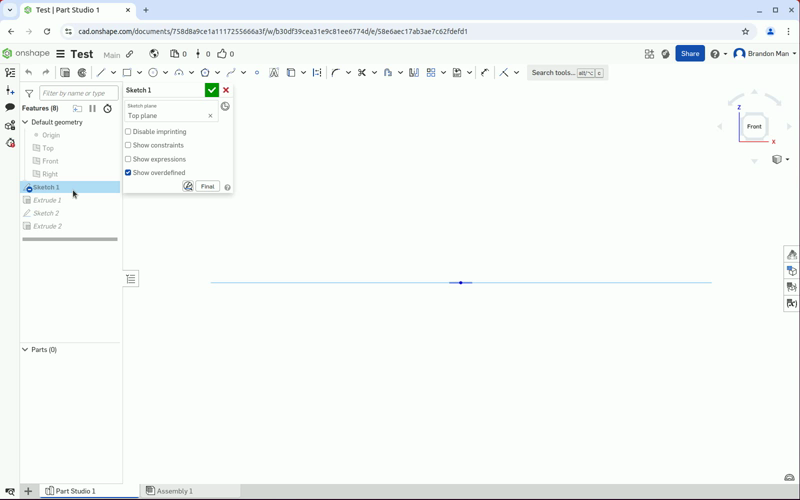
mouse_move(229, 92)
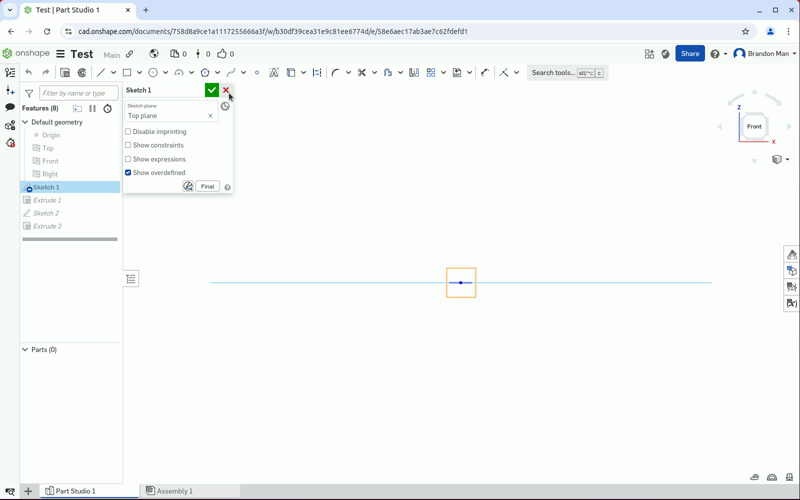
click(229, 92)
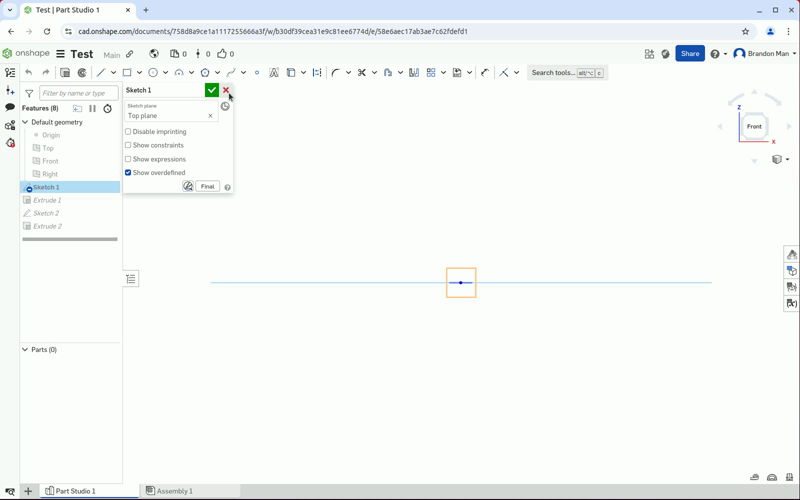
key(shift+s)
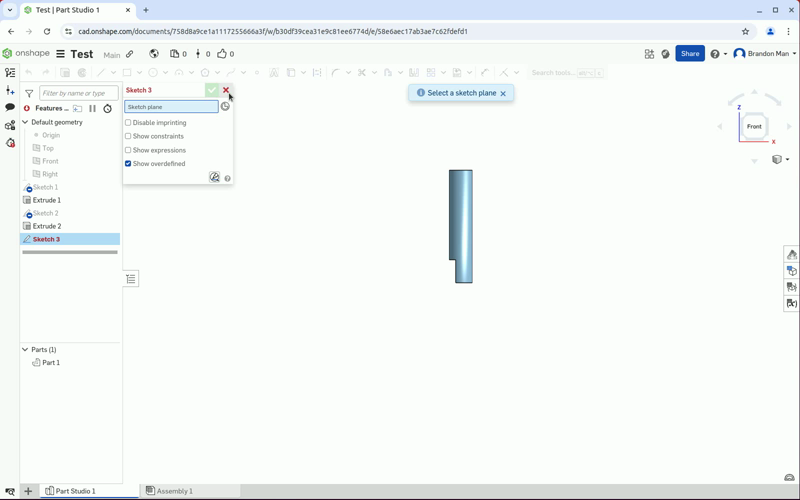
mouse_move(73, 163)
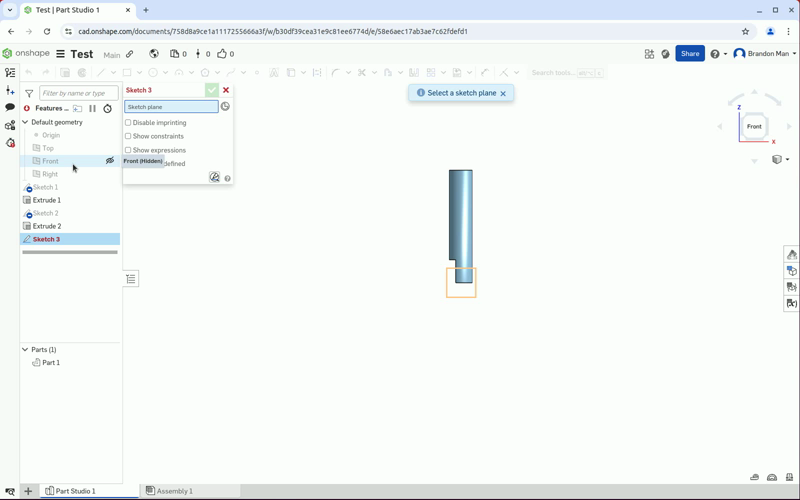
click(73, 163)
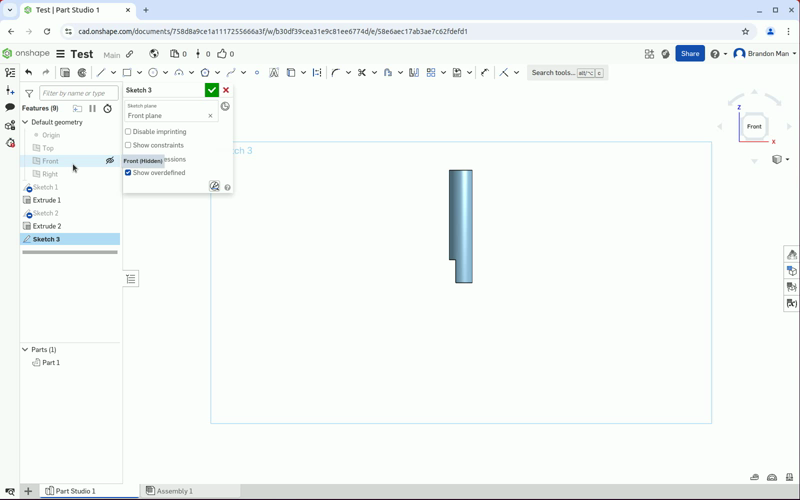
mouse_move(73, 352)
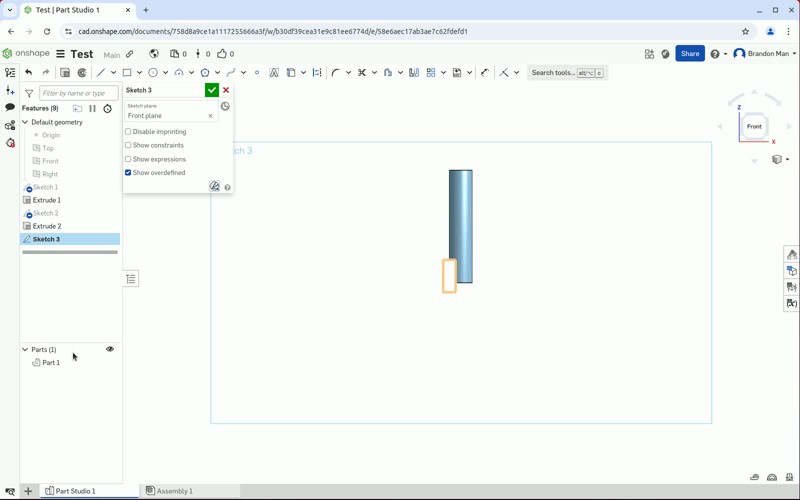
key(y)
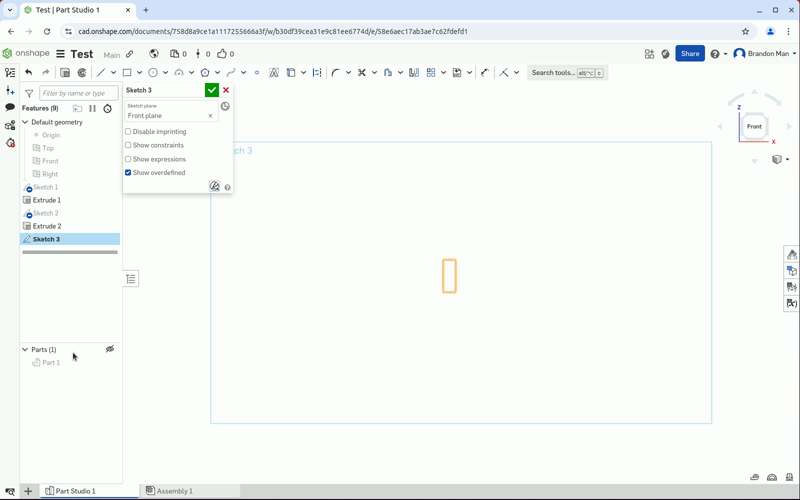
key(l)
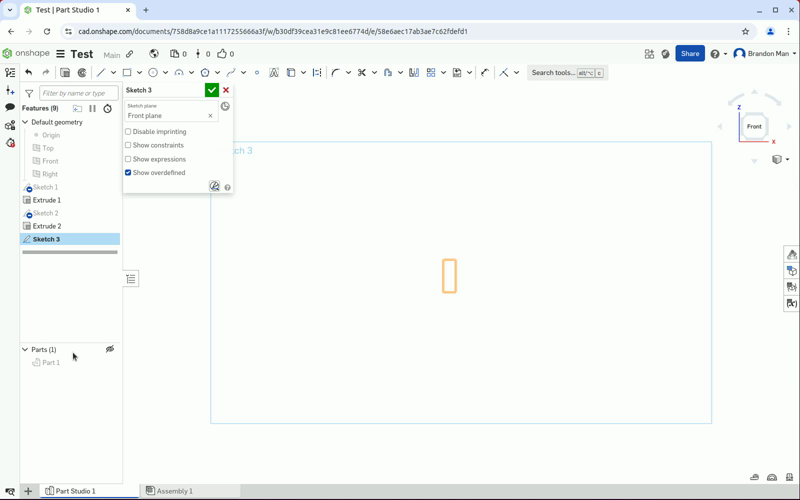
key_down(shift)
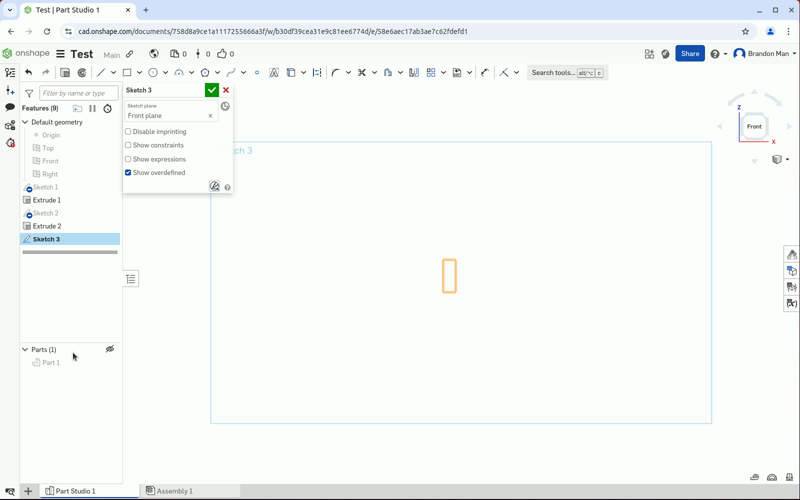
mouse_move(466, 292)
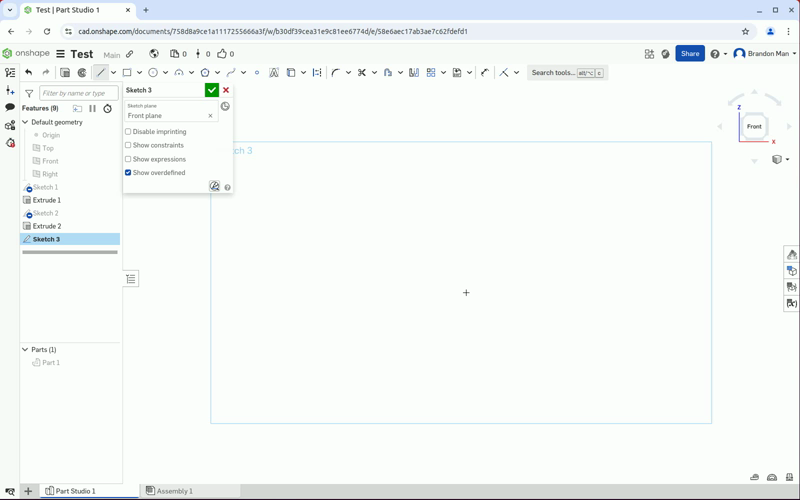
click(466, 292)
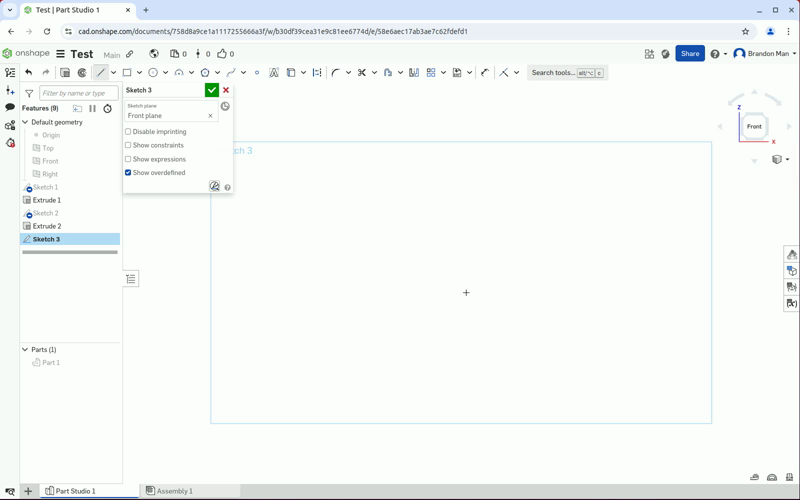
key_up(shift)
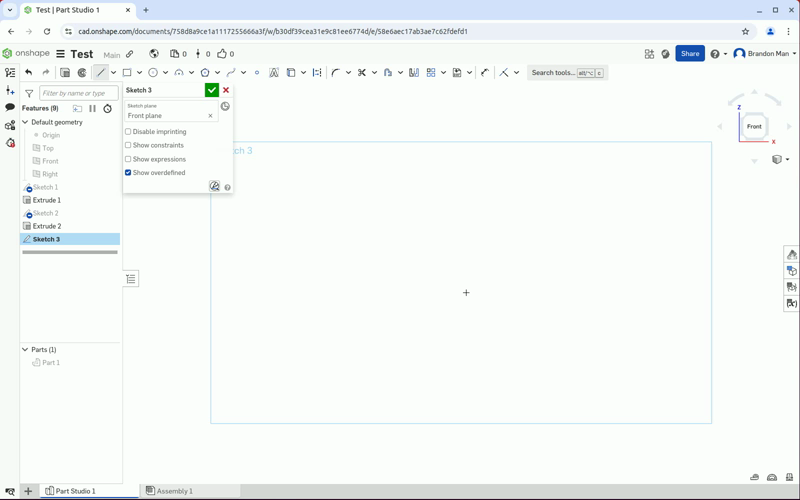
key_down(shift)
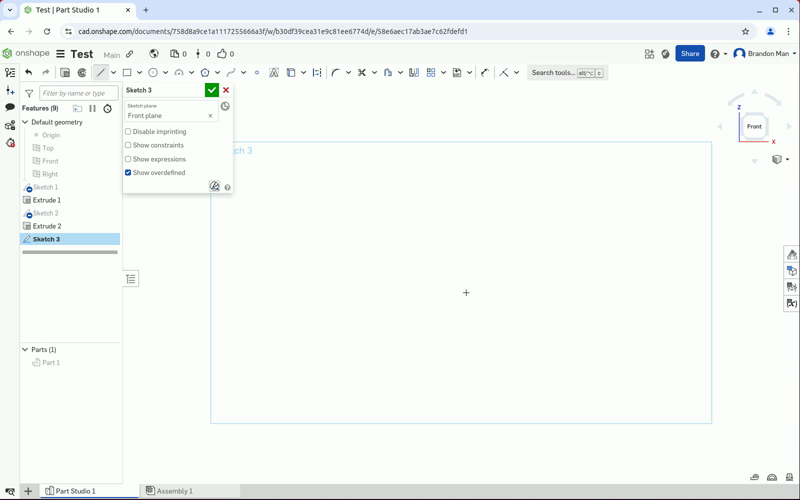
mouse_move(496, 292)
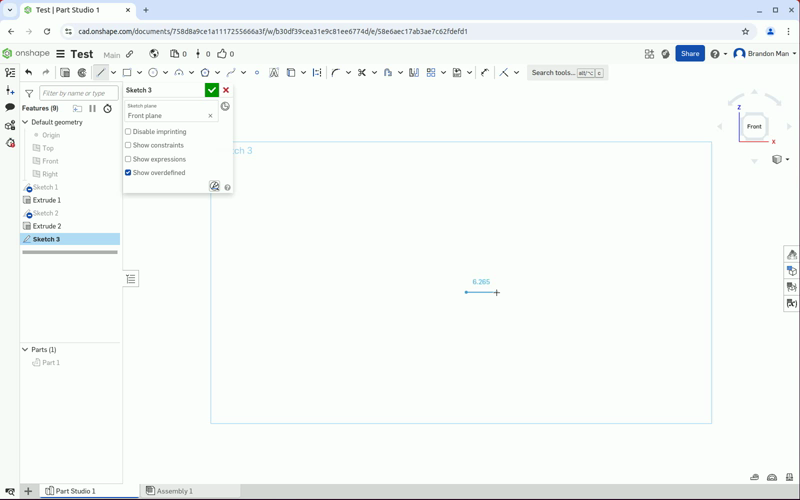
mouse_move(479, 292)
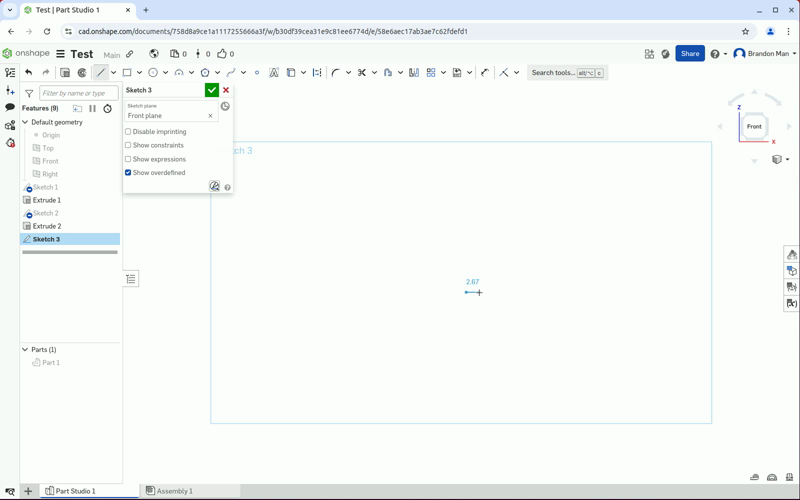
click(479, 292)
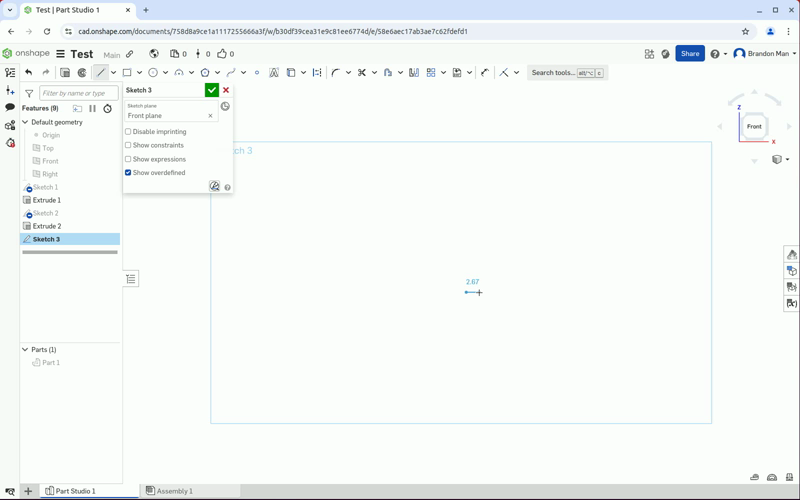
key_up(shift)
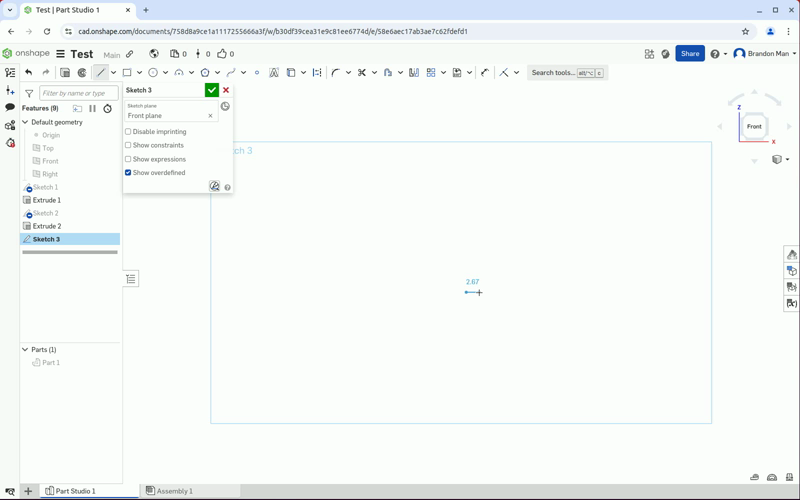
key_down(shift)
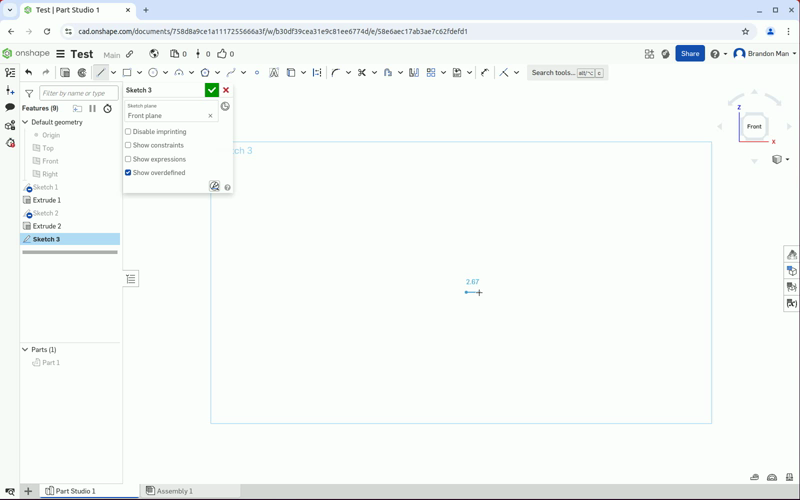
mouse_move(509, 292)
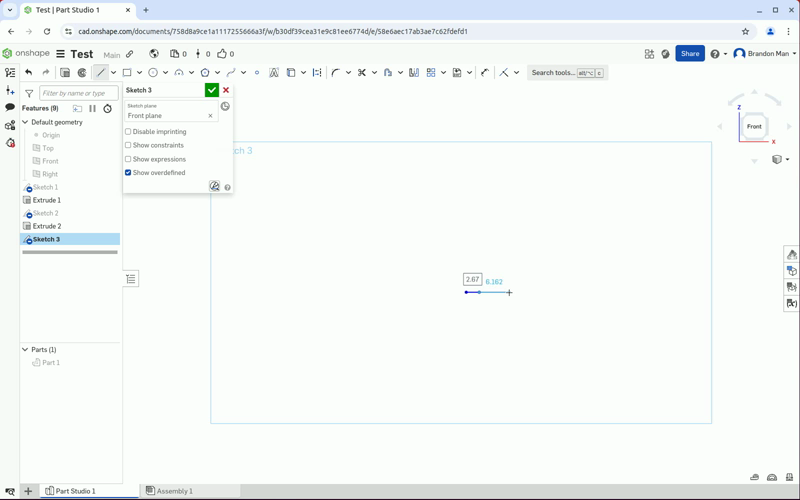
mouse_move(479, 259)
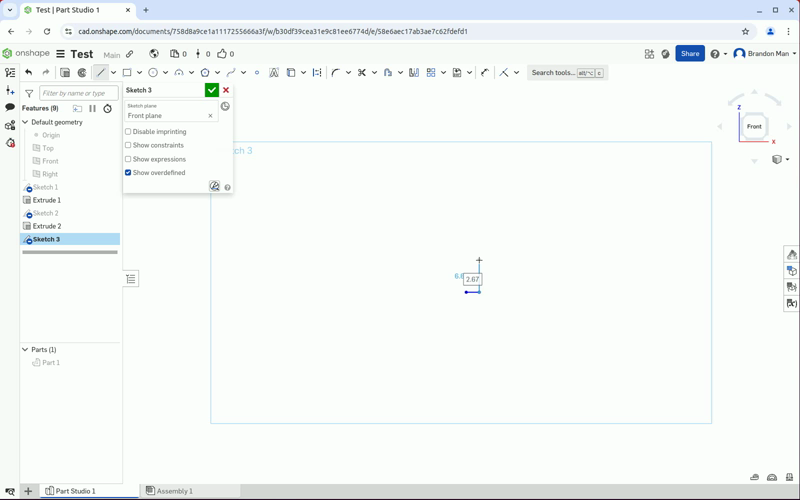
click(479, 259)
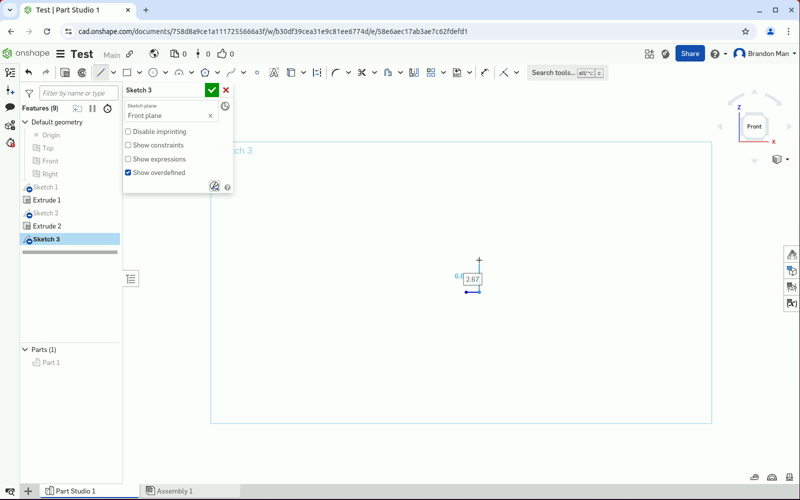
key_up(shift)
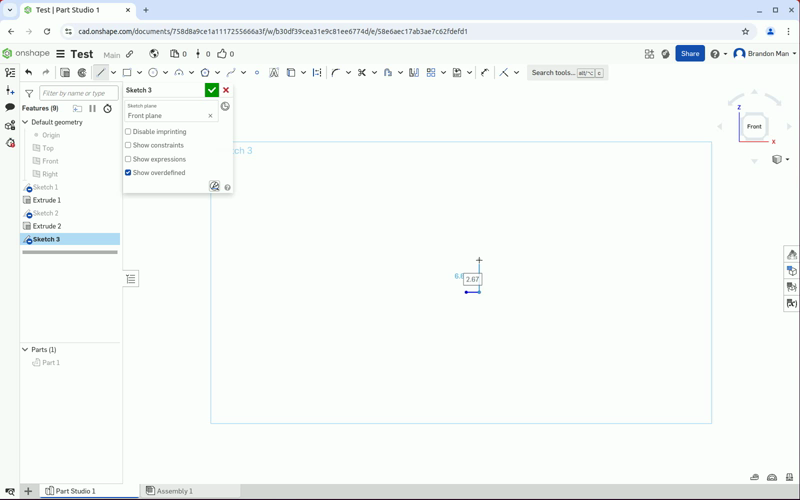
key_down(shift)
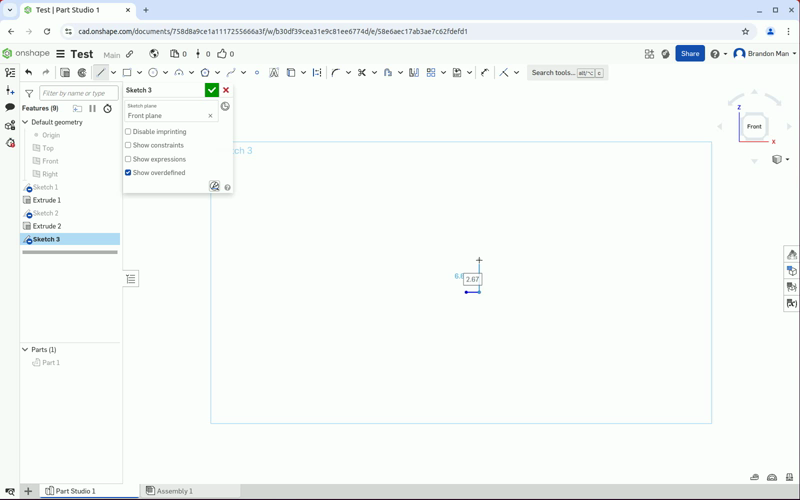
mouse_move(509, 259)
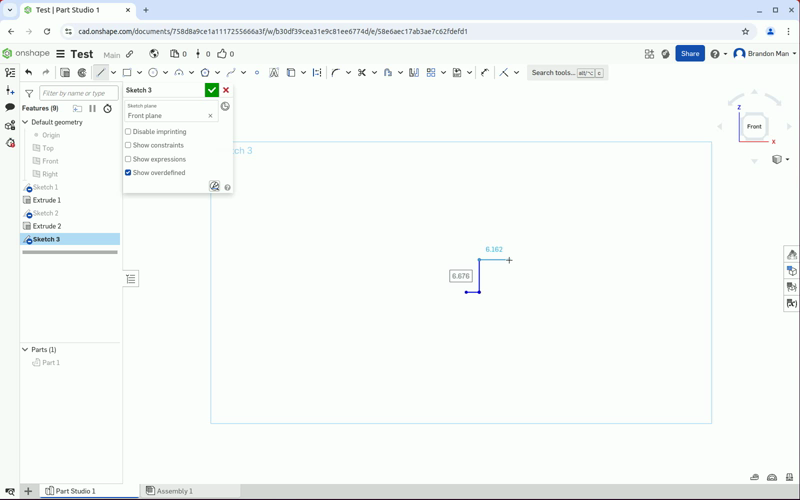
mouse_move(466, 259)
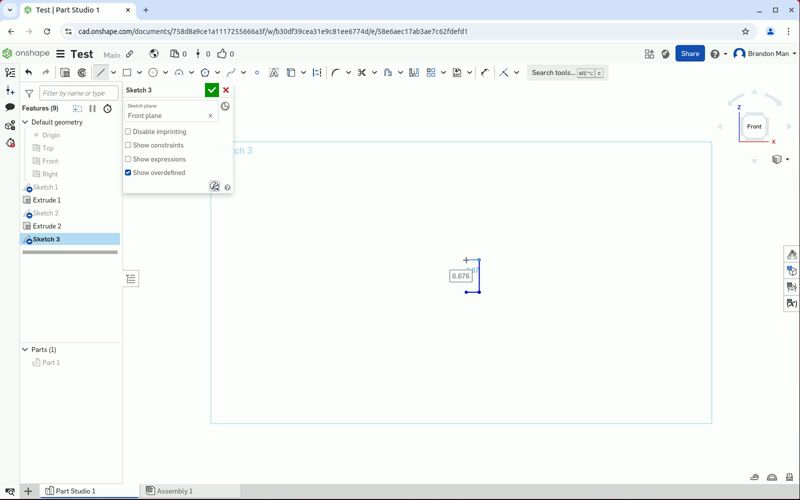
click(466, 259)
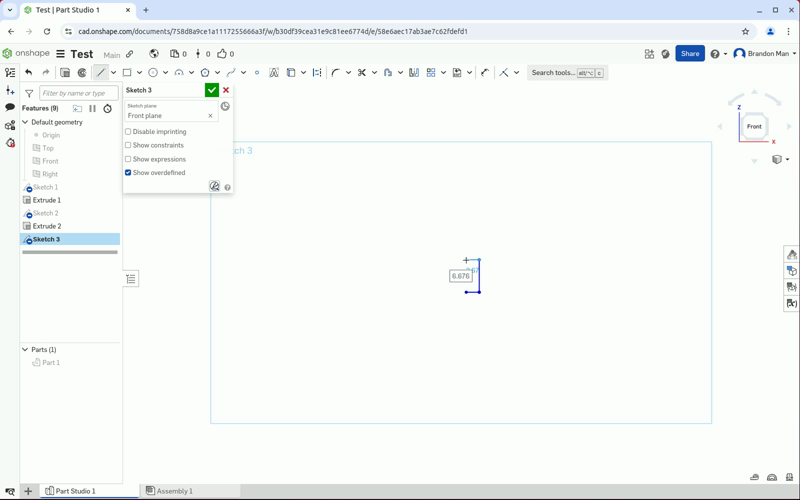
key_up(shift)
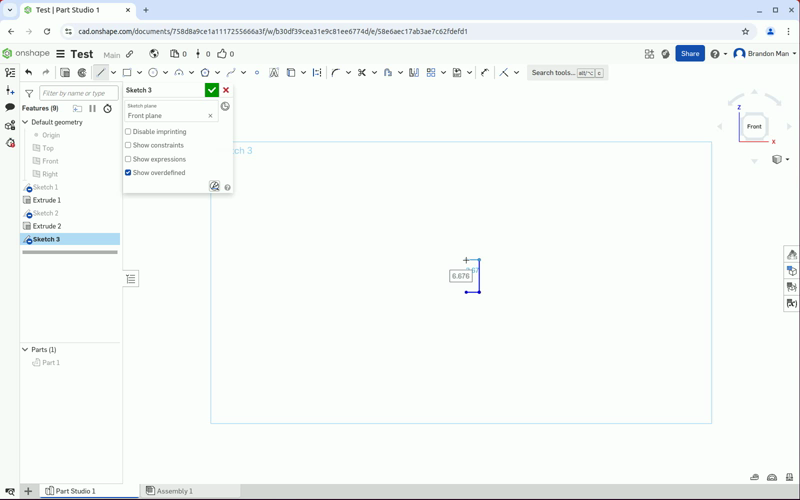
mouse_move(496, 259)
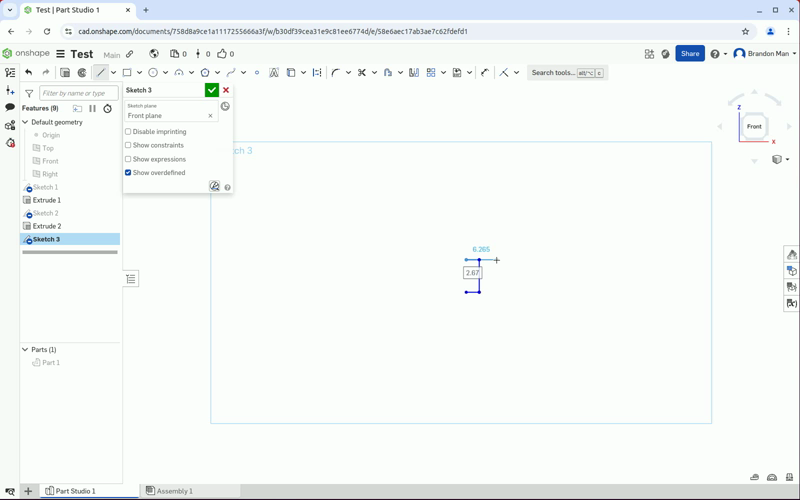
key_down(shift)
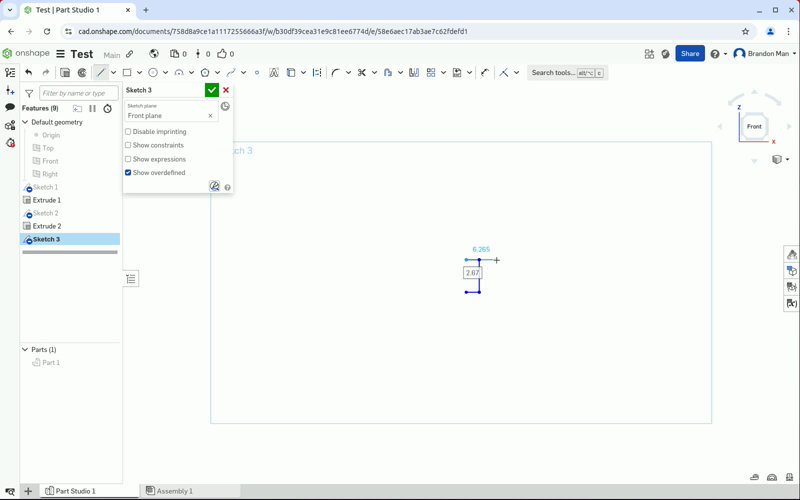
mouse_move(466, 292)
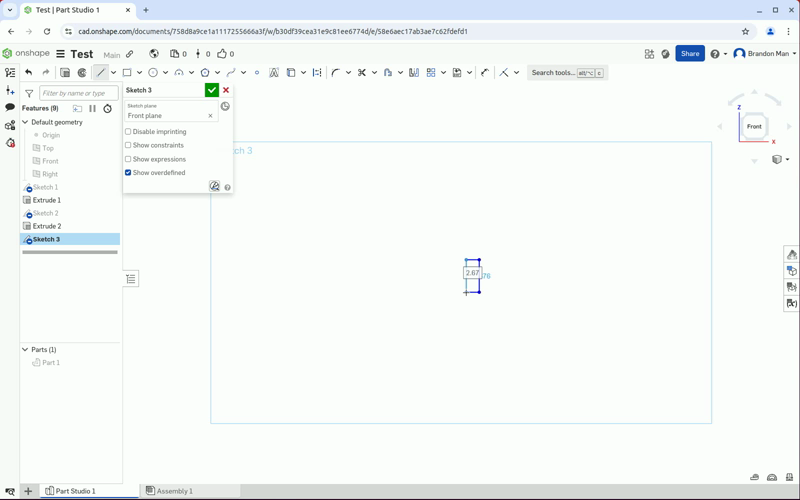
key_up(shift)
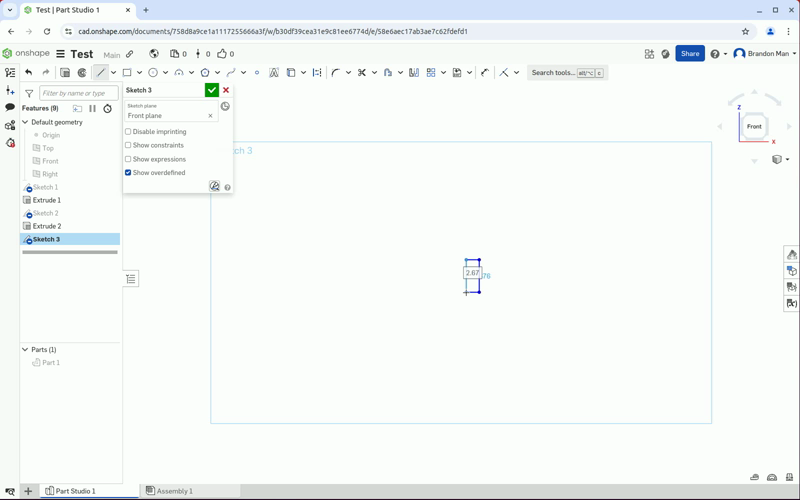
click(466, 292)
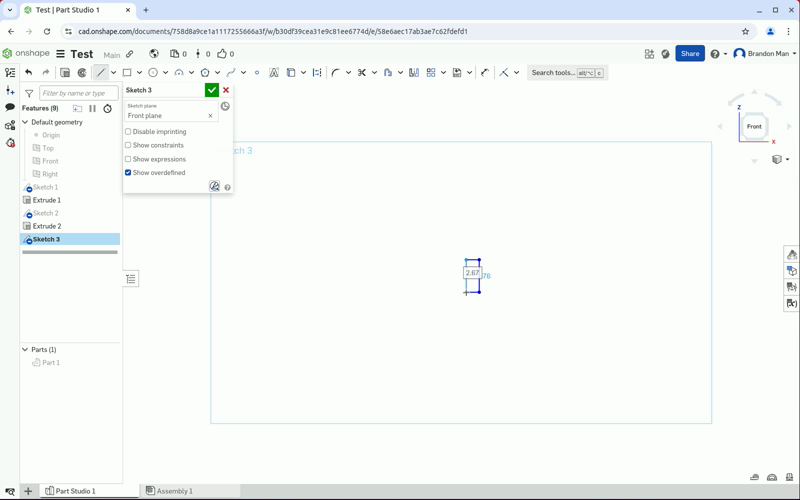
key(esc)
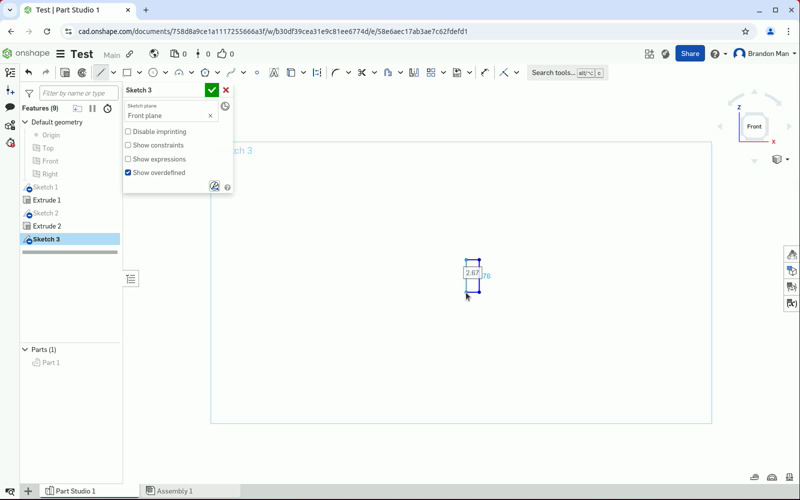
mouse_move(467, 262)
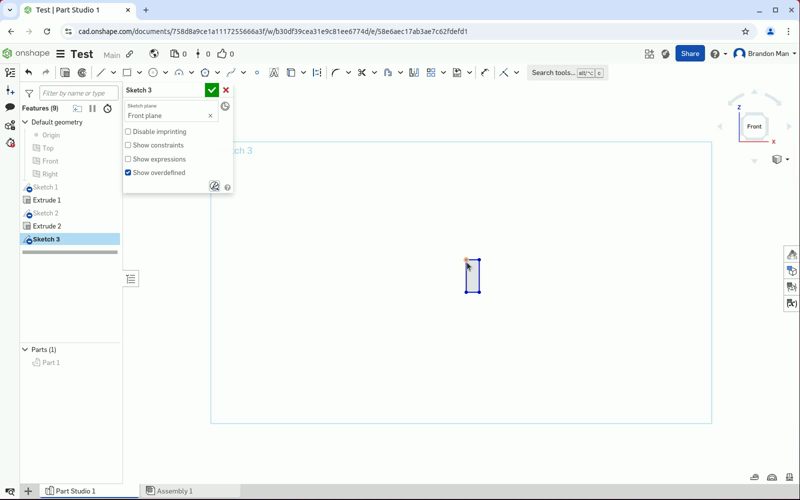
scroll(6)
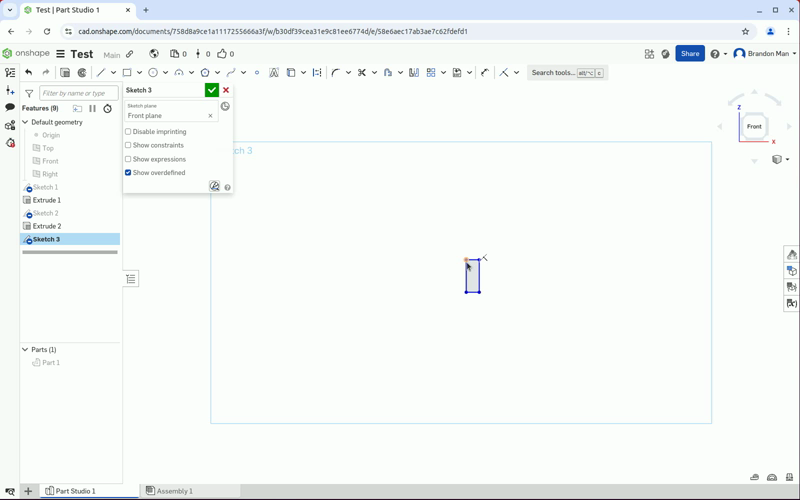
scroll(6)
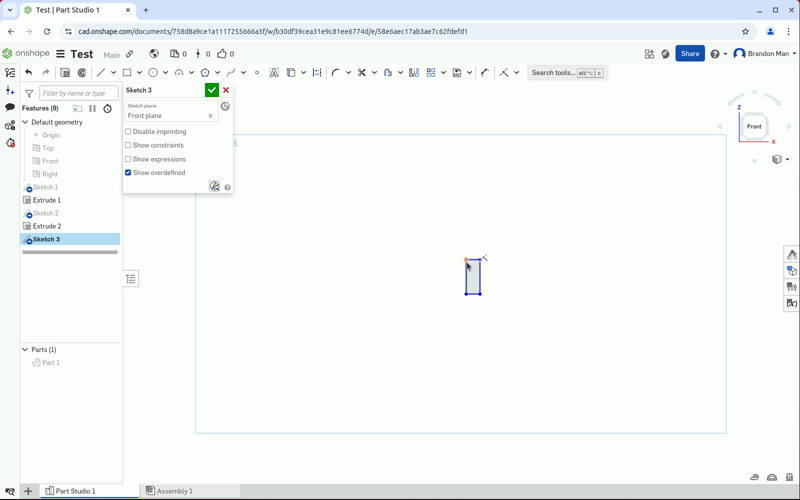
scroll(6)
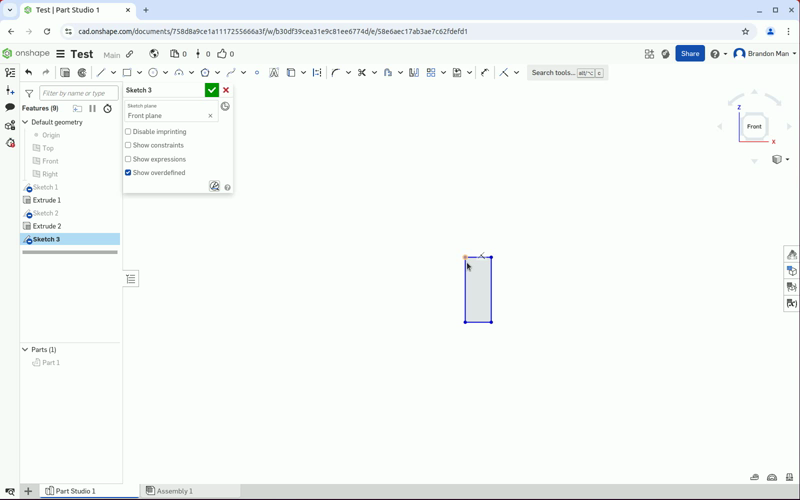
scroll(6)
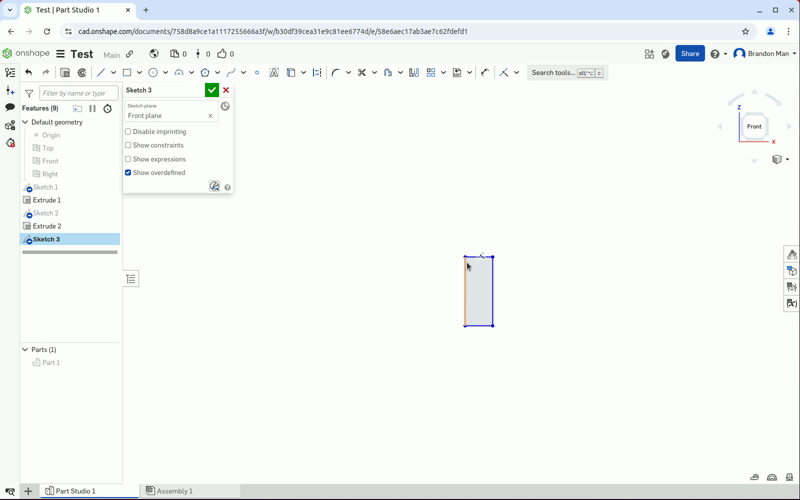
scroll(6)
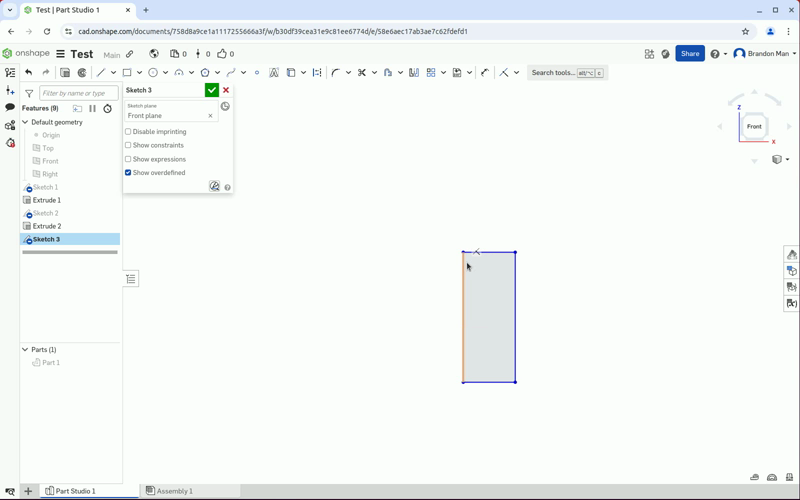
scroll(6)
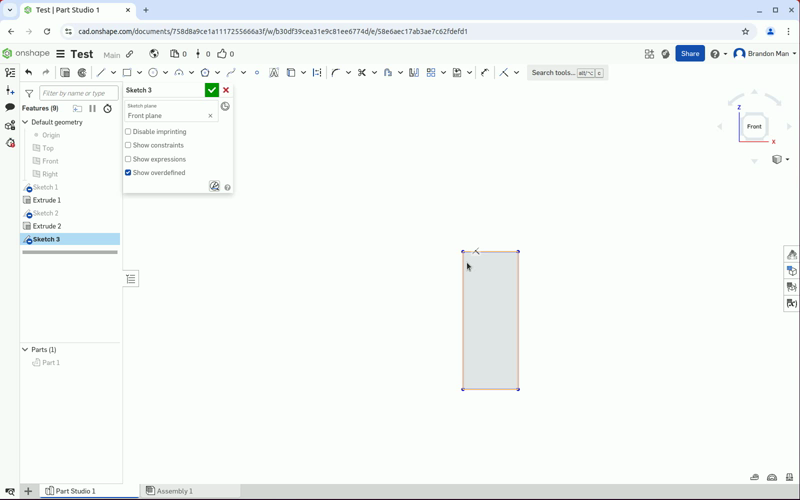
scroll(6)
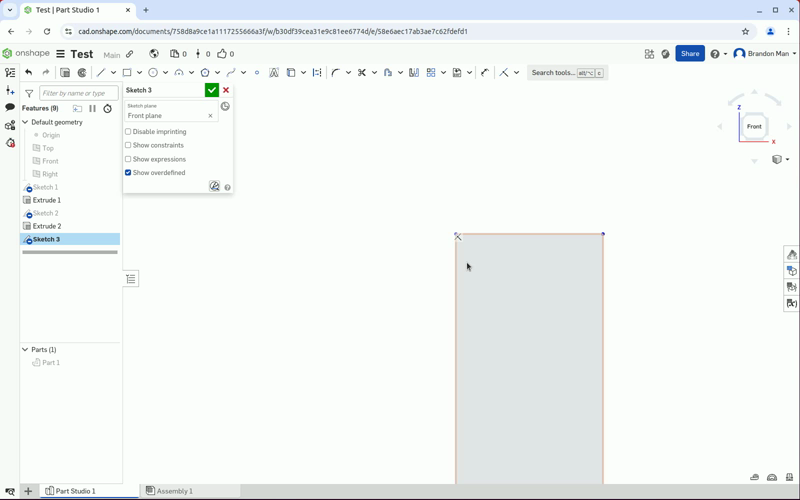
click(467, 262)
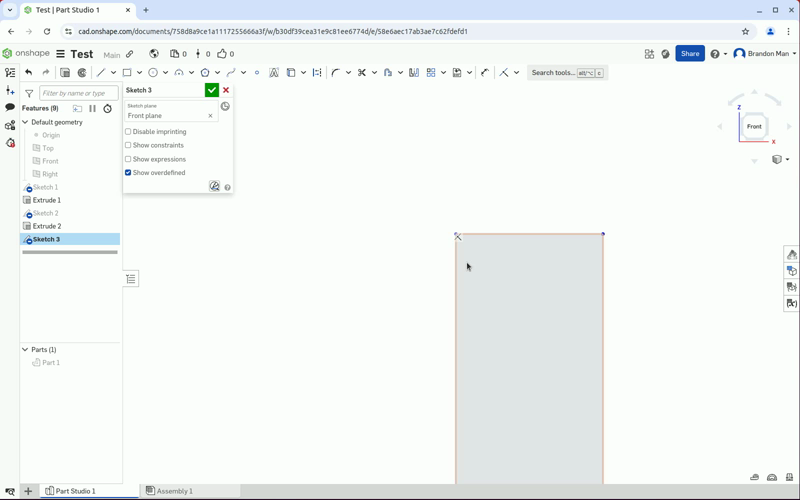
scroll(-6)
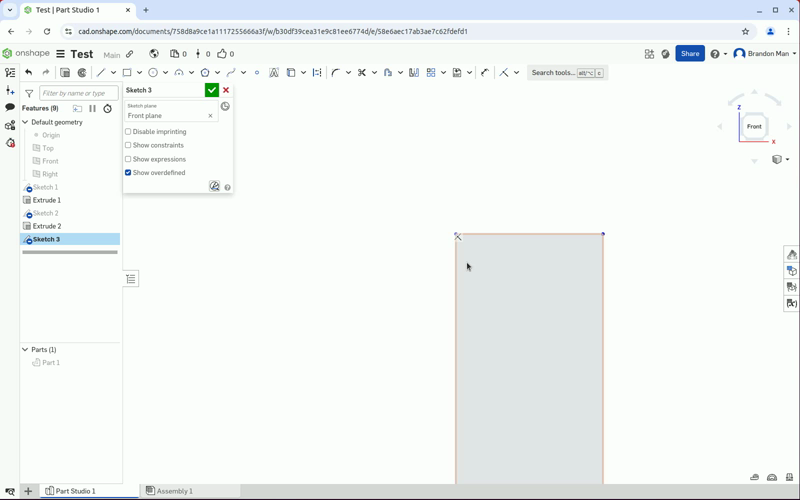
scroll(-6)
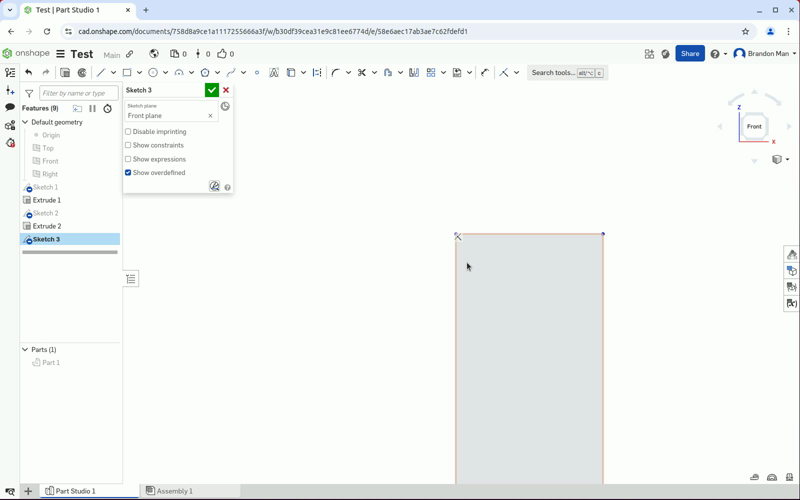
scroll(-6)
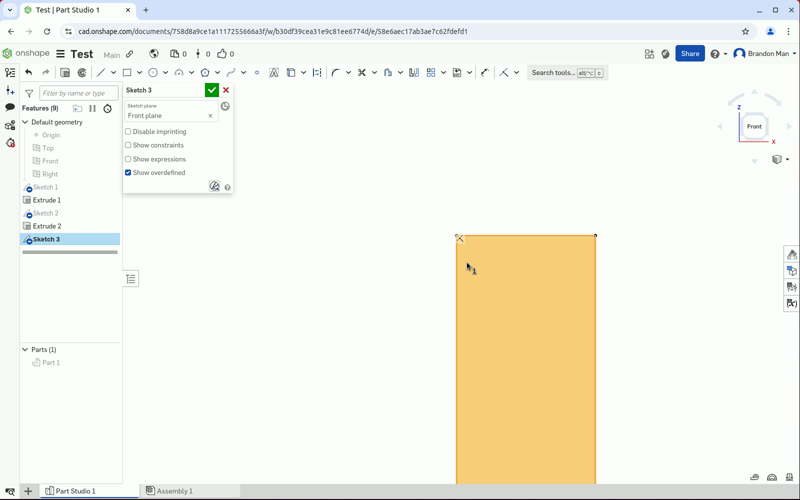
scroll(-6)
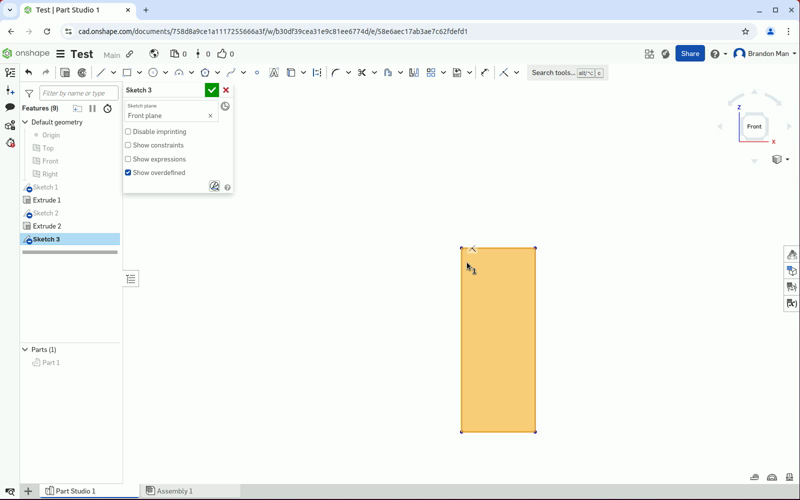
scroll(-6)
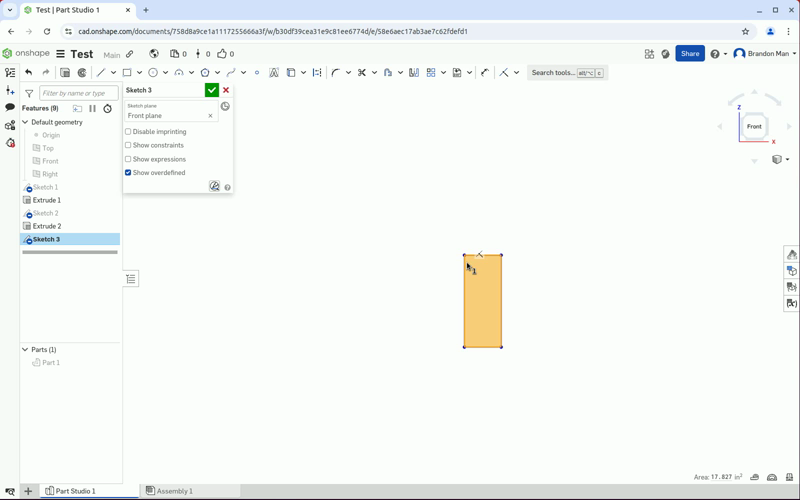
scroll(-6)
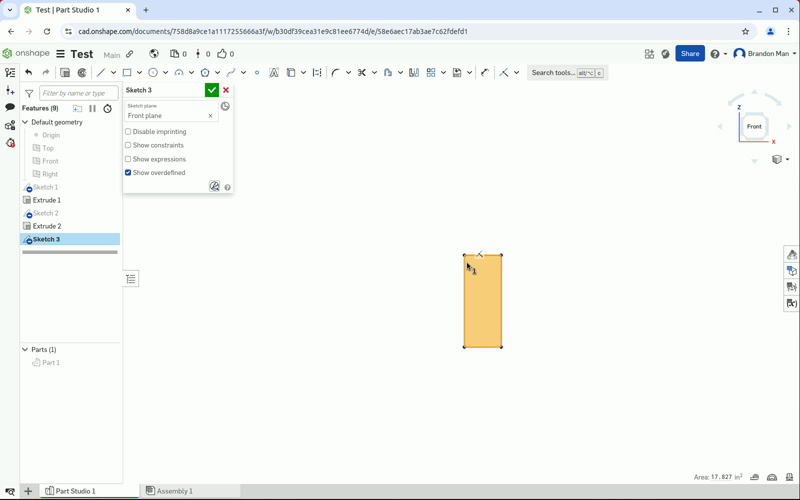
scroll(-6)
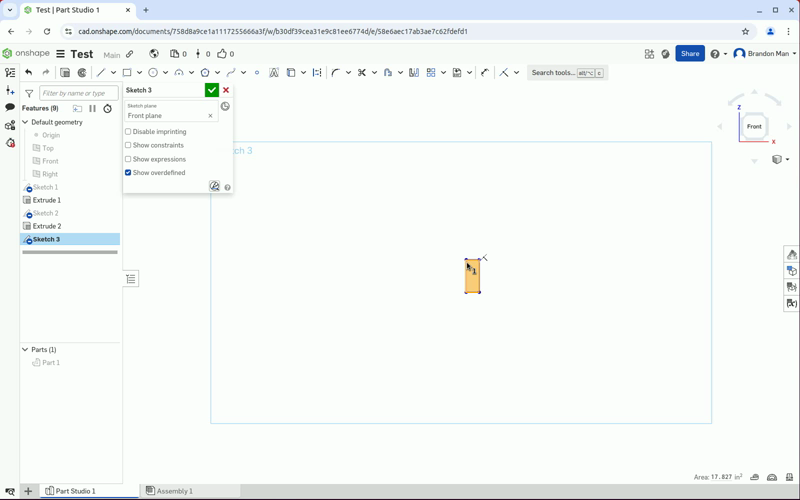
mouse_move(73, 352)
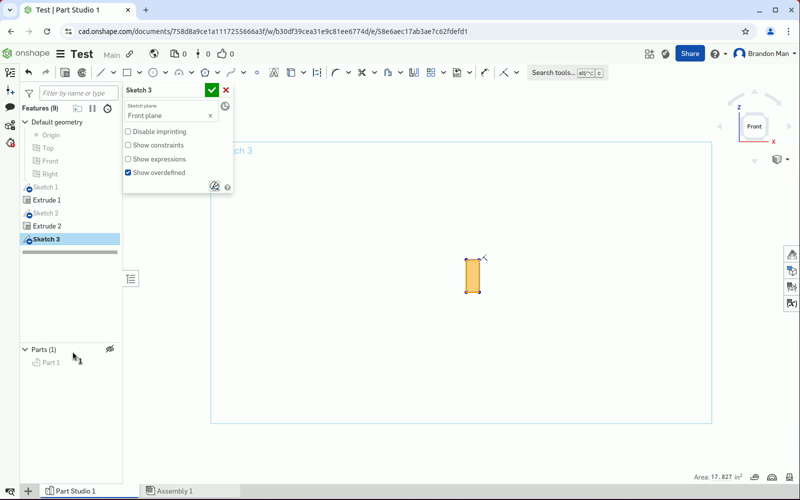
key(shift+y)
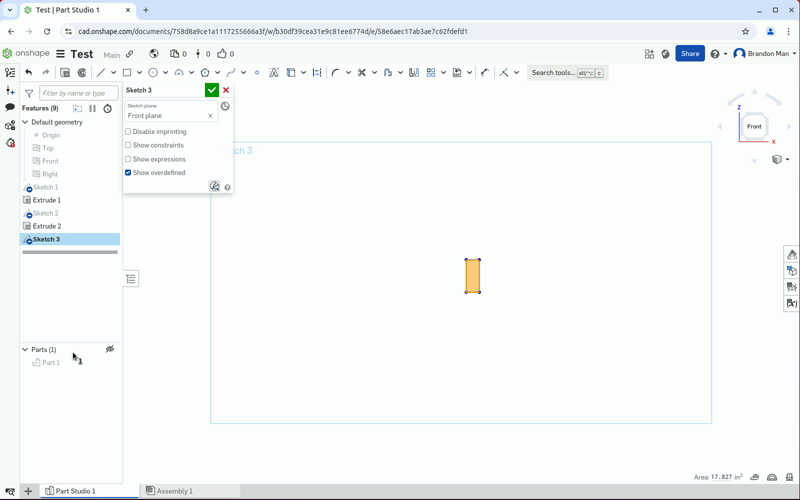
key(shift+e)
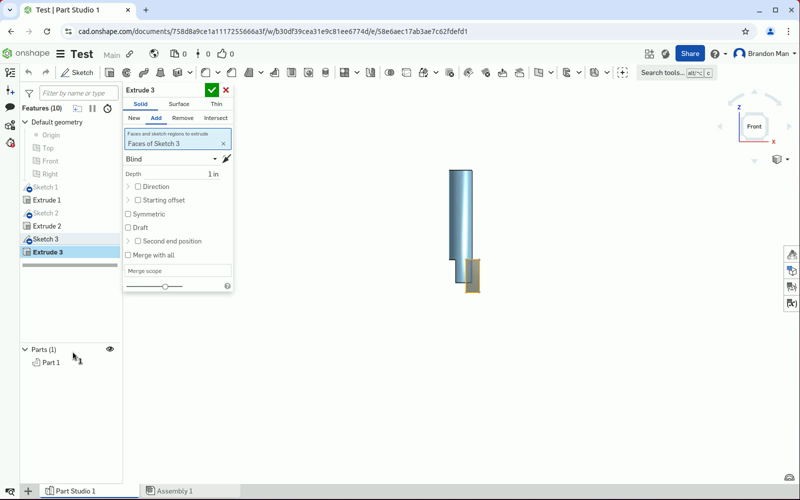
mouse_move(143, 106)
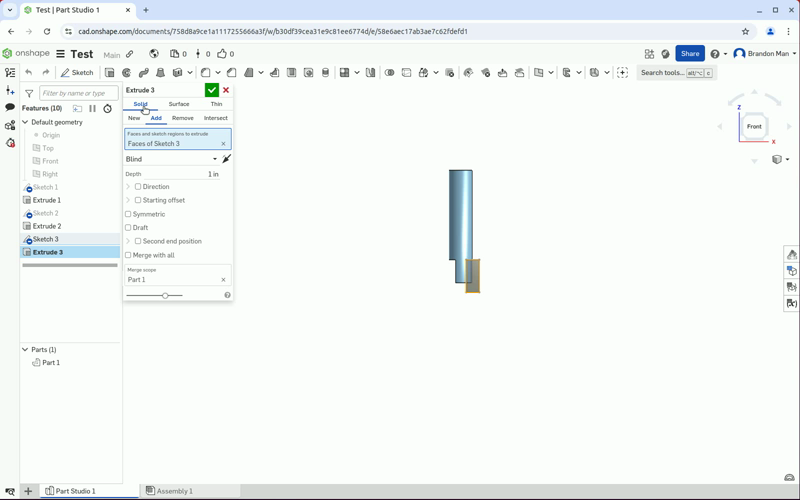
click(143, 106)
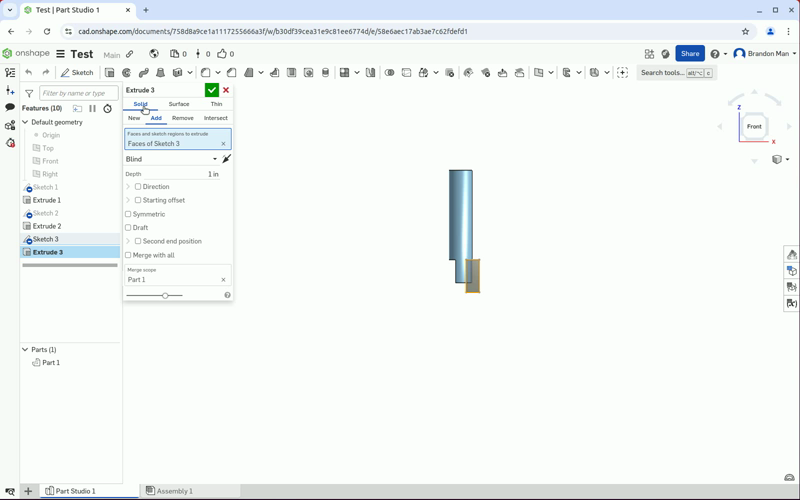
mouse_move(186, 120)
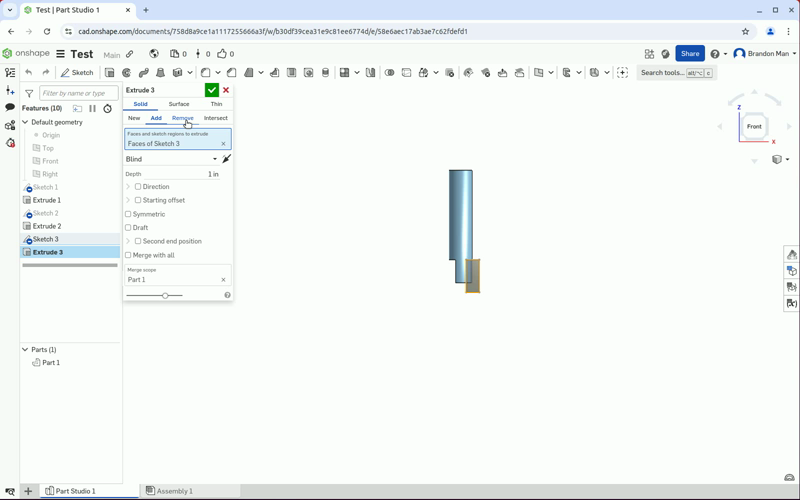
click(186, 120)
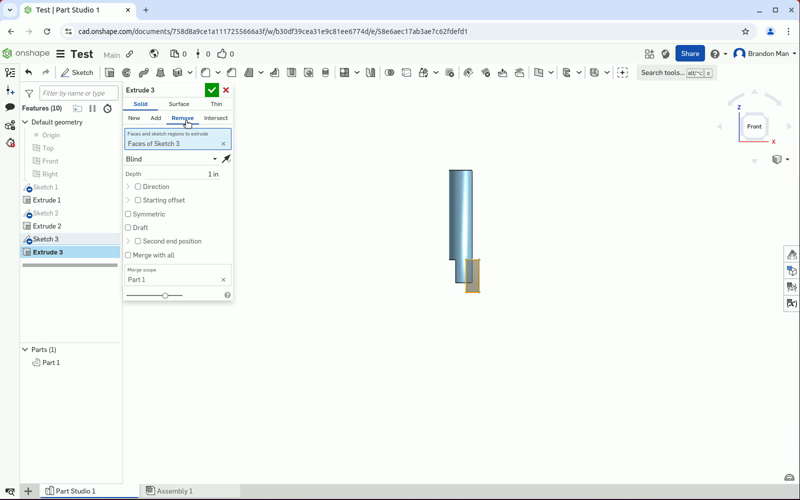
key(tab, 4)
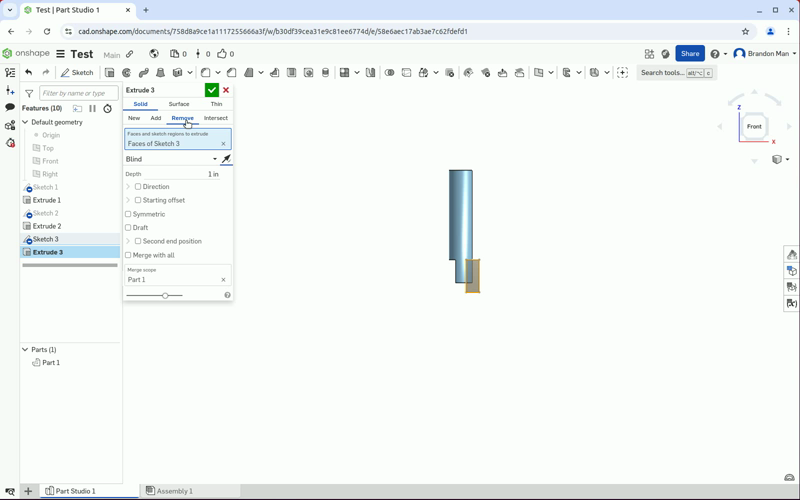
text(4.814)
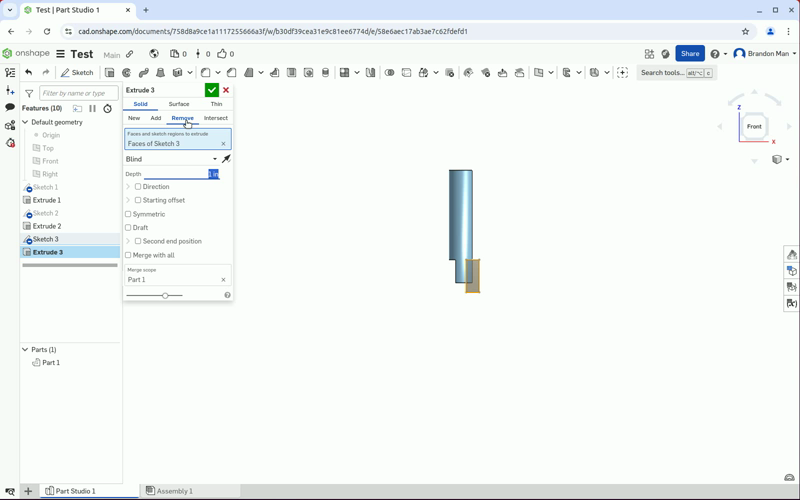
key(tab, 3)
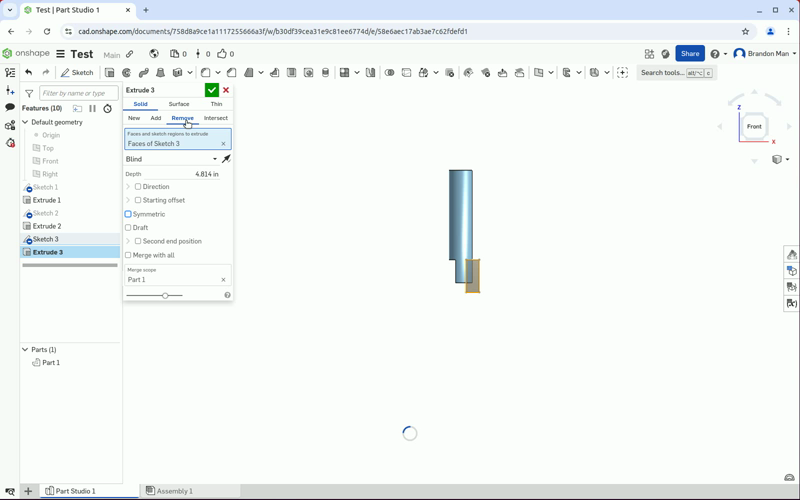
key(space)
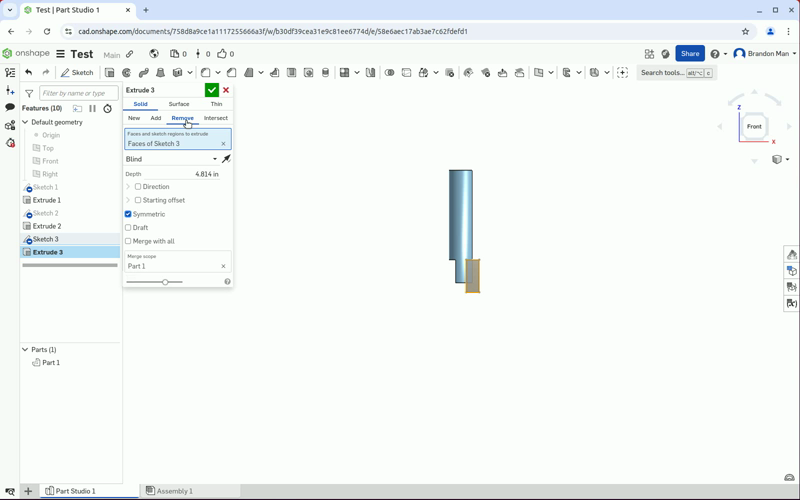
key(tab, 2)
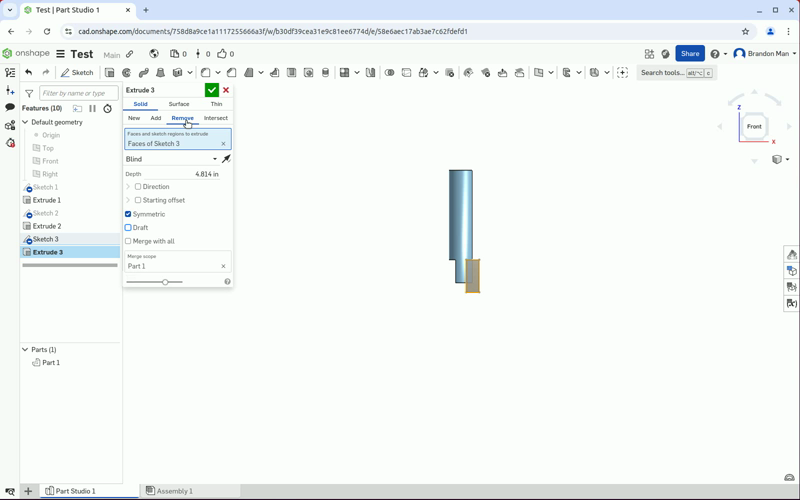
key(space)
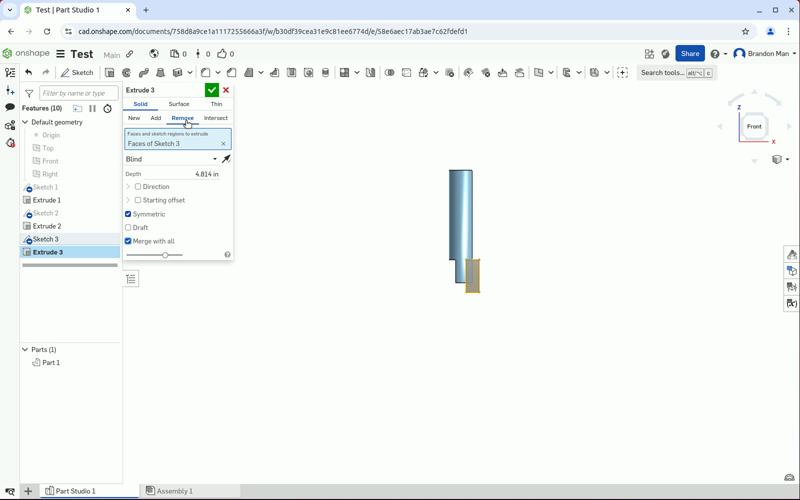
key(enter)
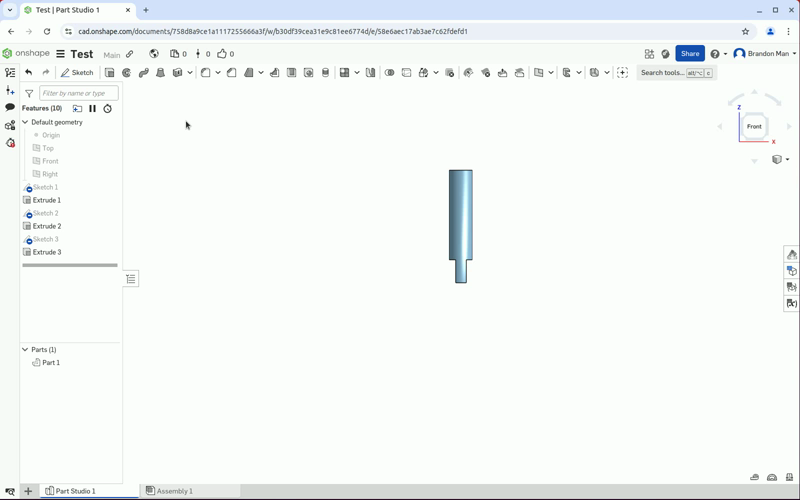
key(shift+h)
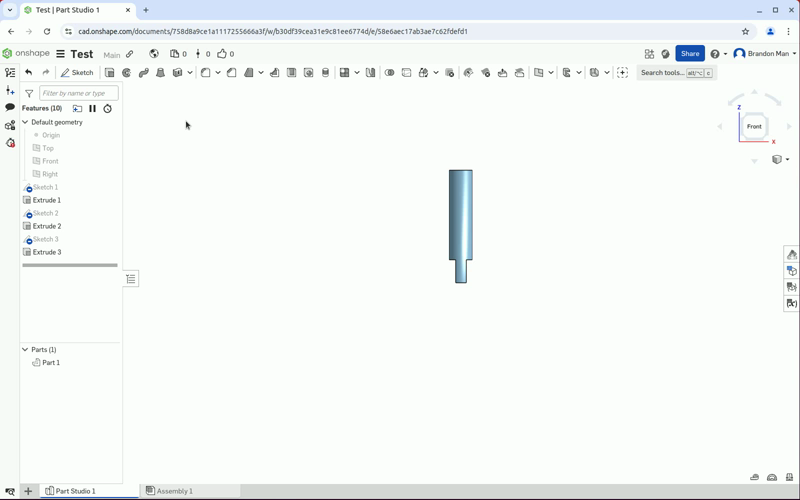
key(shift+h)
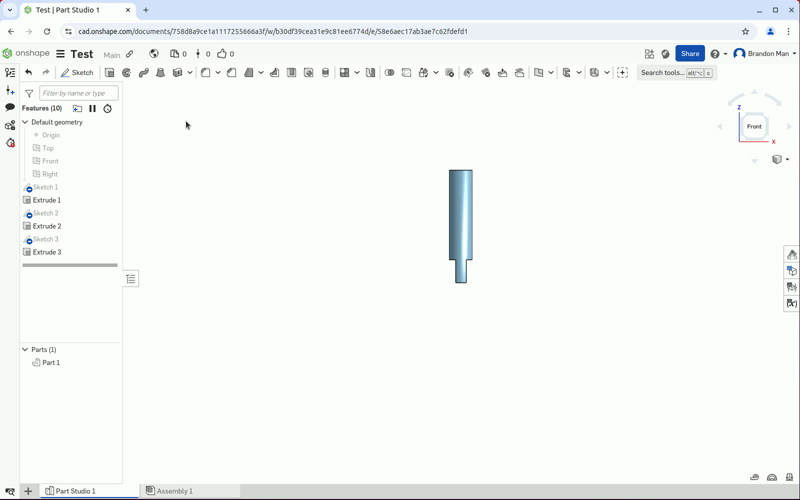
mouse_move(73, 189)
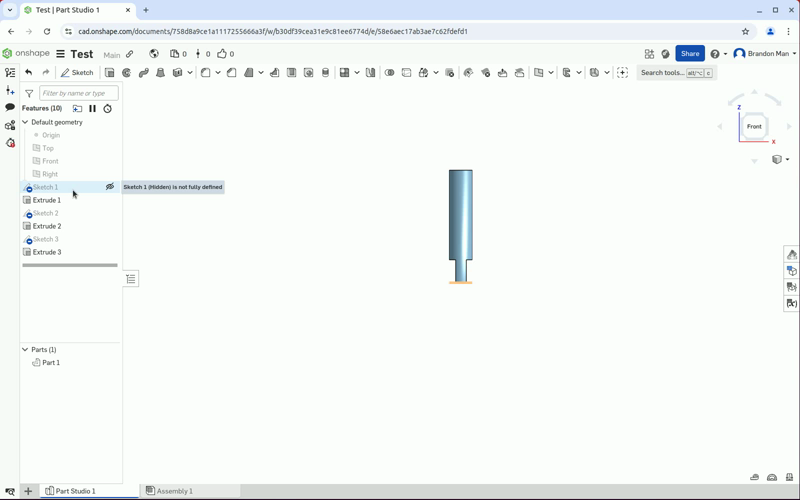
click(73, 189)
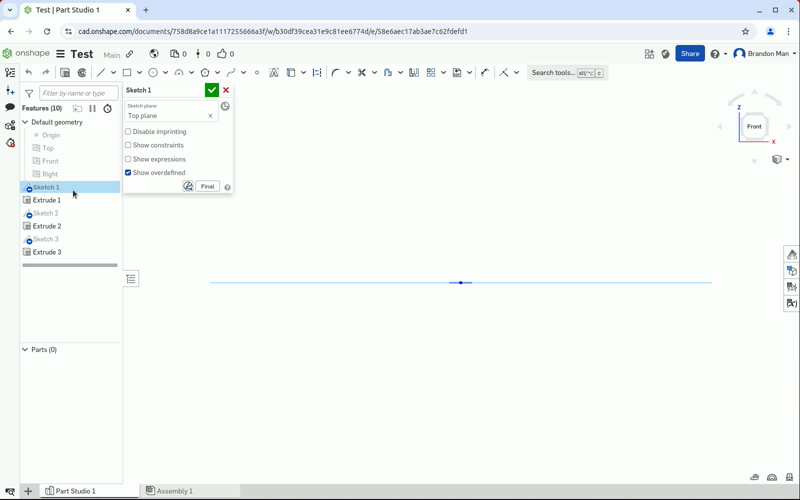
mouse_move(229, 92)
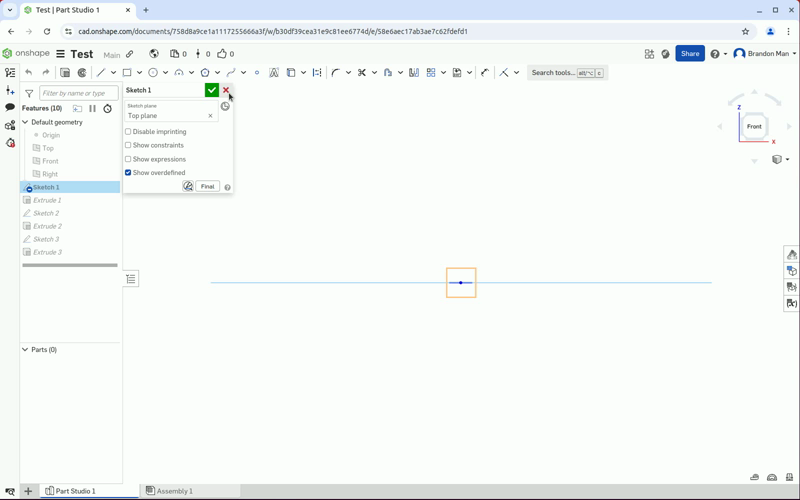
click(229, 92)
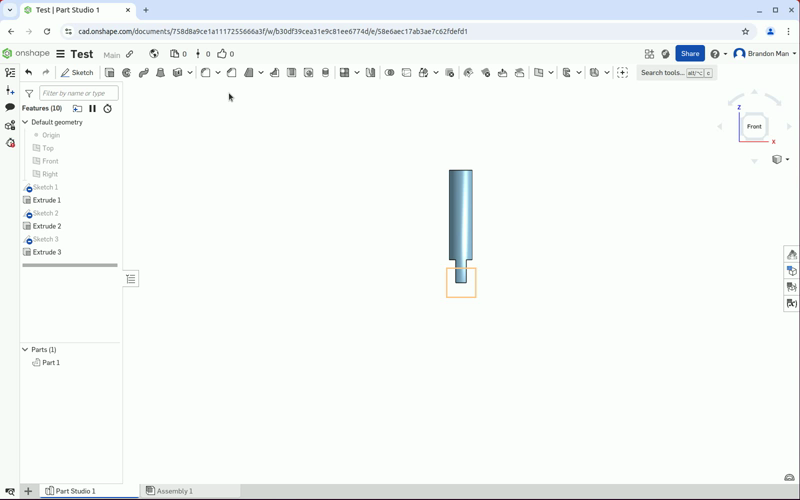
mouse_move(73, 352)
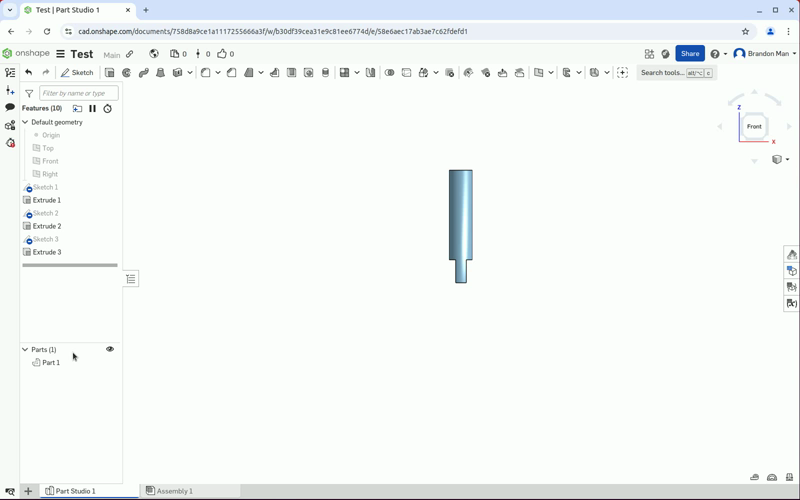
key(y)
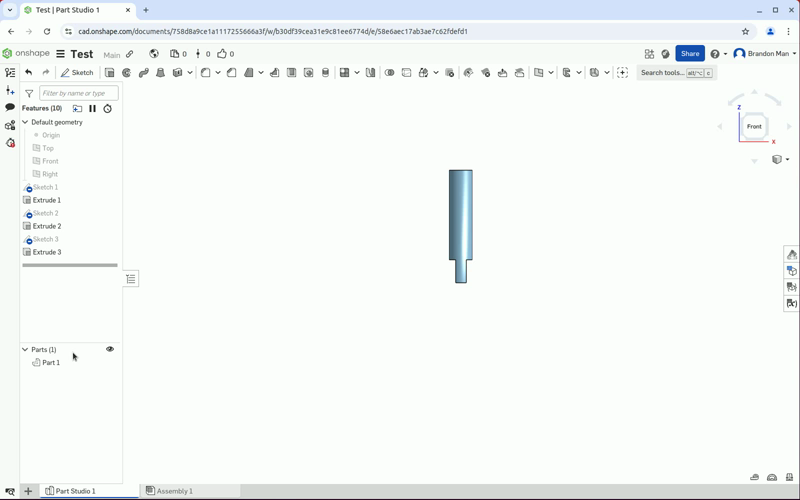
key(shift+p)
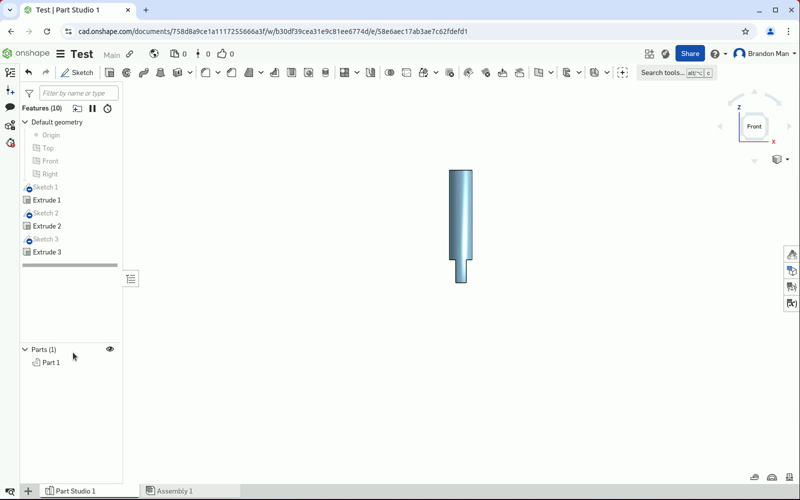
key(space)
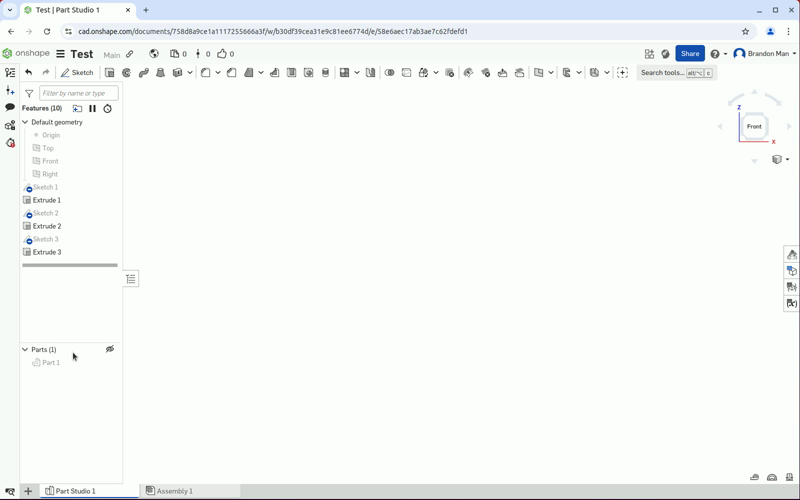
key_down(shift)
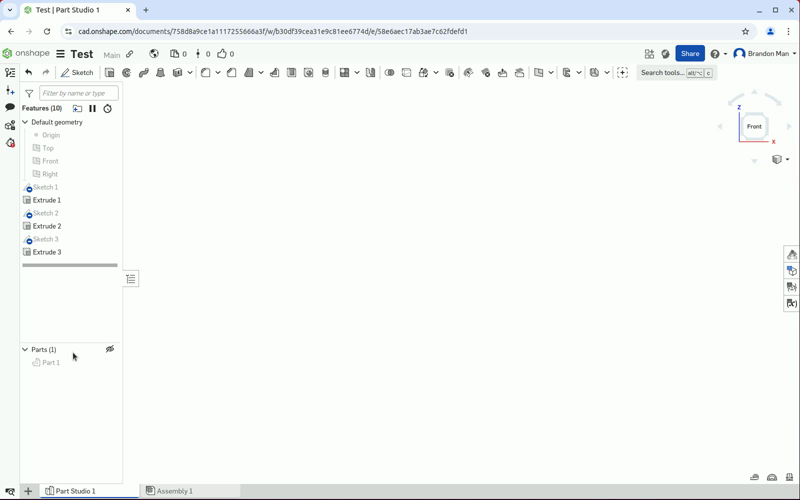
key(left)
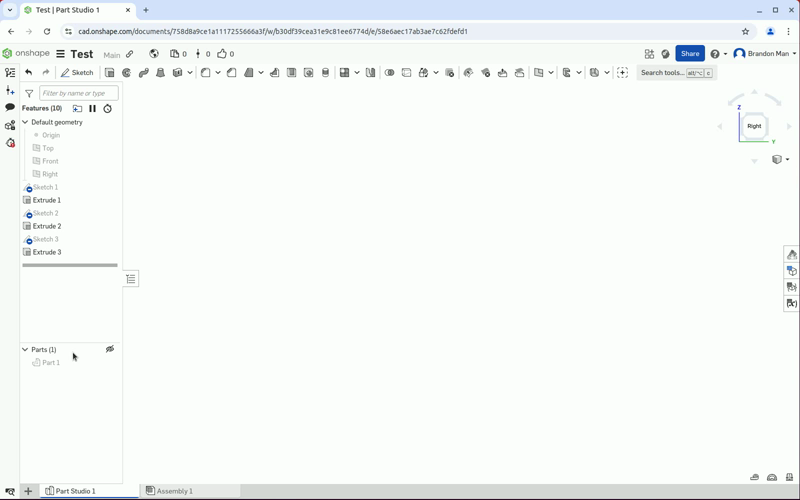
key_up(shift)
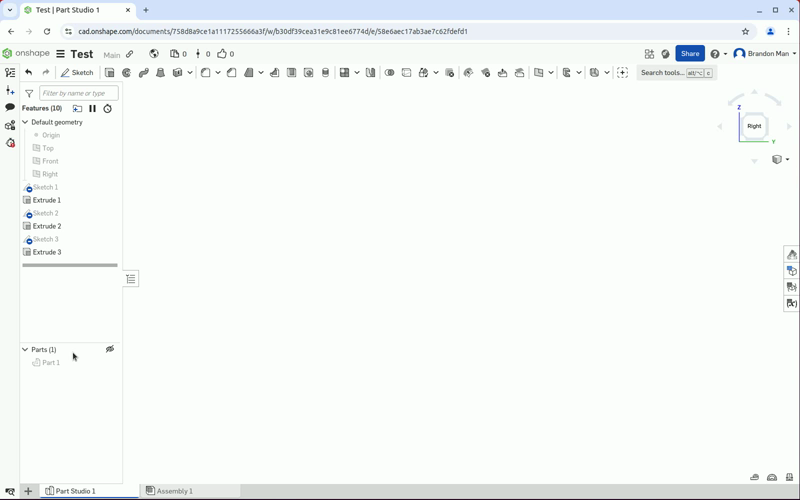
mouse_move(73, 352)
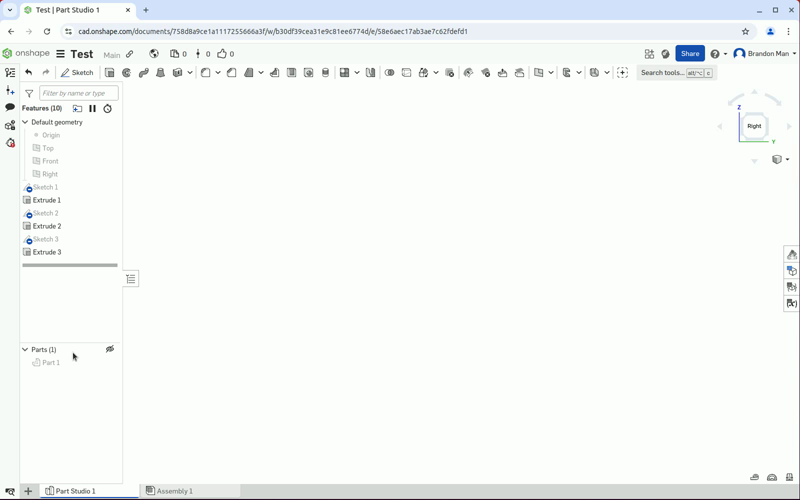
key(shift+y)
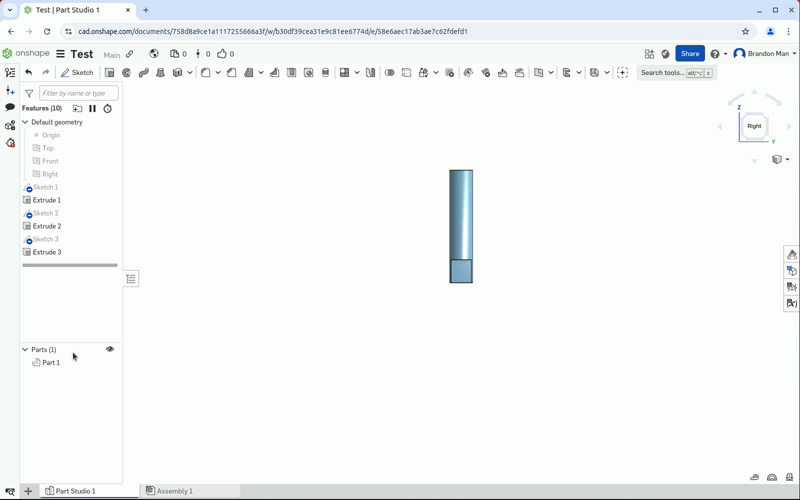
mouse_move(541, 75)
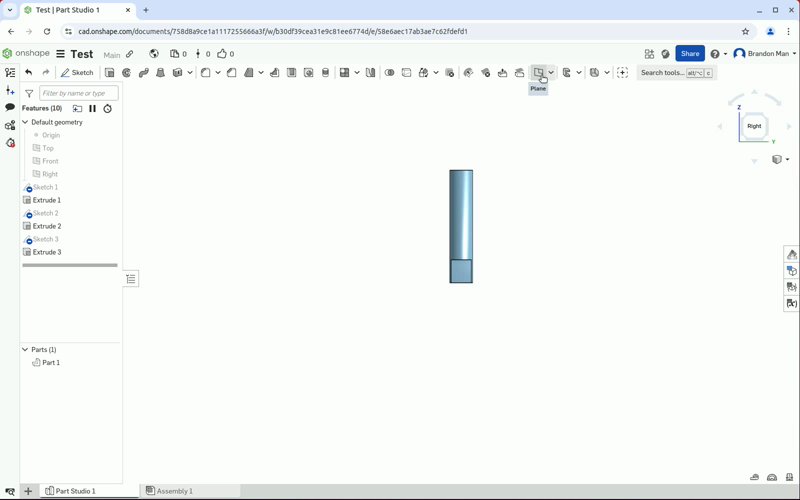
click(541, 75)
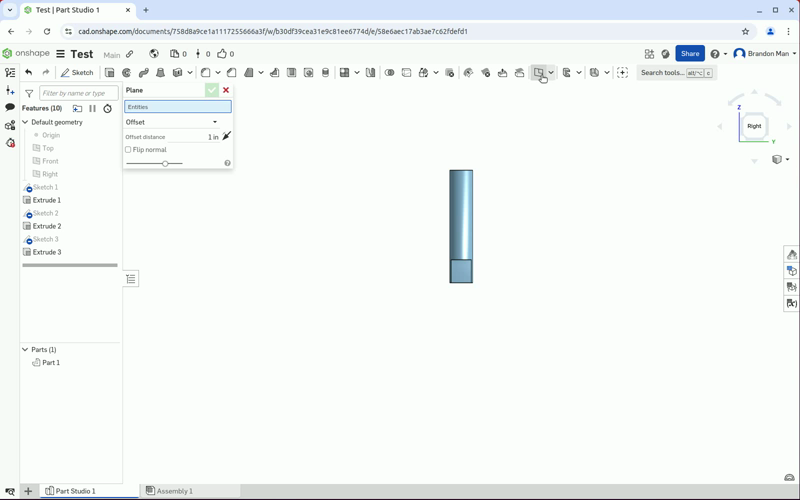
mouse_move(73, 176)
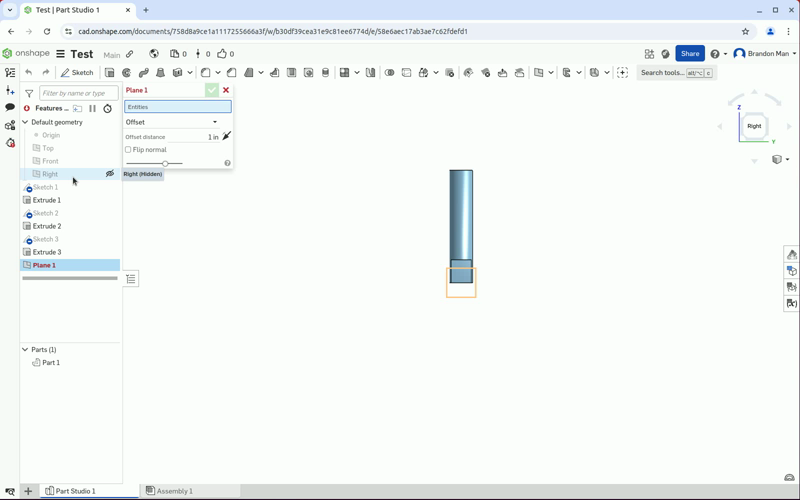
click(73, 176)
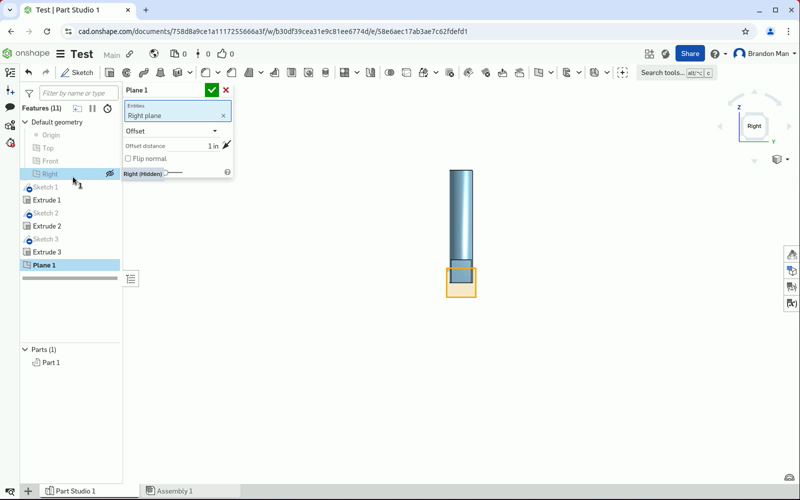
key(tab, 2)
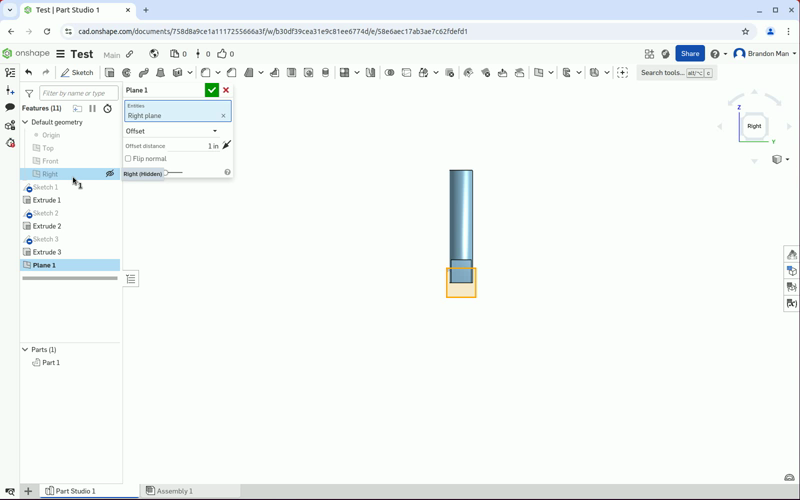
text(1.202)
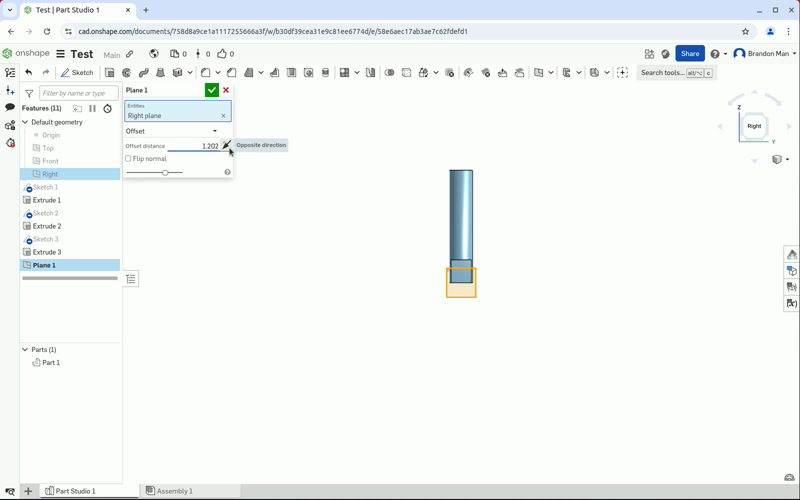
mouse_move(229, 147)
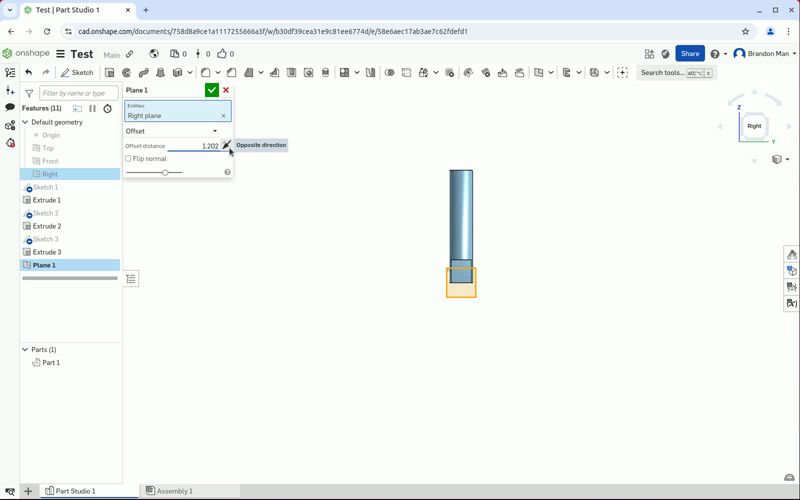
click(229, 147)
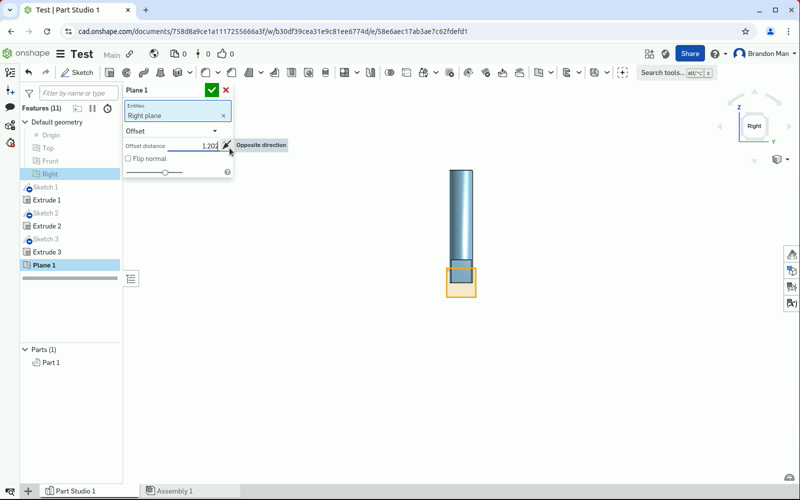
key(enter, 2)
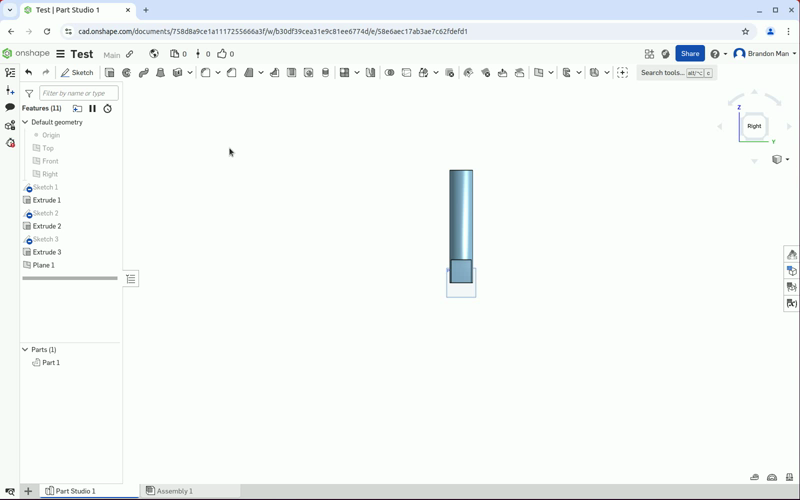
key(shift+s)
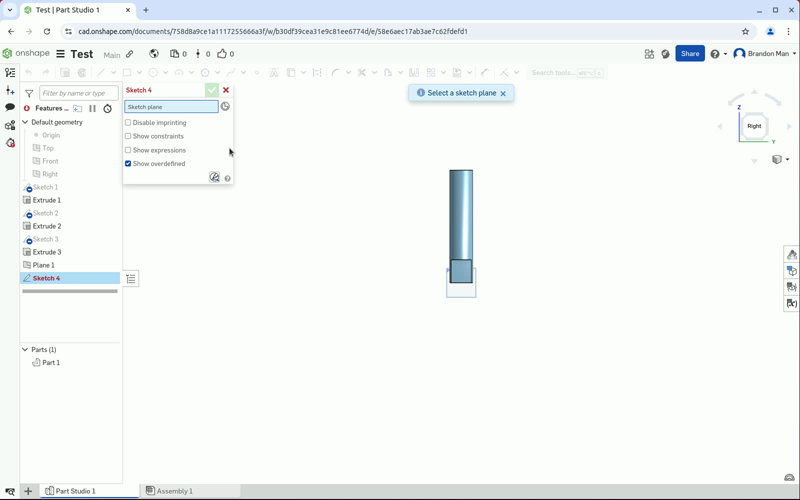
mouse_move(73, 267)
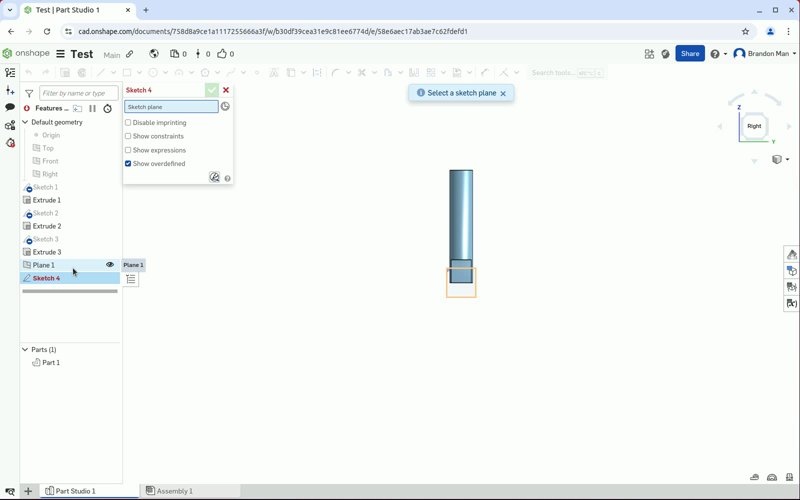
click(73, 267)
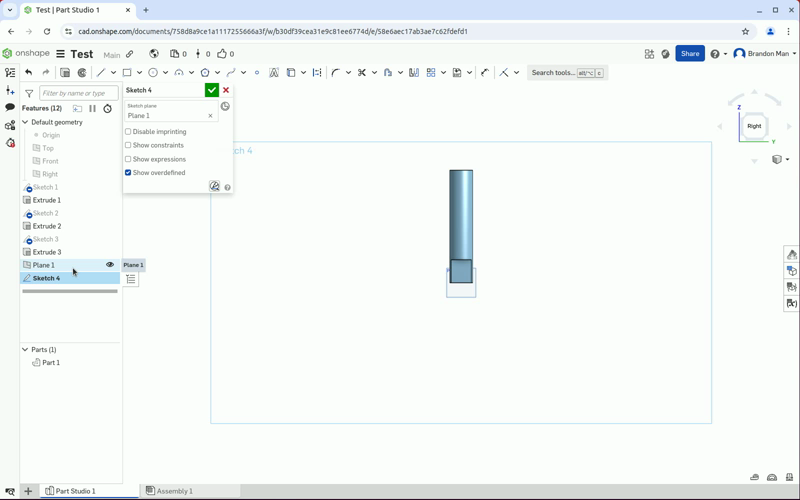
mouse_move(73, 352)
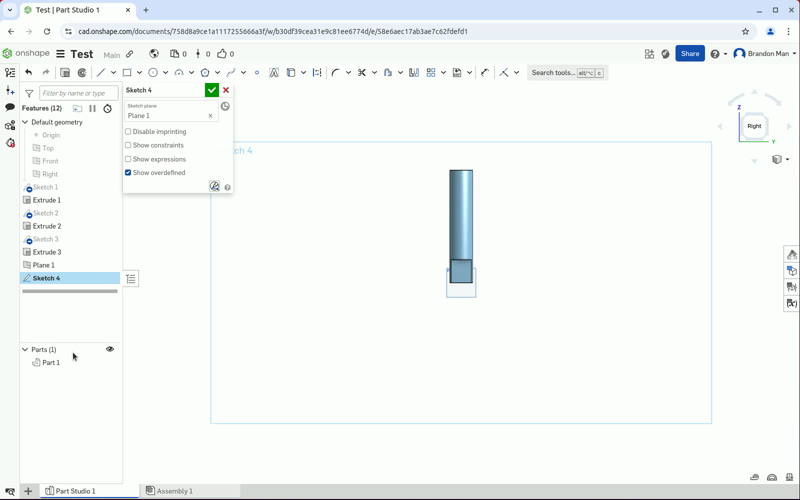
key(y)
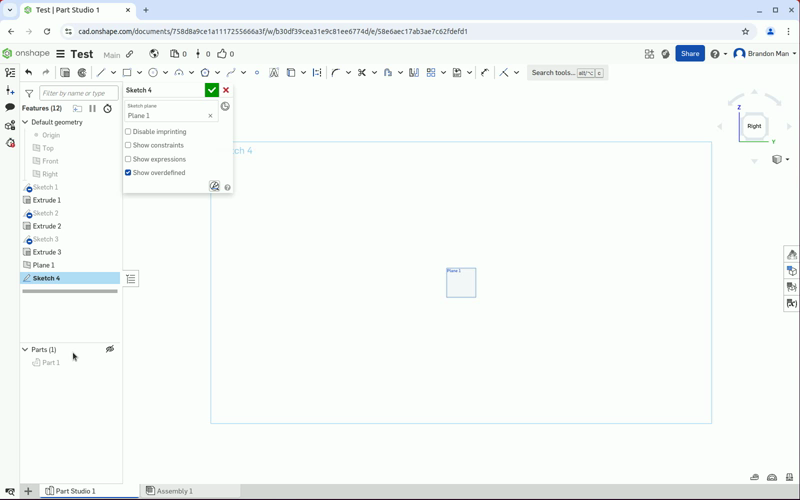
key(c)
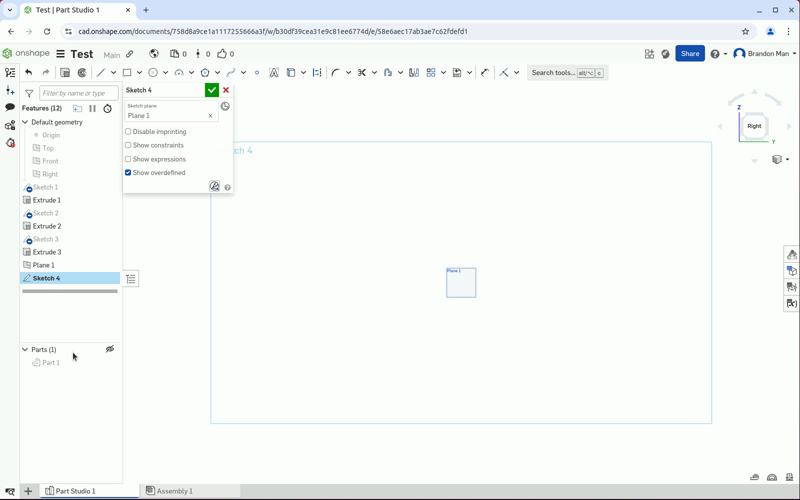
key_down(shift)
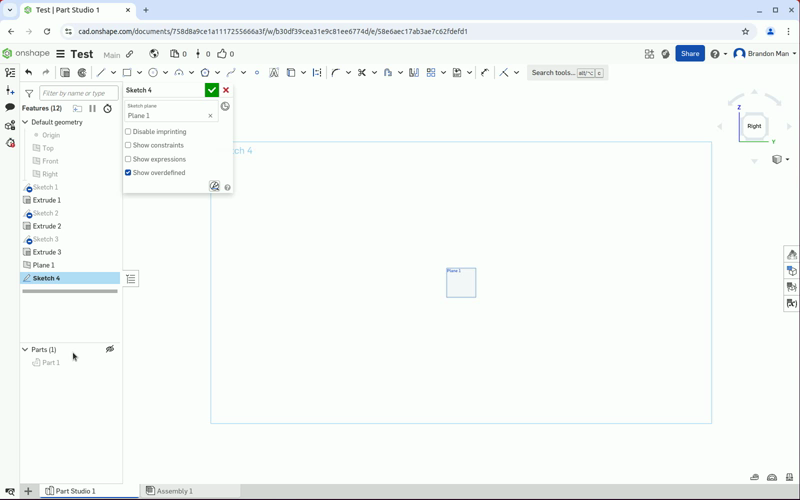
mouse_move(461, 276)
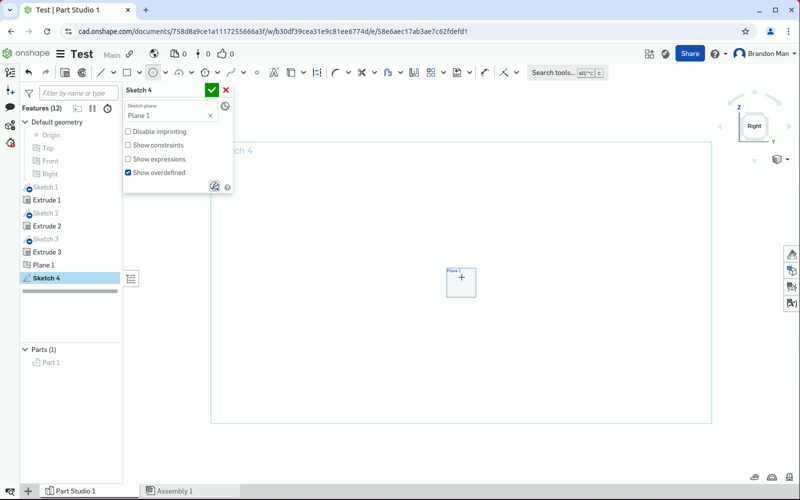
click(461, 276)
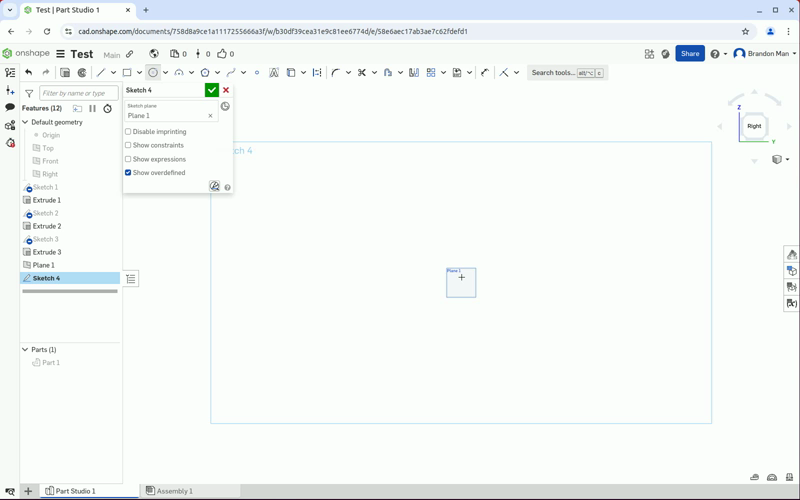
key_up(shift)
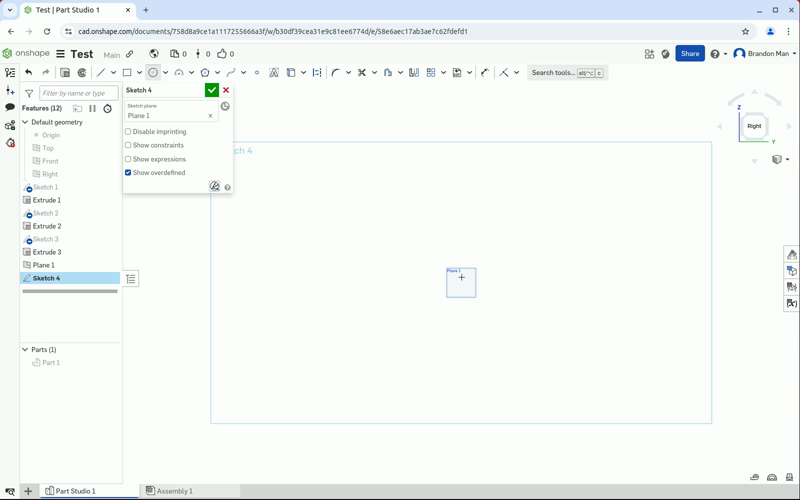
mouse_move(465, 276)
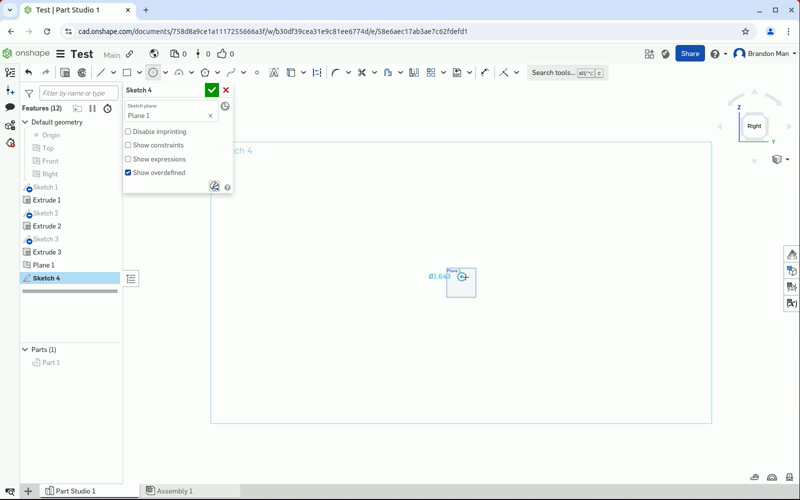
click(465, 276)
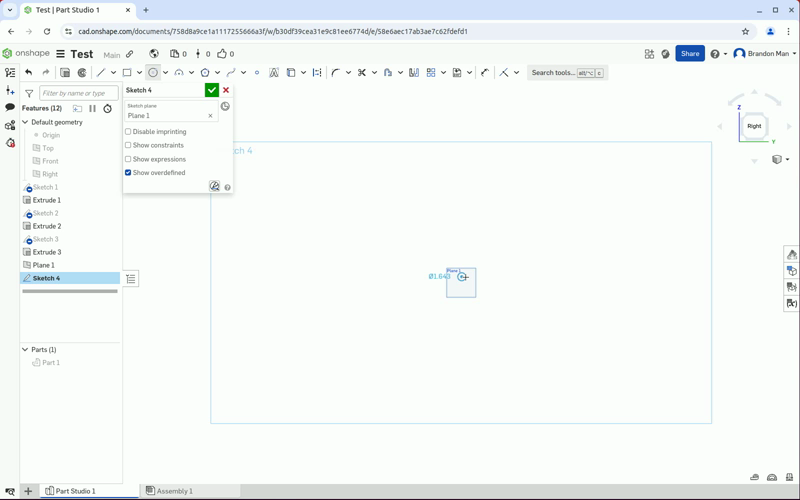
key(esc)
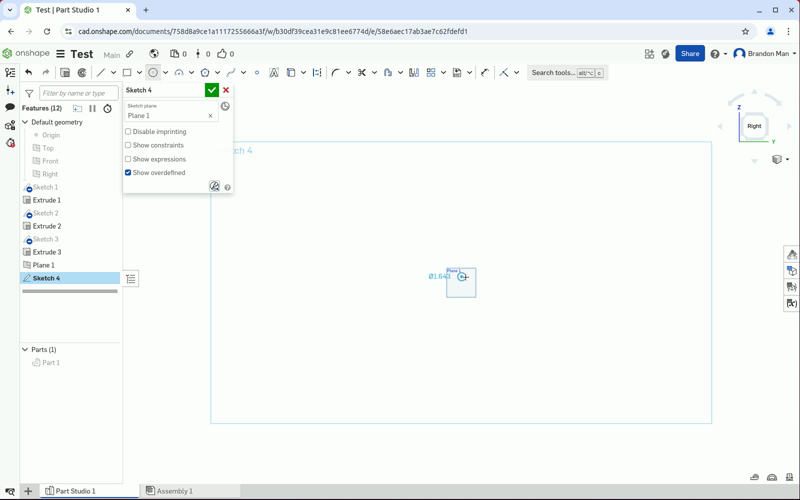
mouse_move(458, 277)
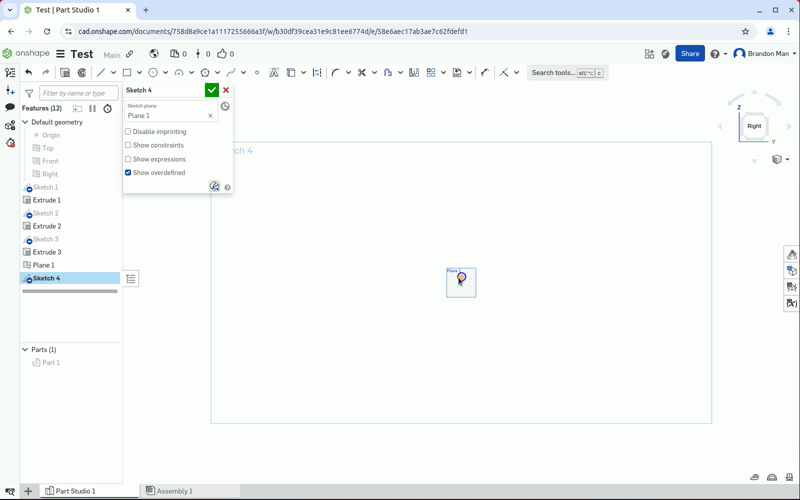
scroll(6)
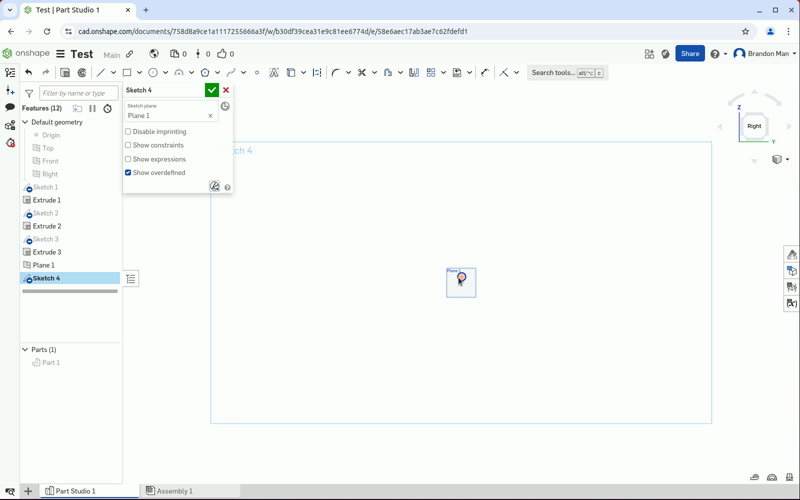
scroll(6)
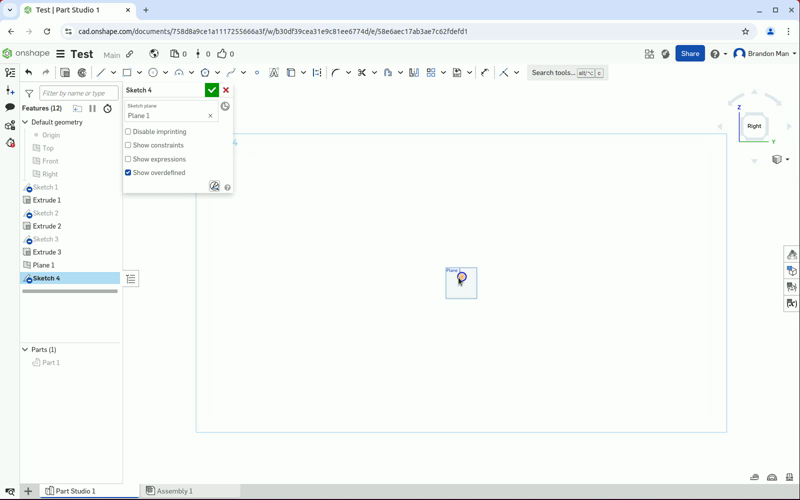
scroll(6)
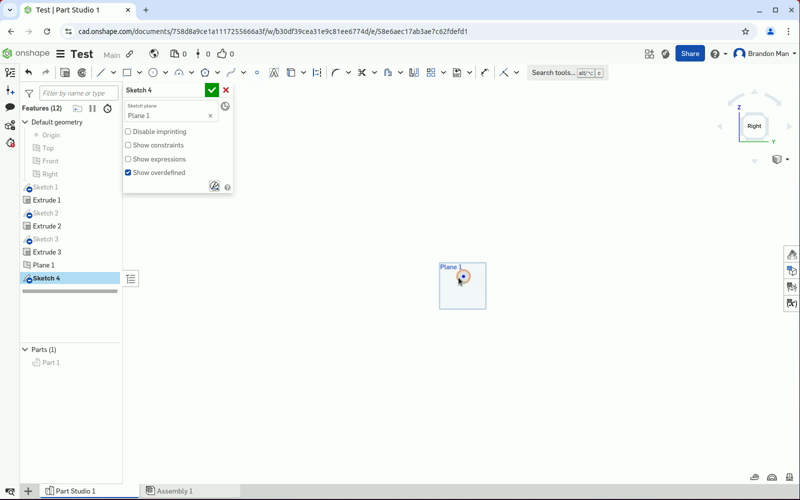
scroll(6)
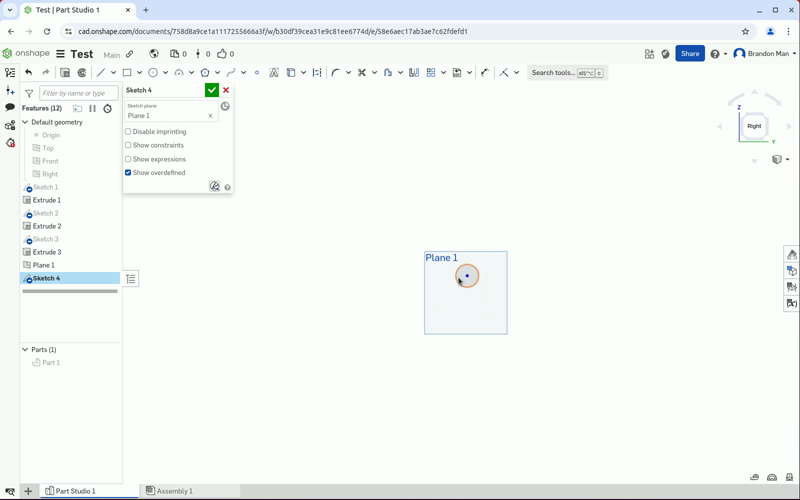
scroll(6)
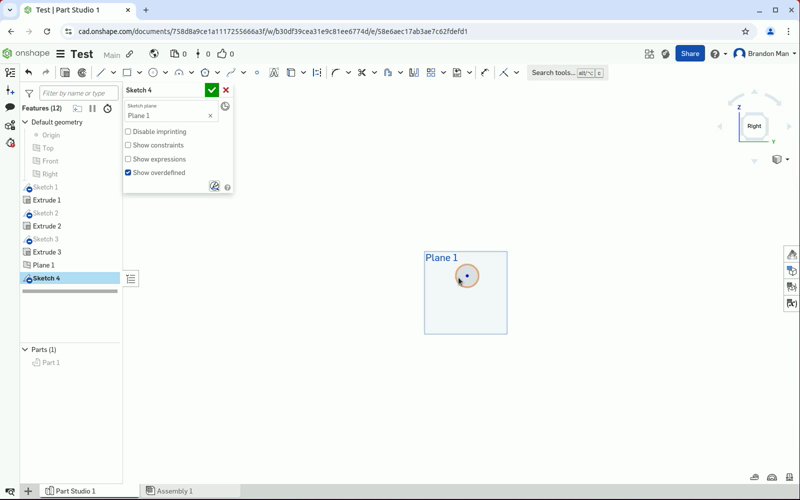
scroll(6)
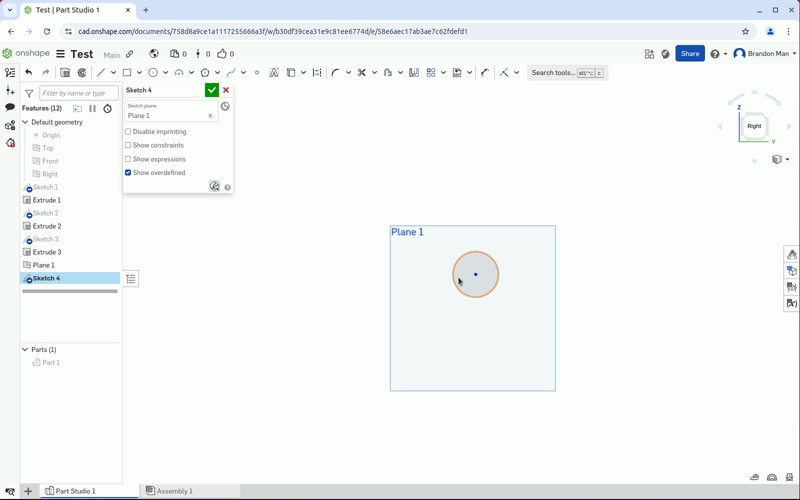
scroll(6)
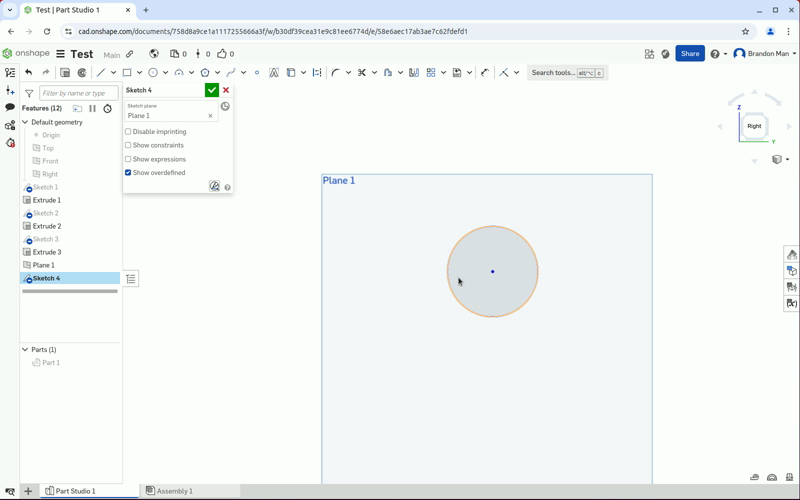
click(458, 277)
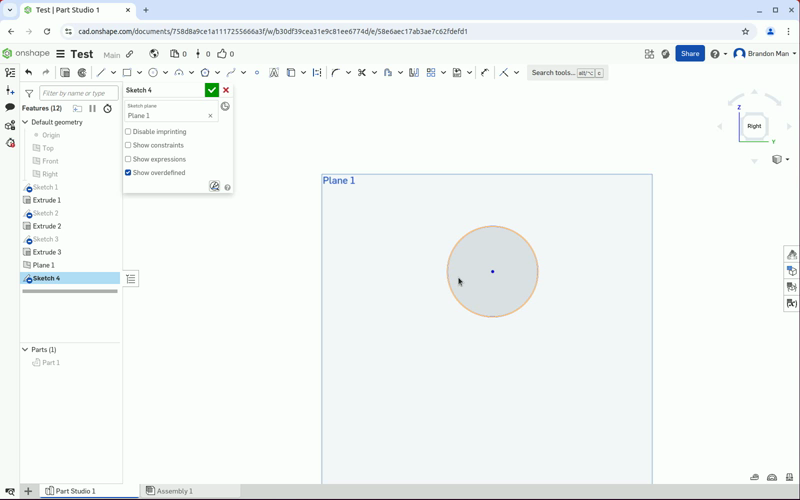
scroll(-6)
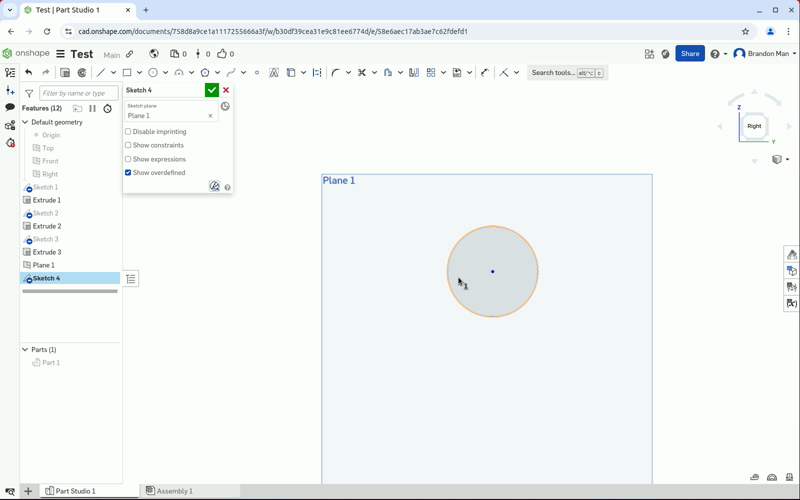
scroll(-6)
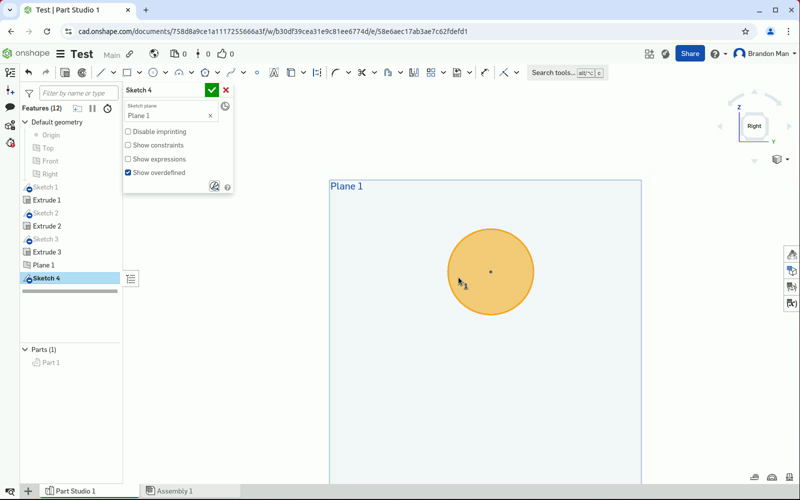
scroll(-6)
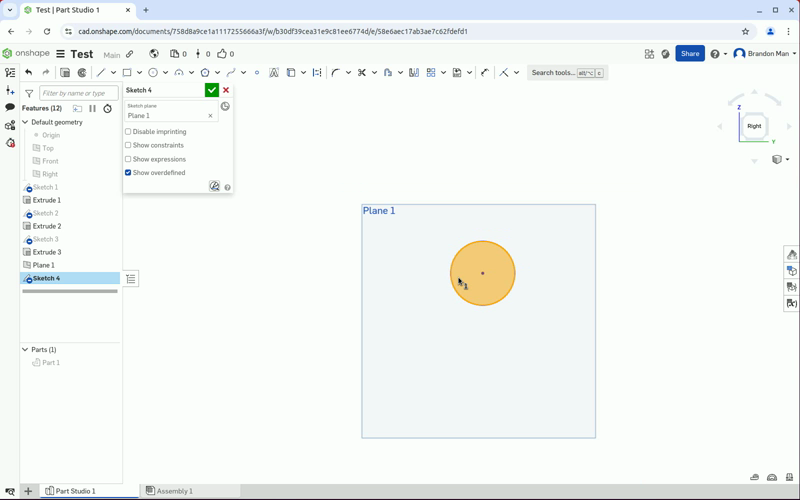
scroll(-6)
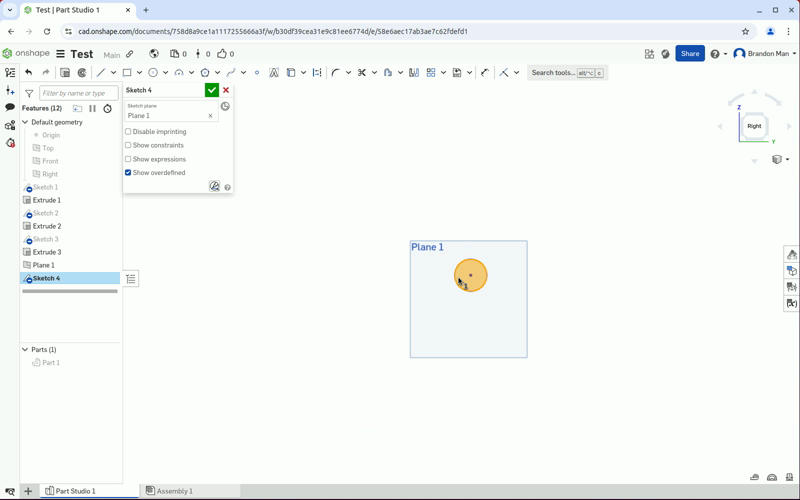
scroll(-6)
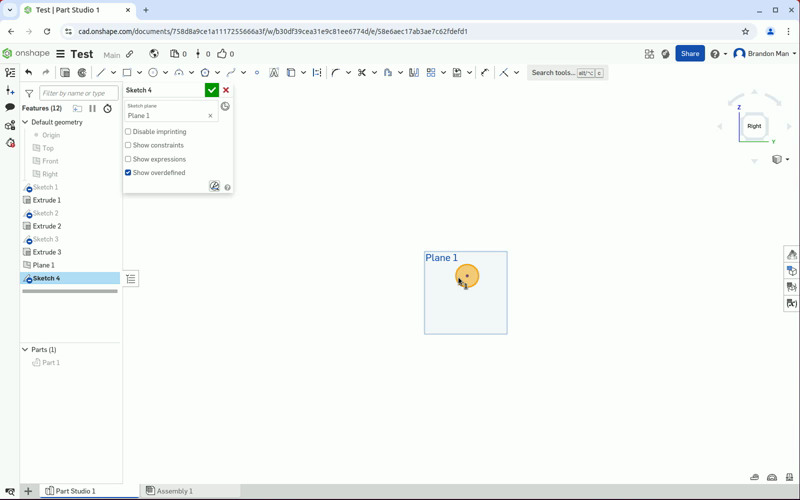
scroll(-6)
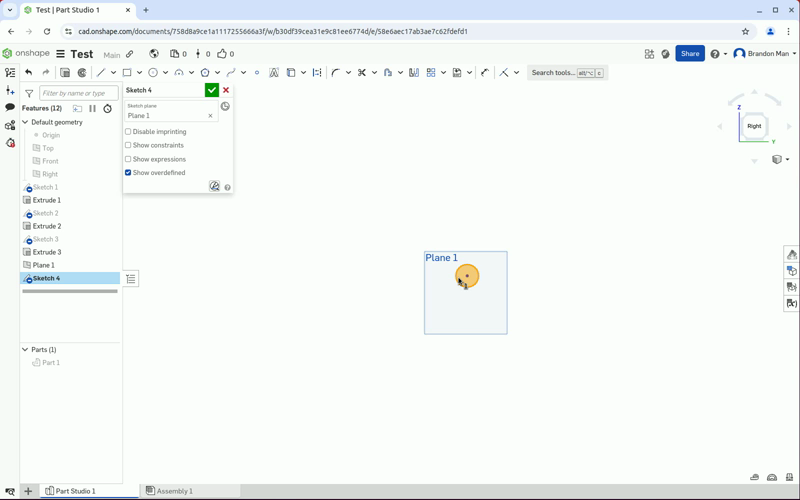
scroll(-6)
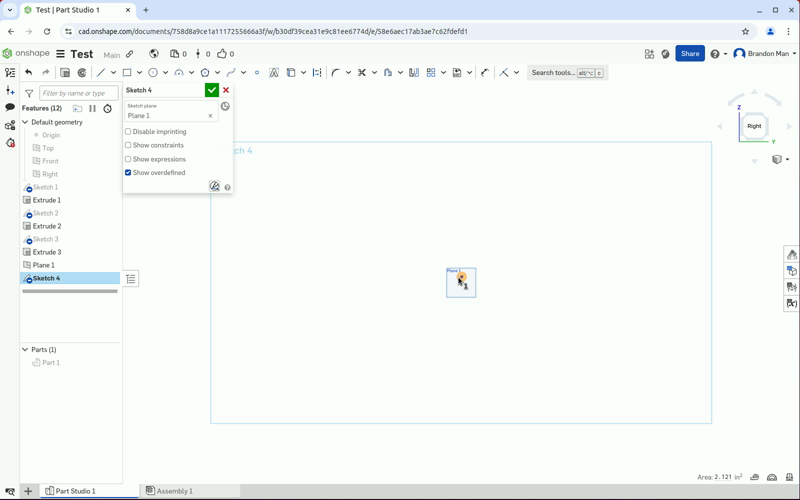
mouse_move(73, 352)
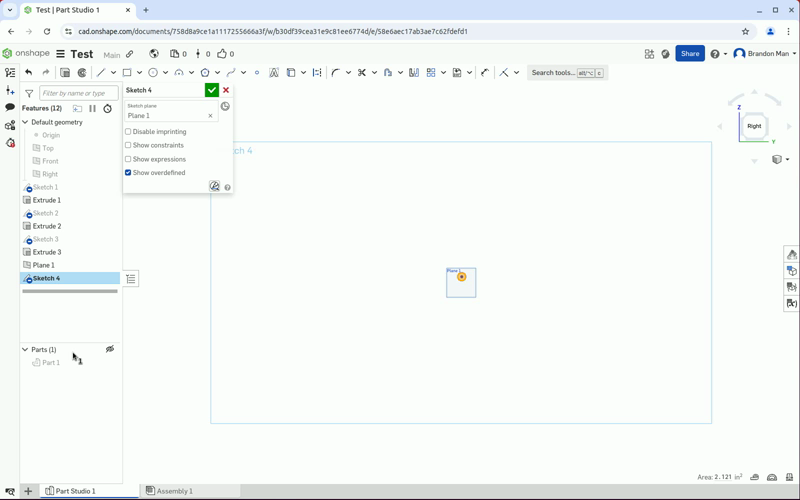
key(shift+y)
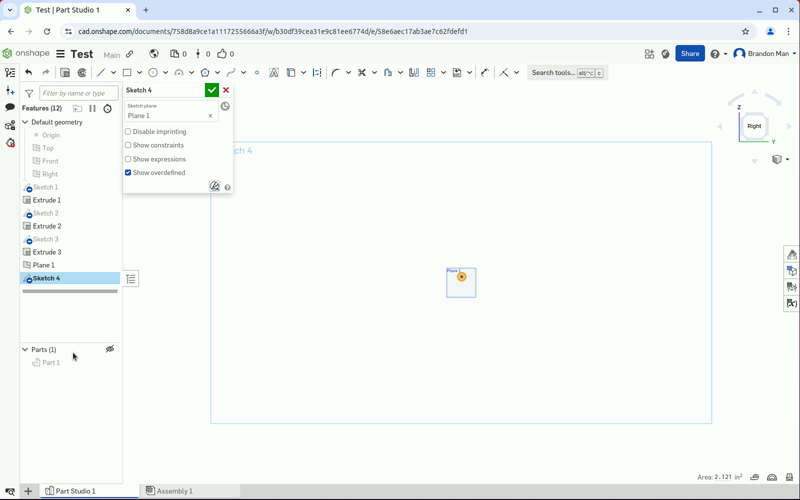
key(shift+e)
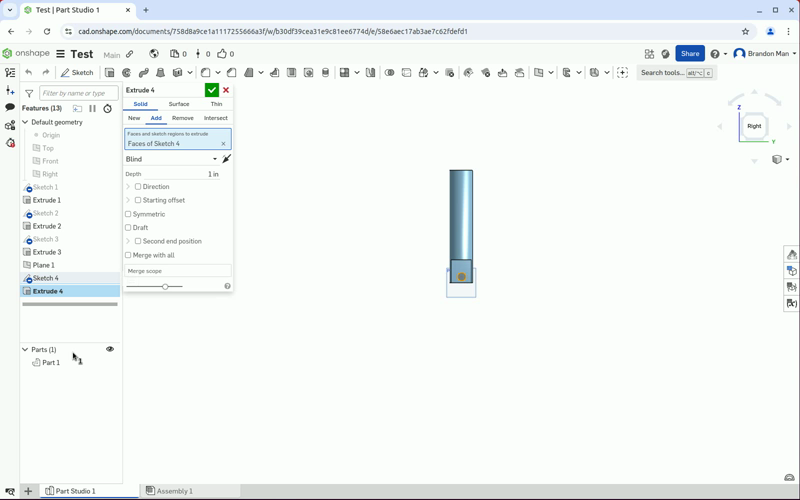
mouse_move(143, 106)
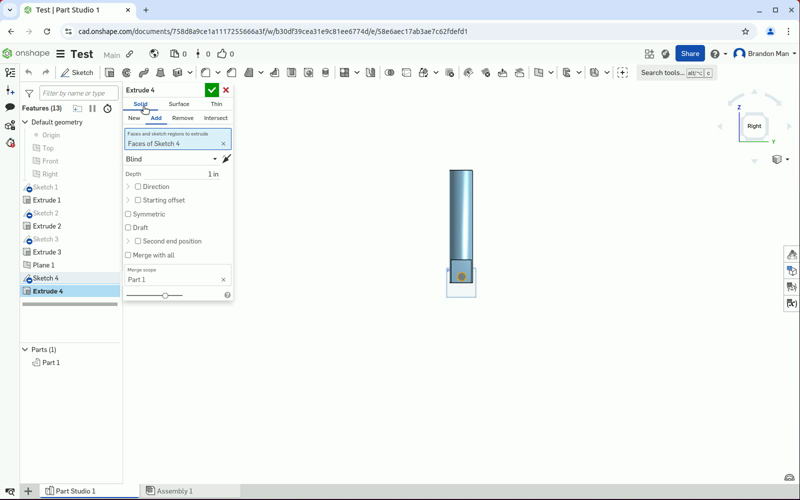
click(143, 106)
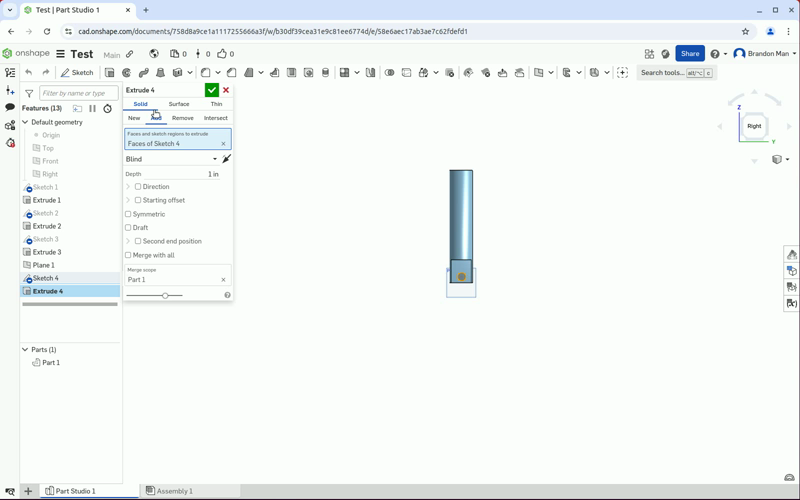
mouse_move(186, 120)
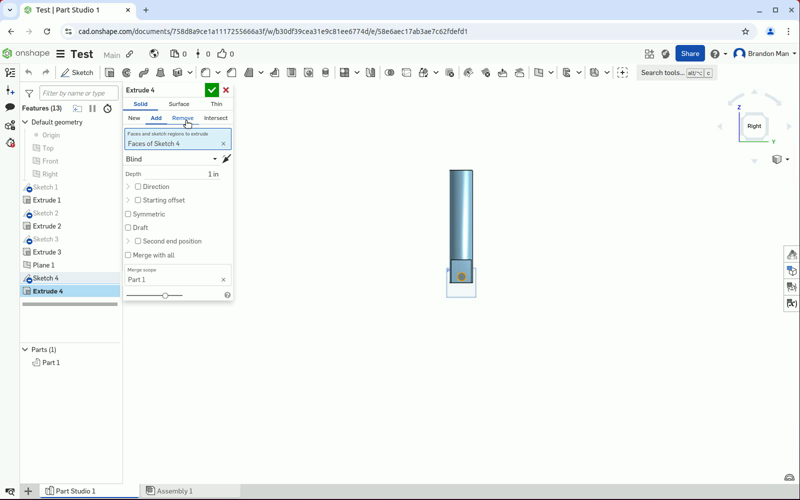
click(186, 120)
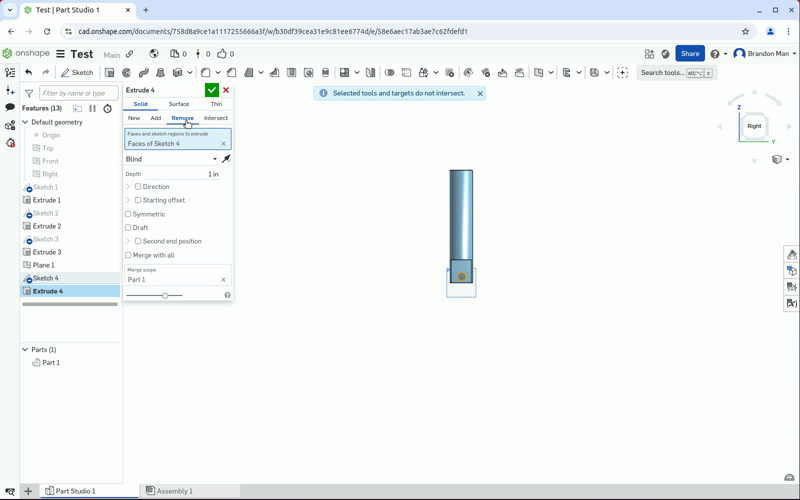
key(tab, 4)
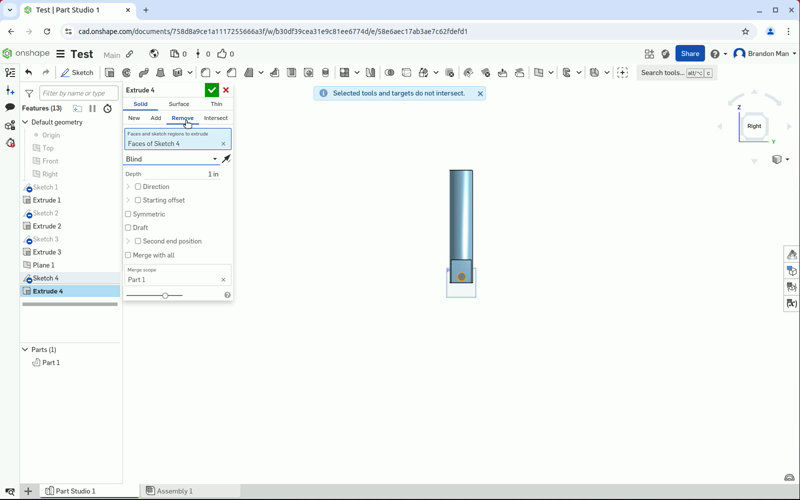
text(4.574)
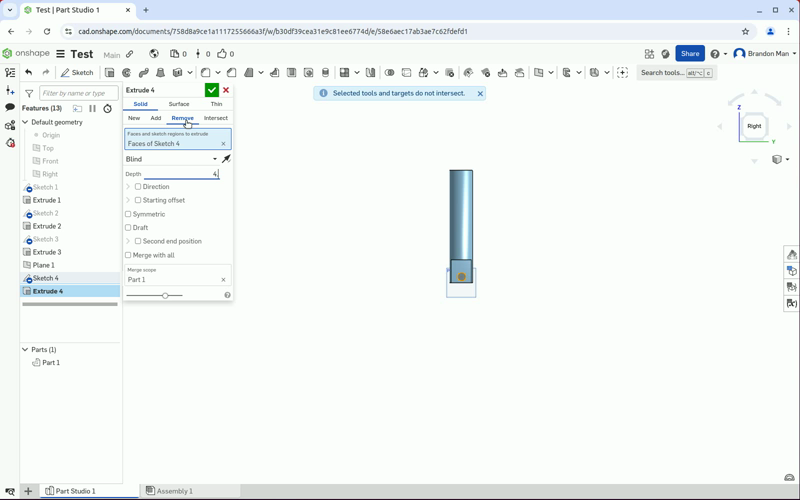
key(tab, 6)
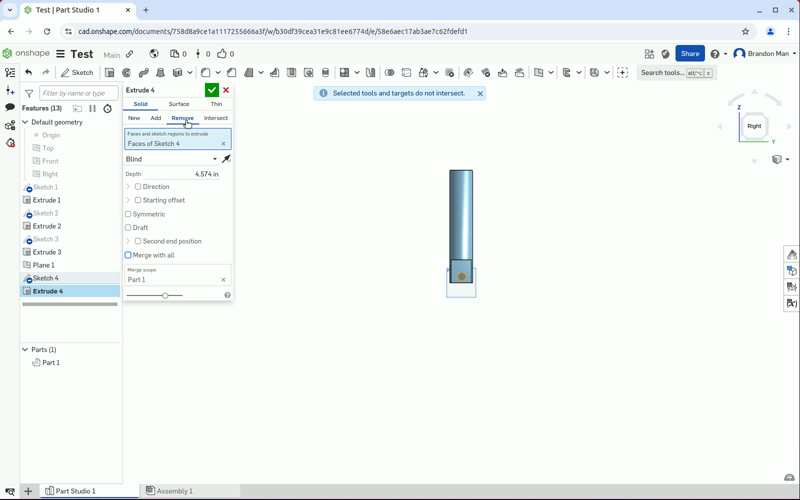
key(space)
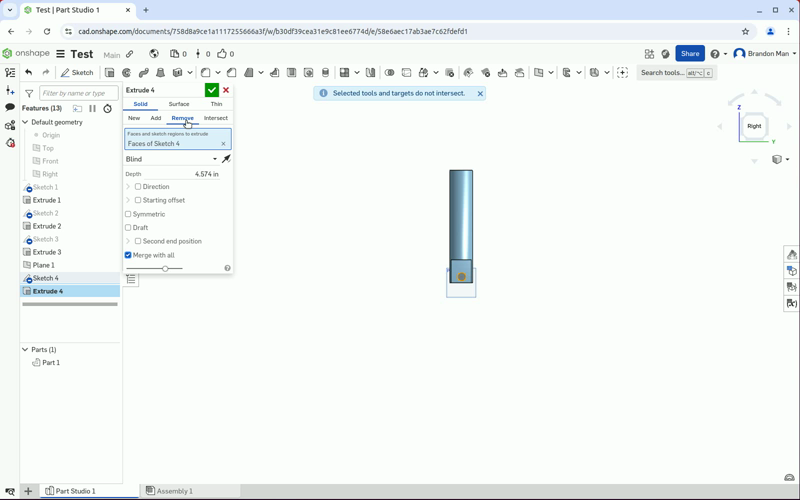
key(enter)
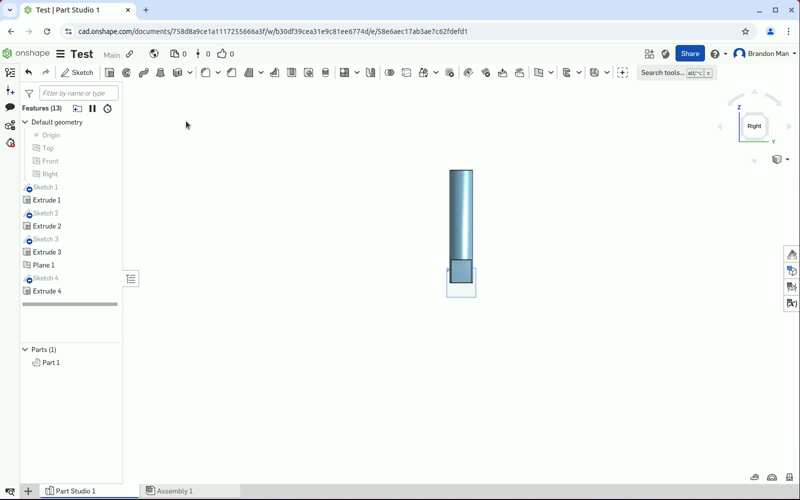
key(shift+h)
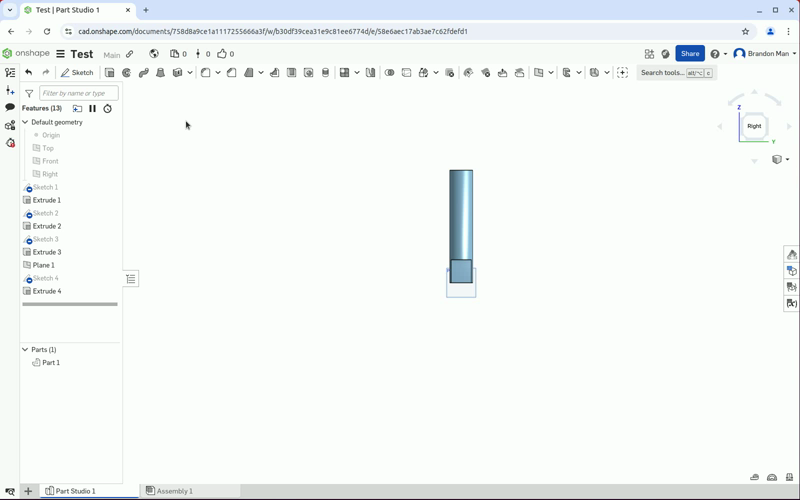
key(shift+h)
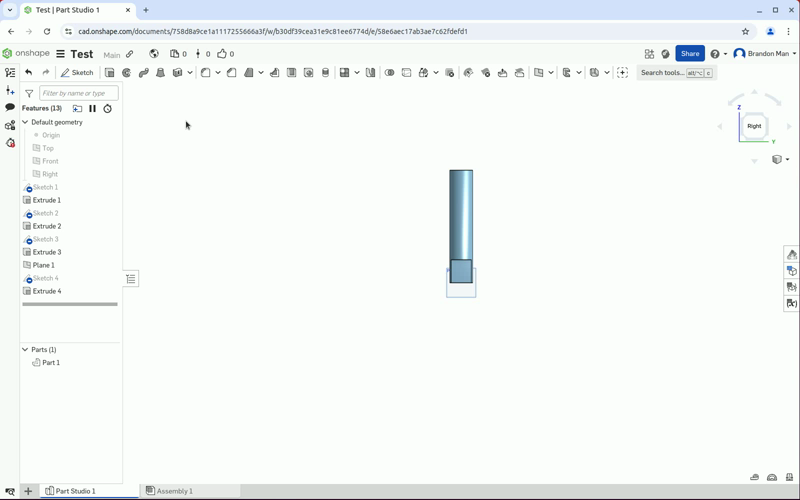
key(shift+7)
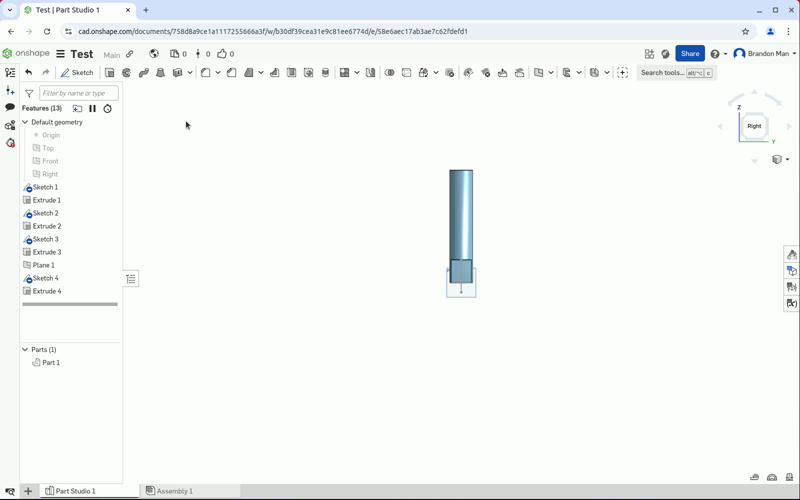
key(right, 2)
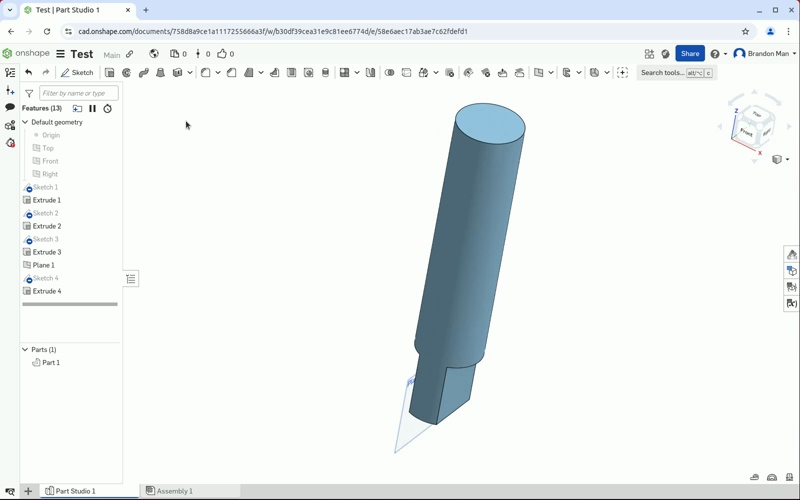
key(down, 2)
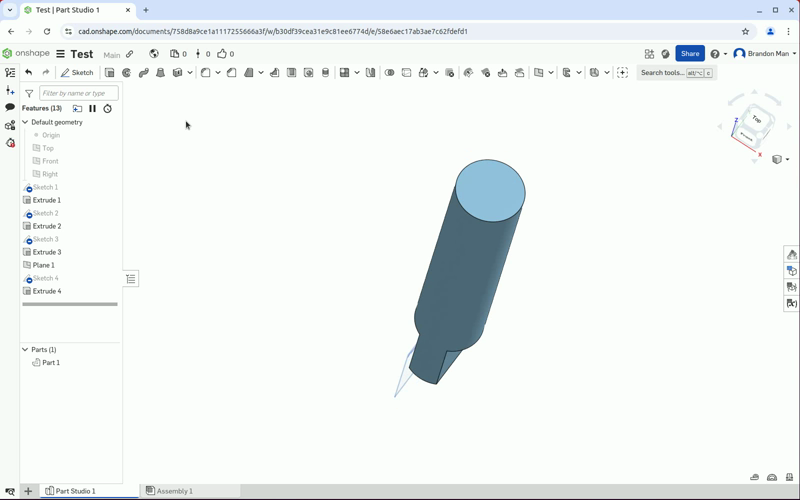
key(up, 2)
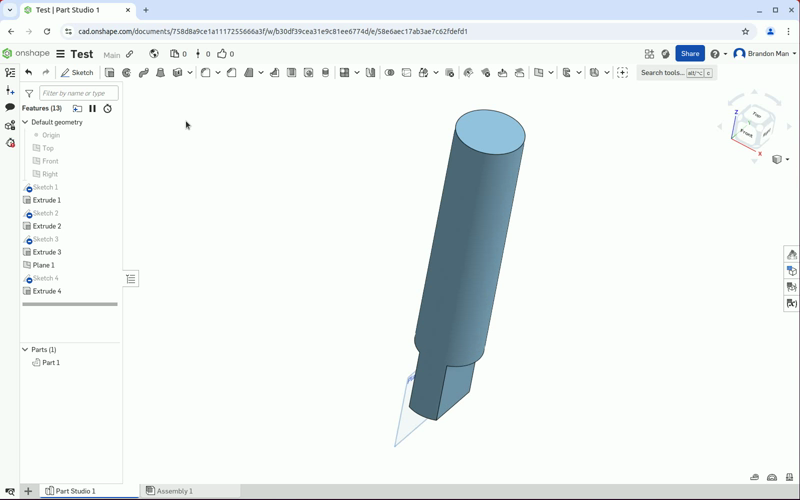
key(left, 2)
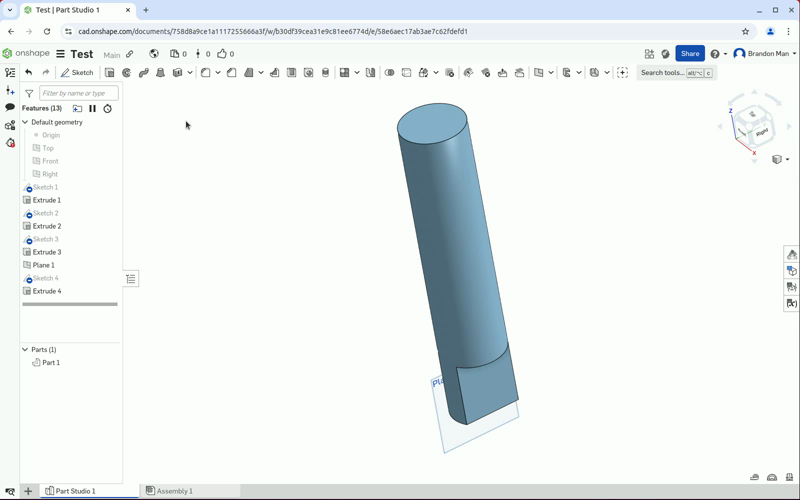
mouse_move(73, 189)
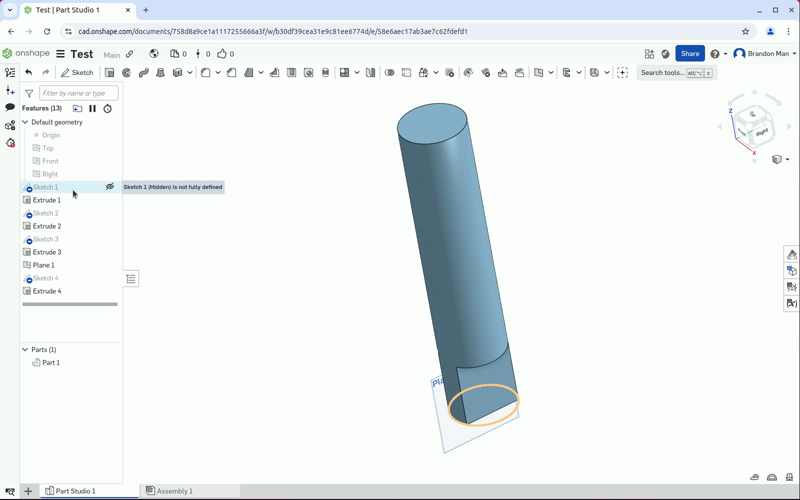
click(73, 189)